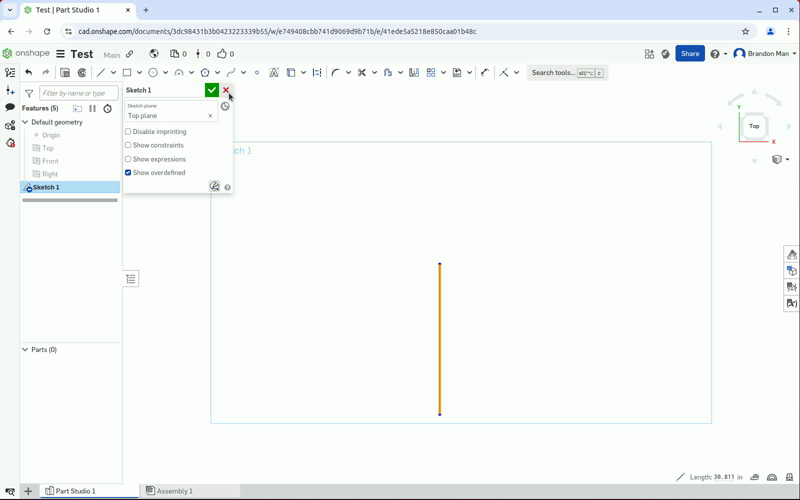
key(shift+h)
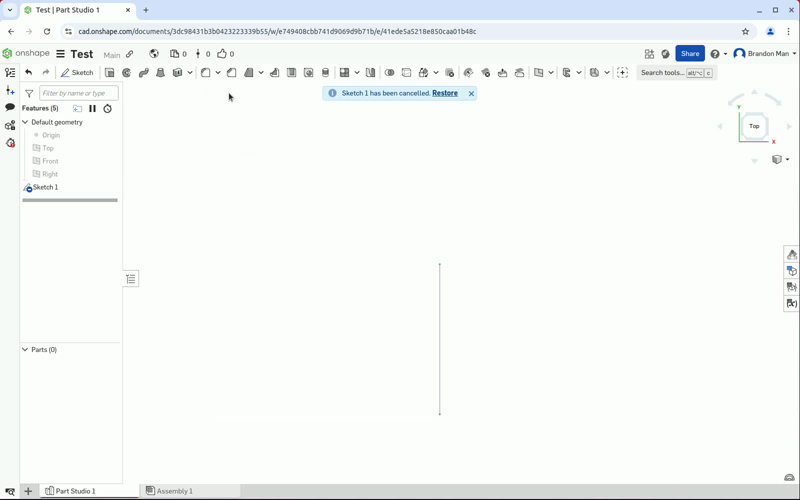
key(shift+s)
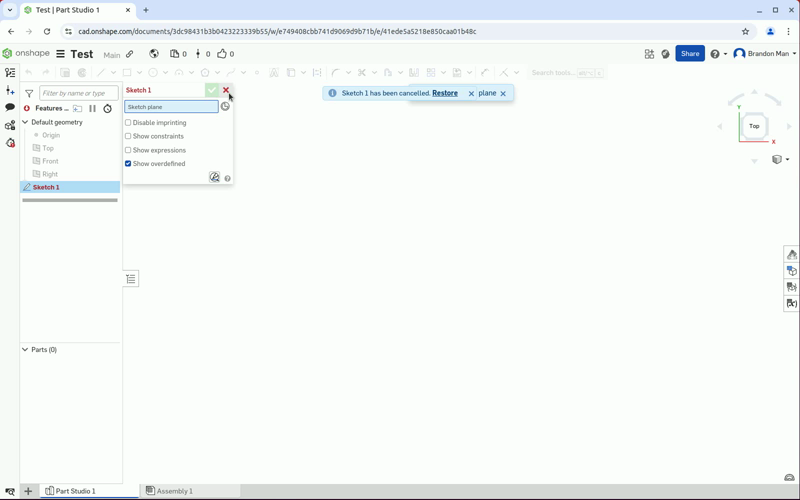
mouse_move(73, 150)
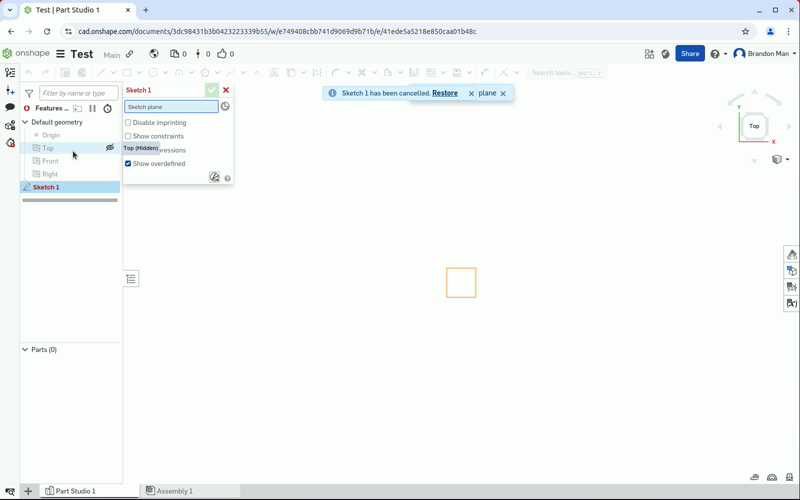
click(73, 150)
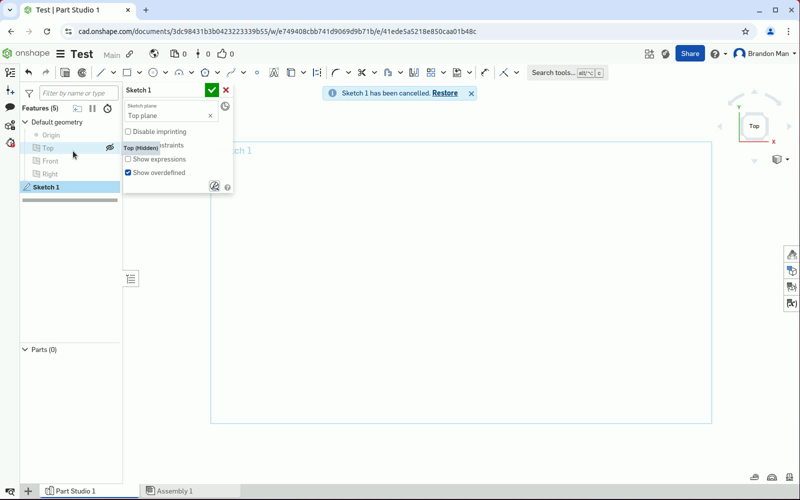
mouse_move(73, 352)
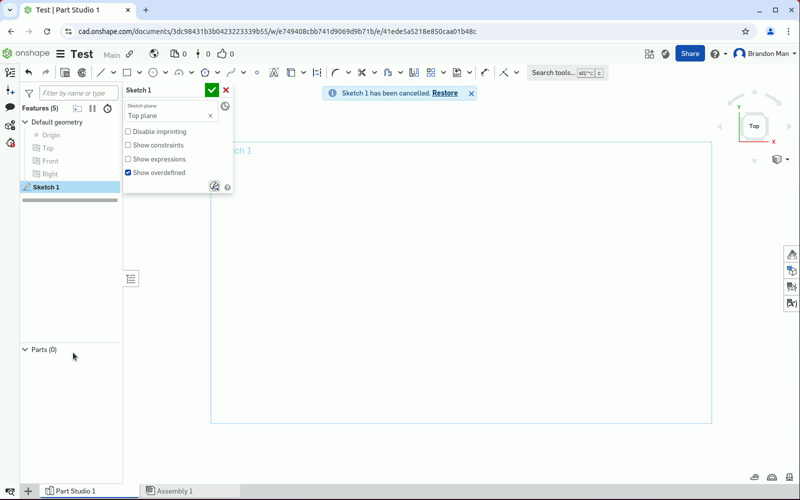
key(y)
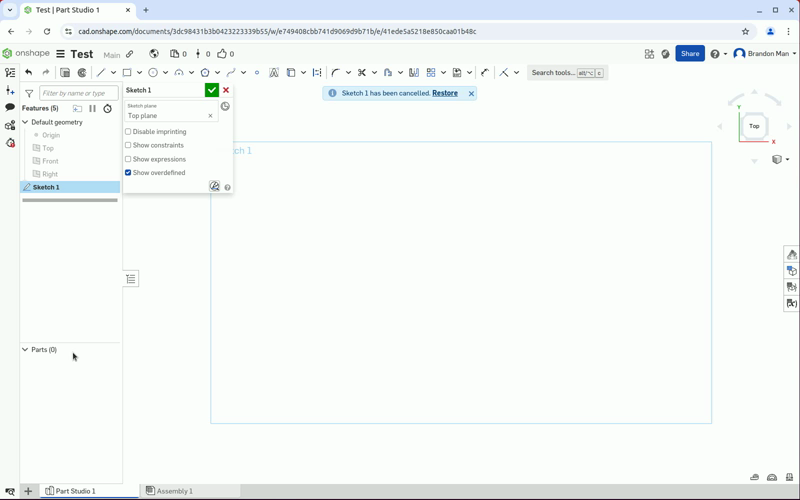
key(l)
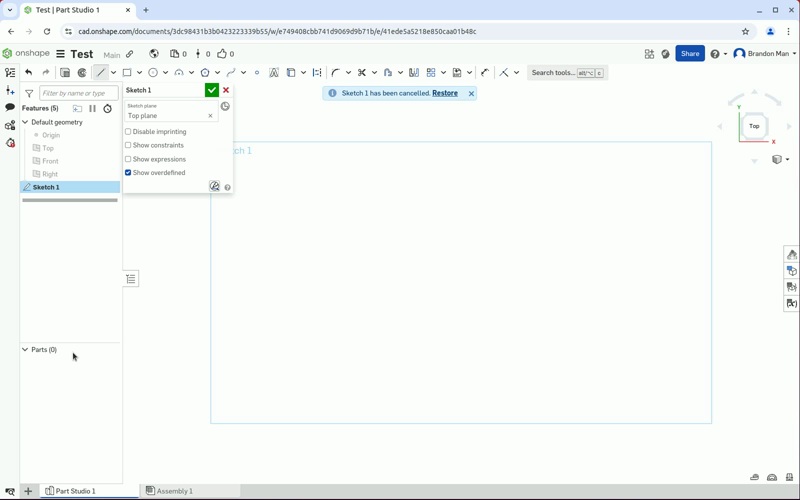
key_down(shift)
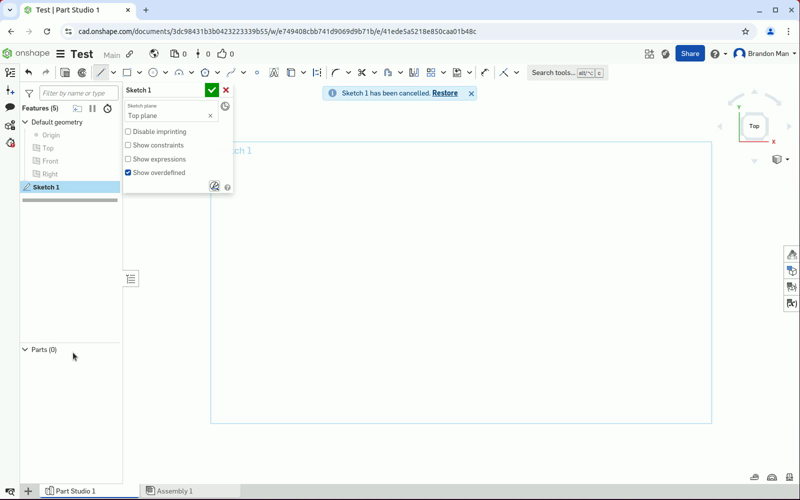
mouse_move(348, 395)
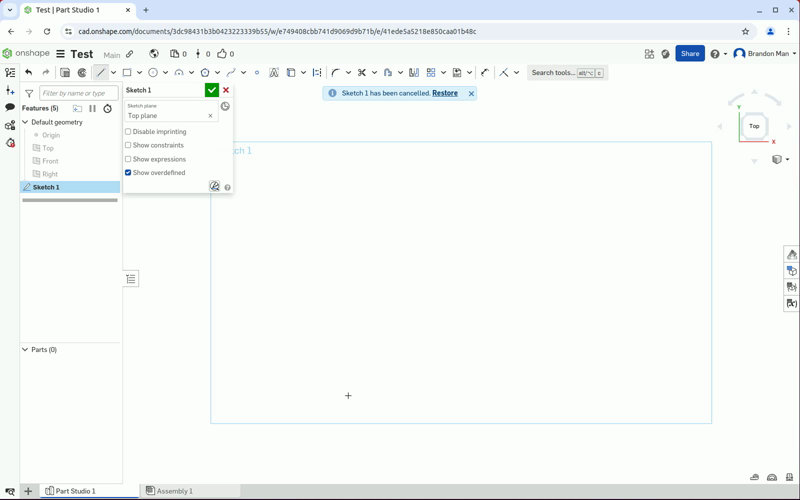
click(348, 395)
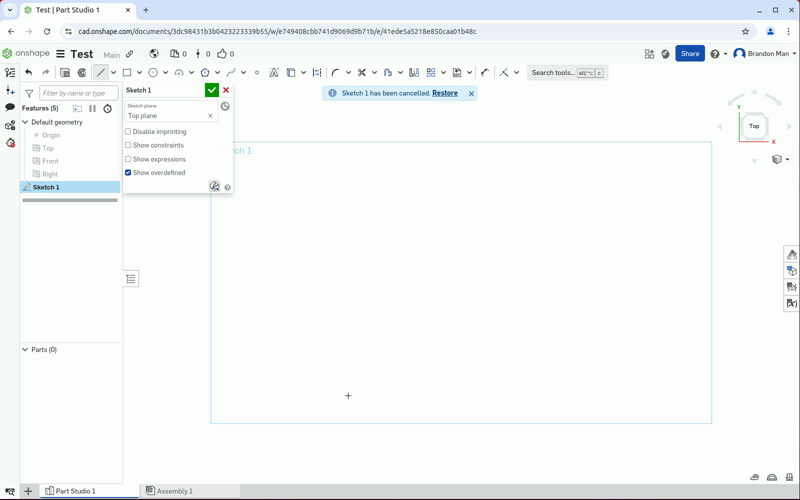
key_up(shift)
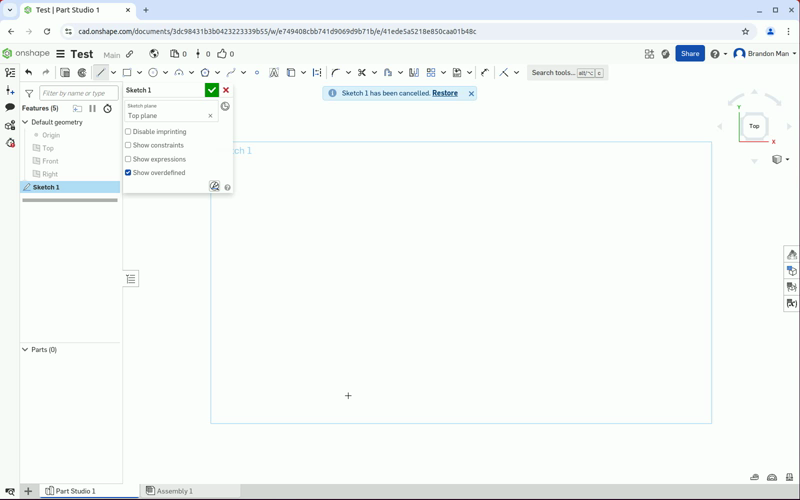
key_down(shift)
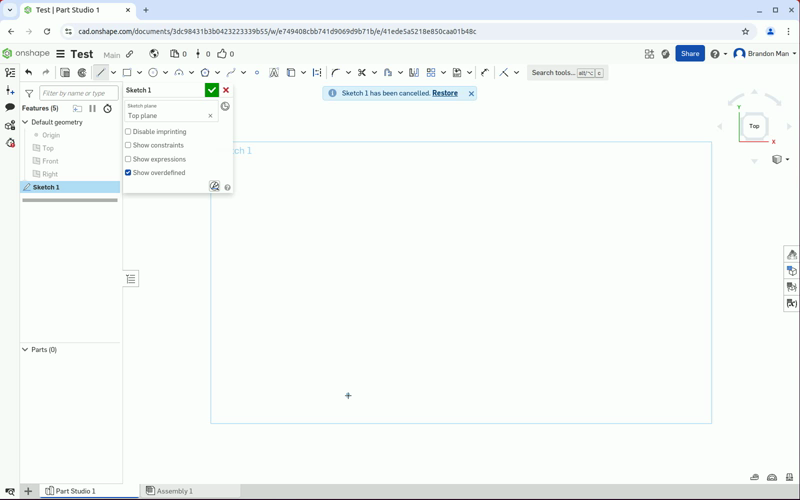
mouse_move(572, 395)
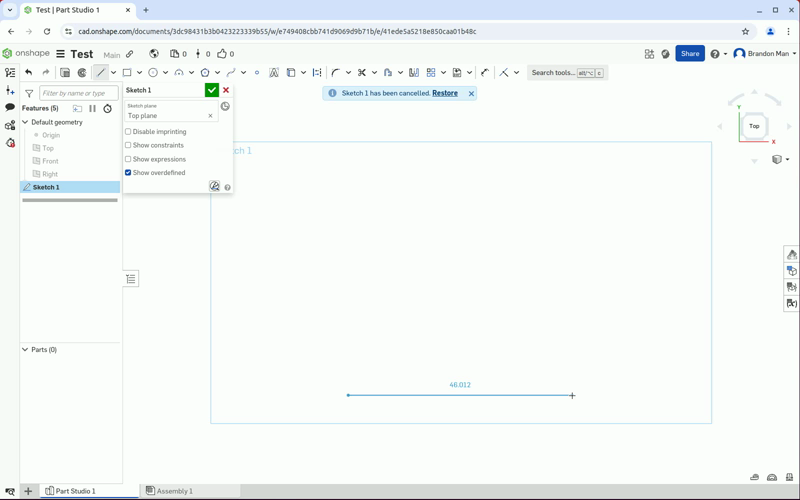
click(572, 395)
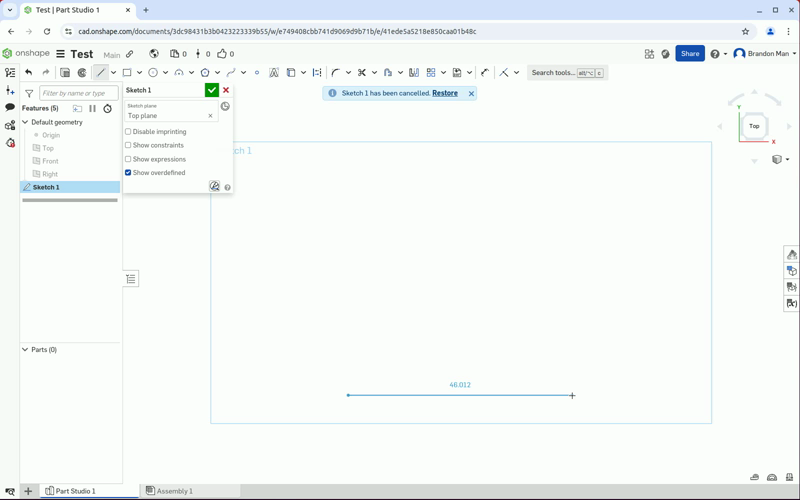
key_up(shift)
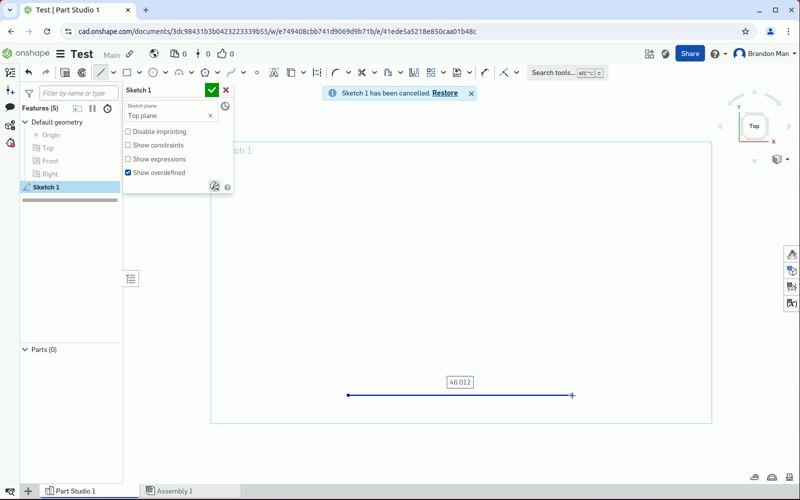
key_down(shift)
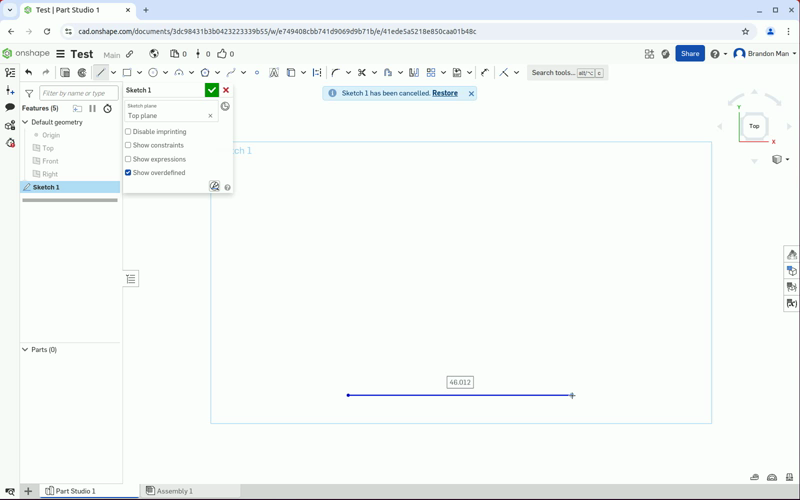
mouse_move(572, 171)
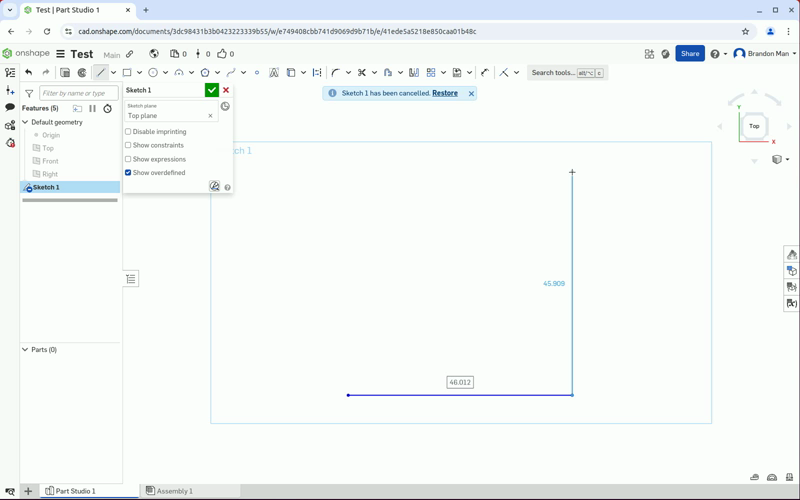
click(572, 171)
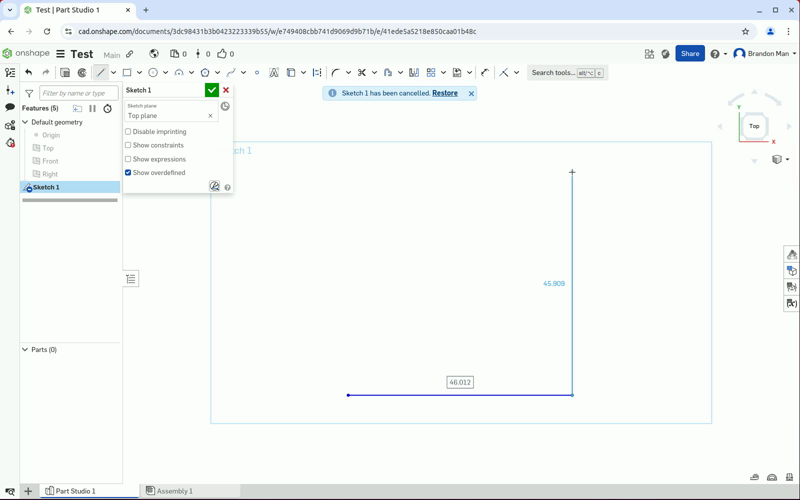
key_up(shift)
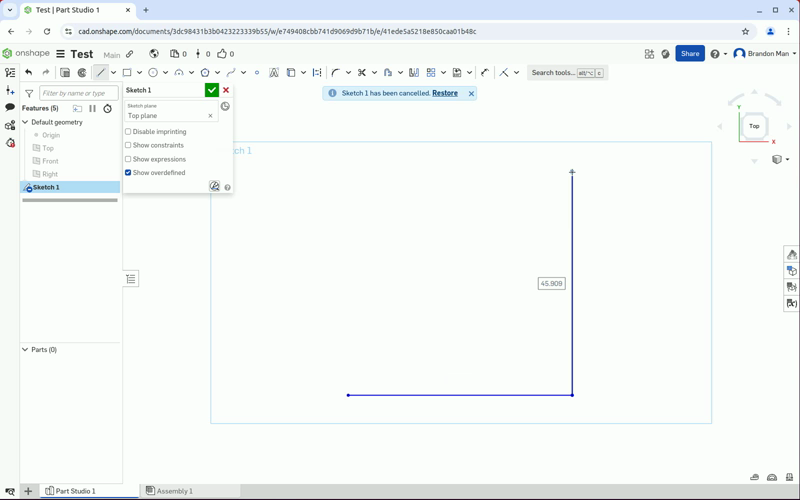
key_down(shift)
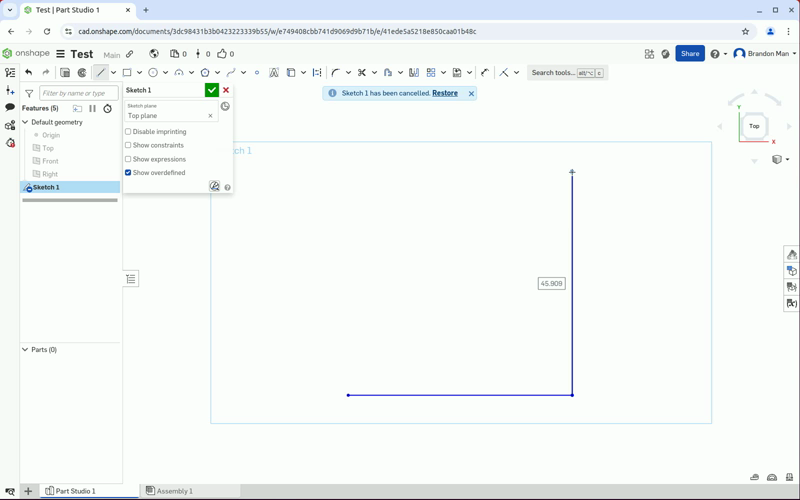
mouse_move(499, 171)
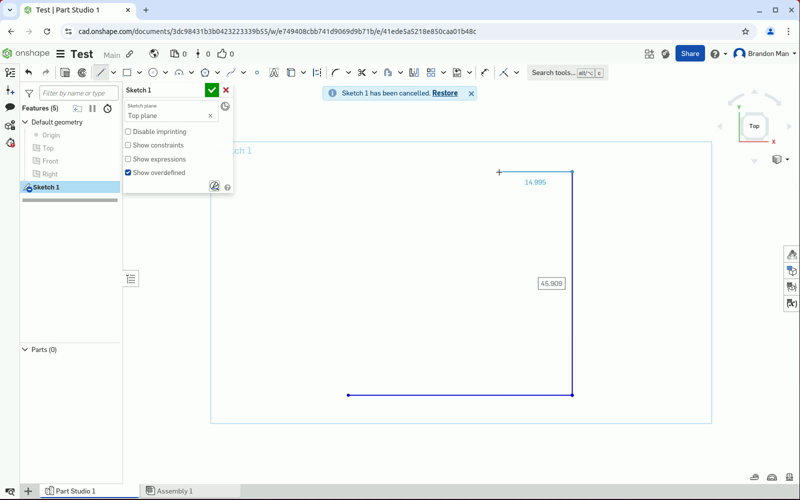
click(499, 171)
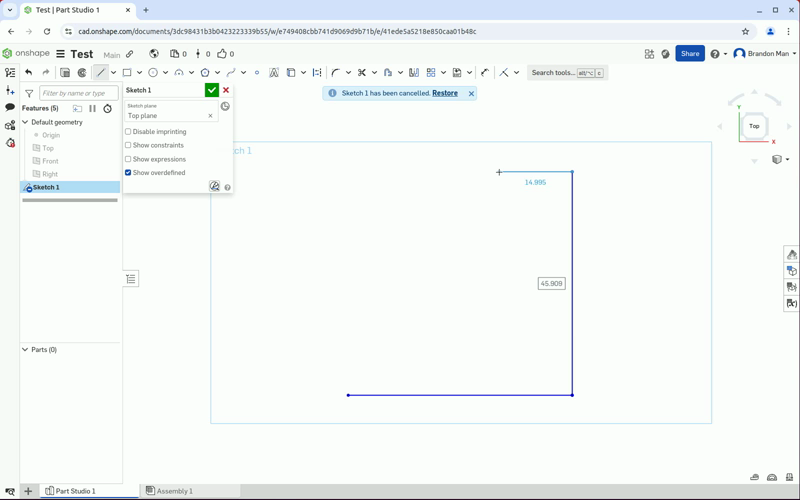
key_up(shift)
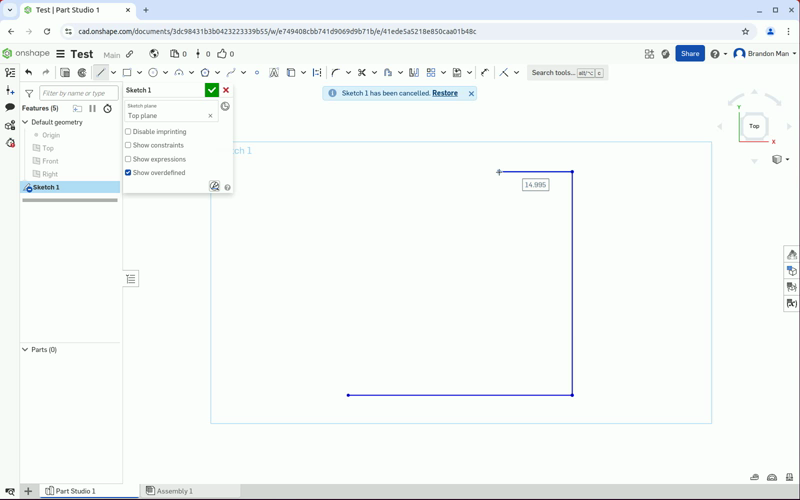
key_down(shift)
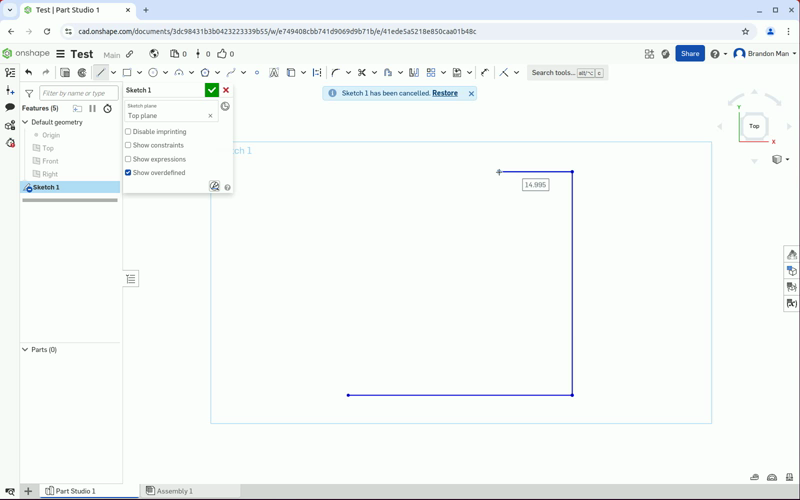
mouse_move(529, 171)
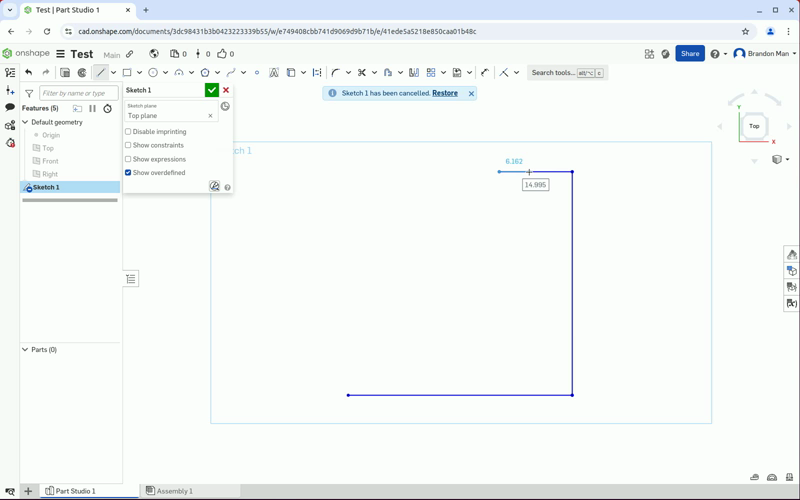
mouse_move(499, 183)
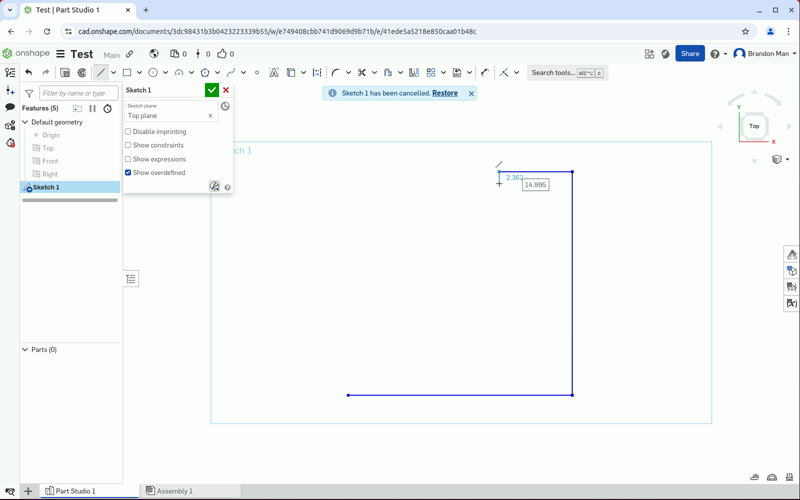
click(499, 183)
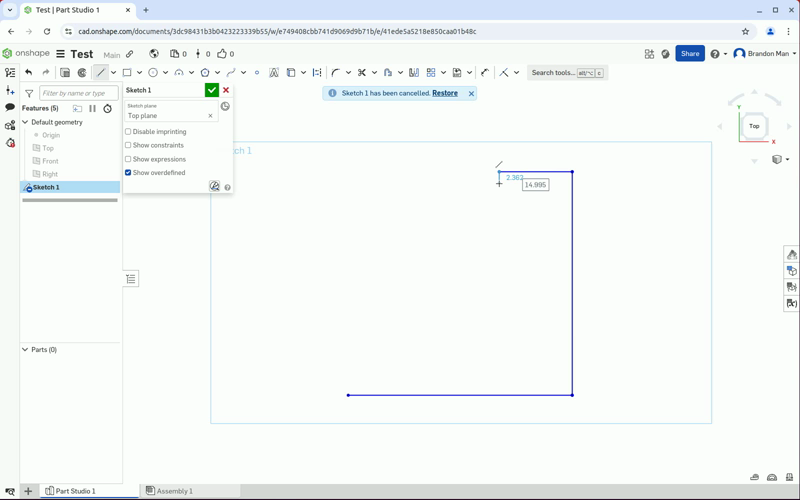
key_up(shift)
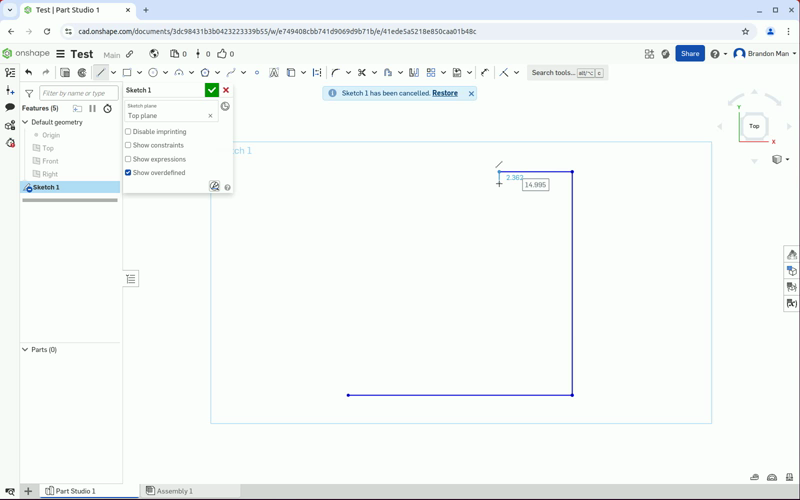
key_down(shift)
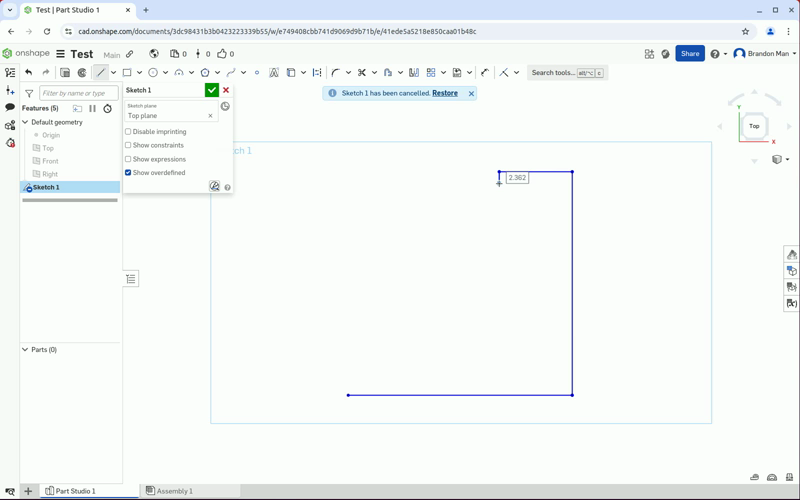
mouse_move(560, 183)
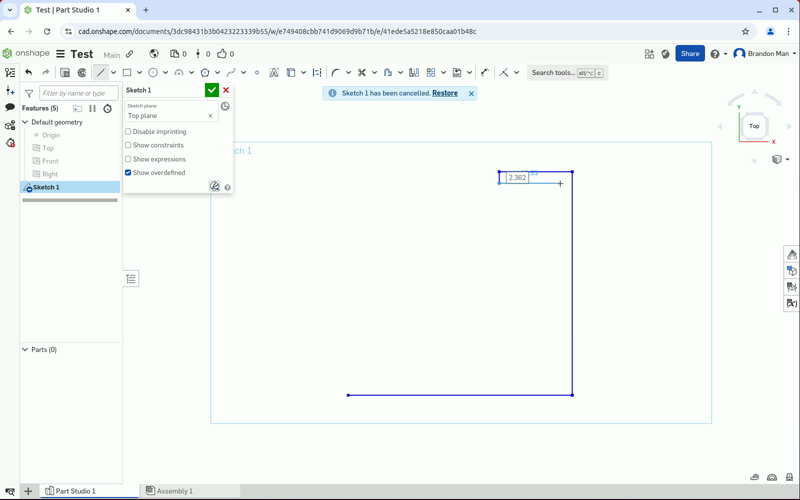
click(560, 183)
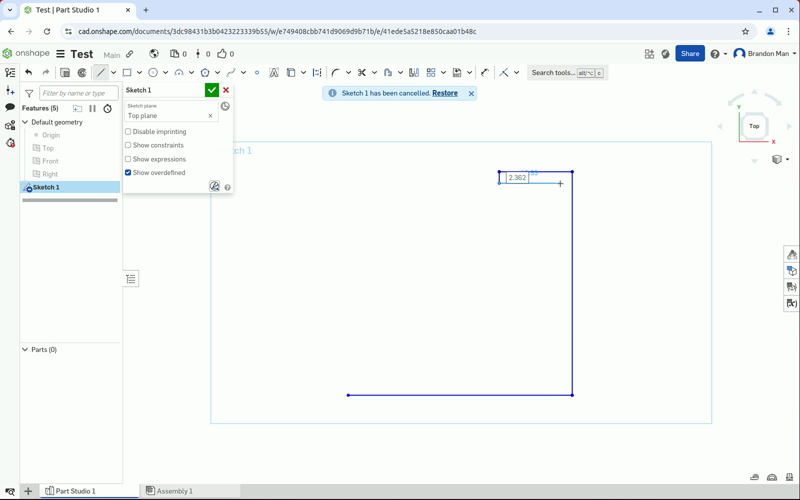
key_up(shift)
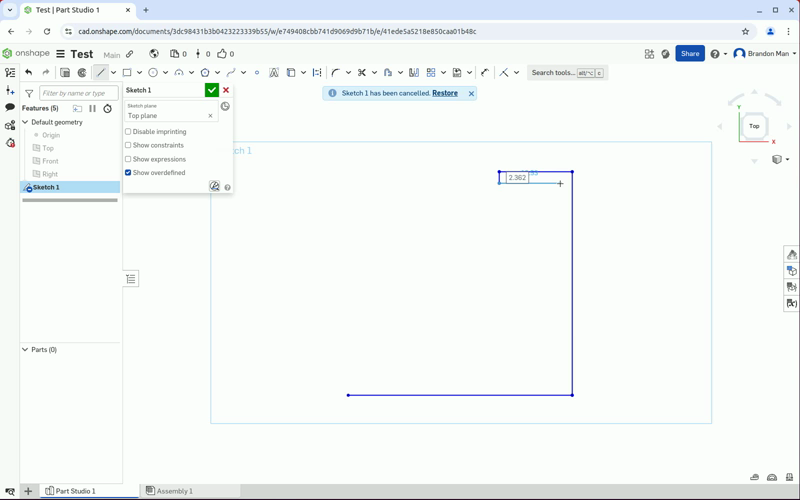
key_down(shift)
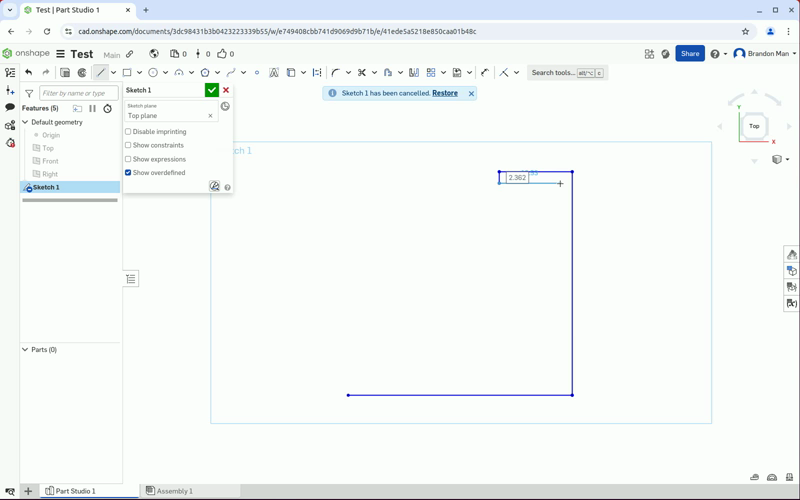
mouse_move(560, 383)
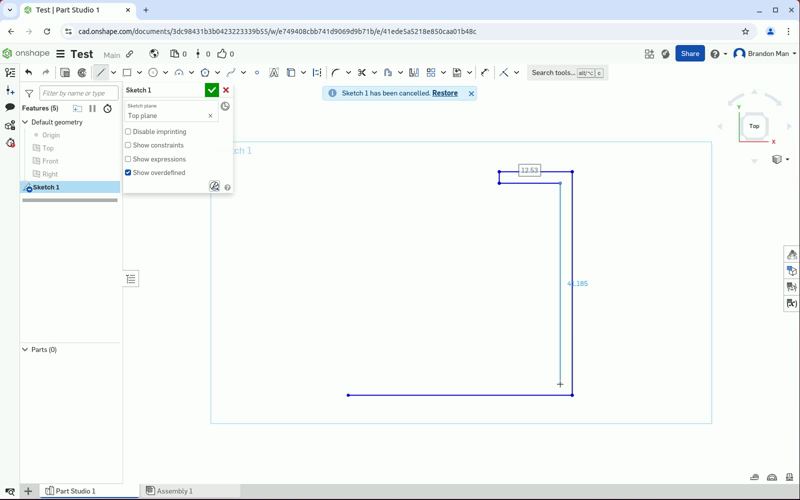
click(560, 383)
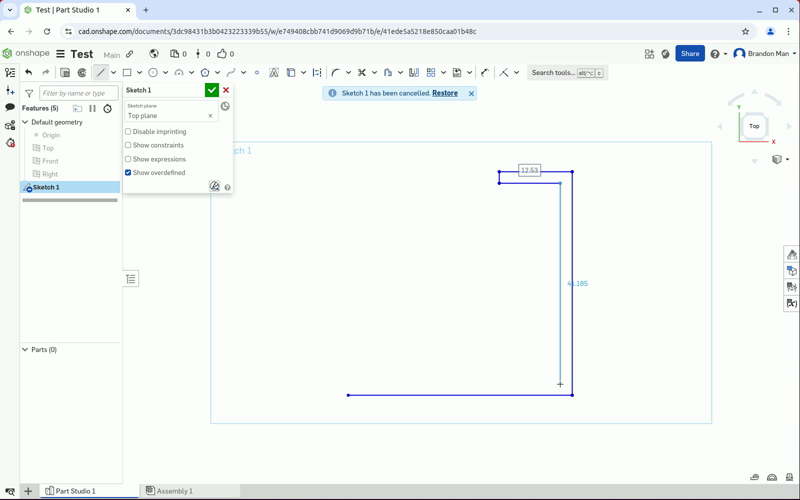
key_up(shift)
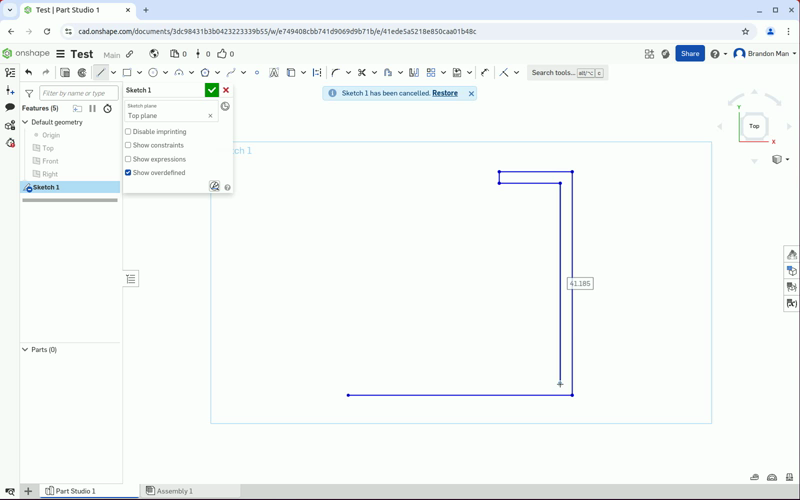
key_down(shift)
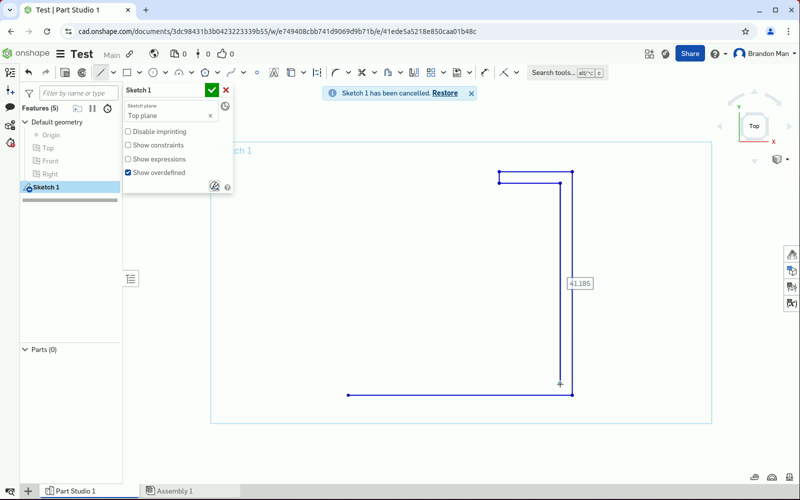
mouse_move(359, 383)
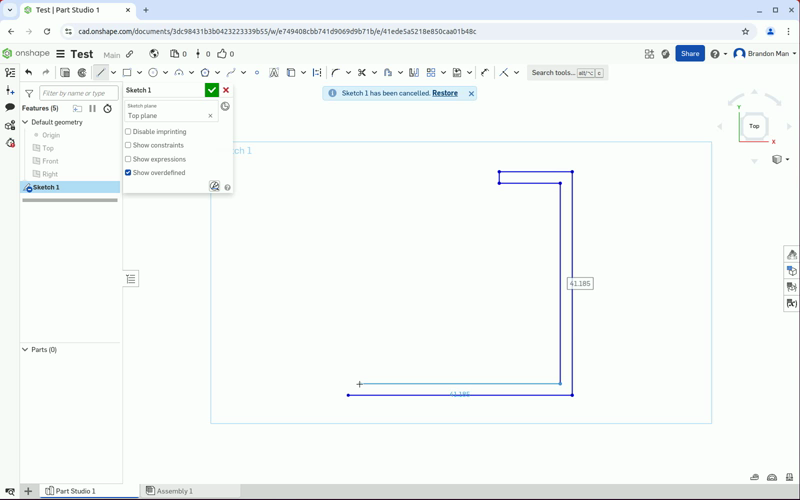
click(359, 383)
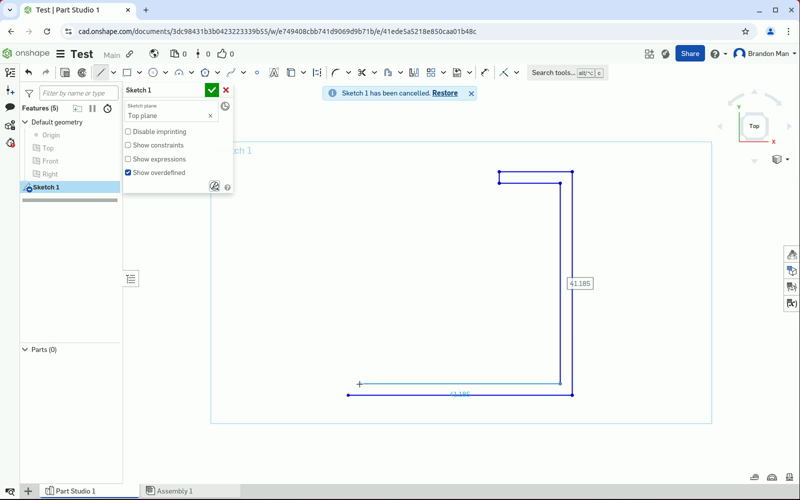
key_up(shift)
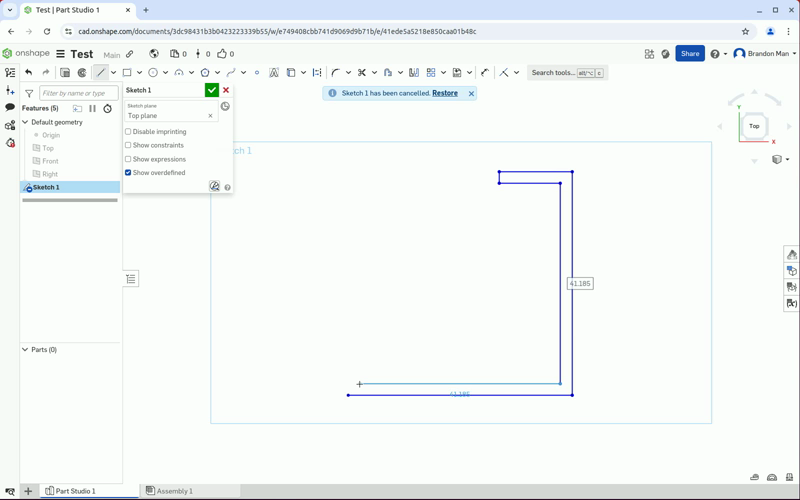
key_down(shift)
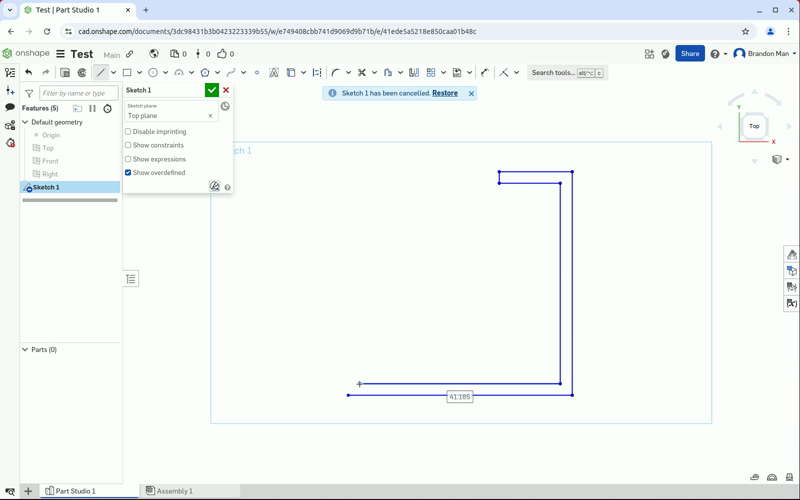
mouse_move(359, 183)
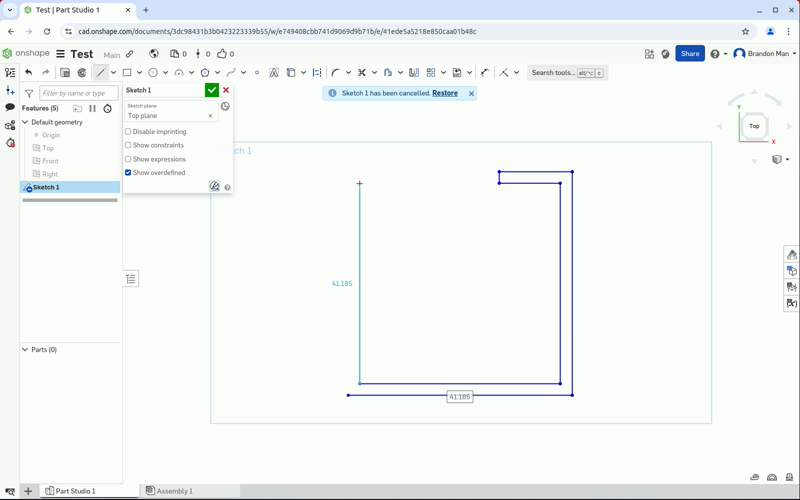
click(359, 183)
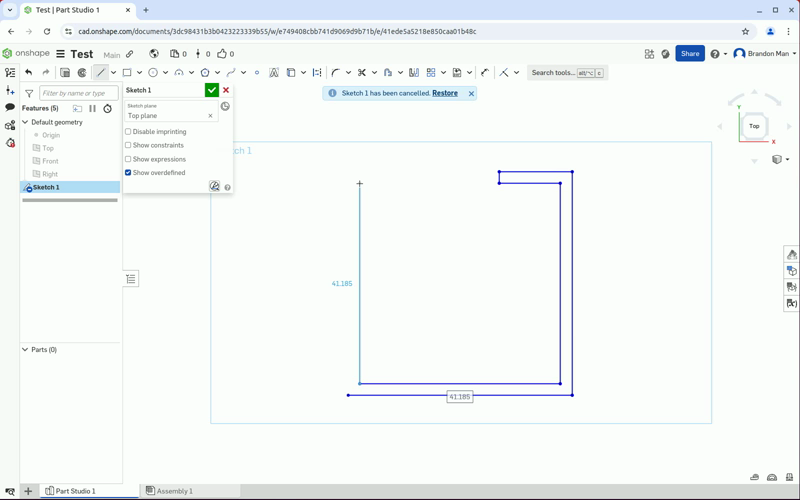
key_up(shift)
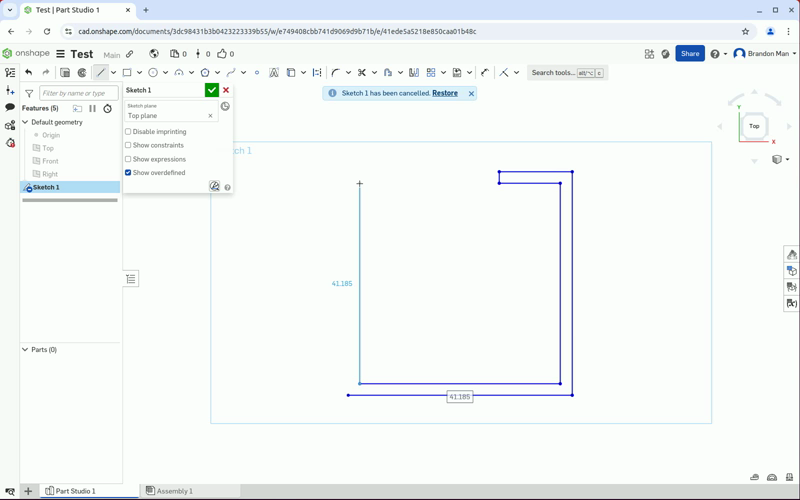
key_down(shift)
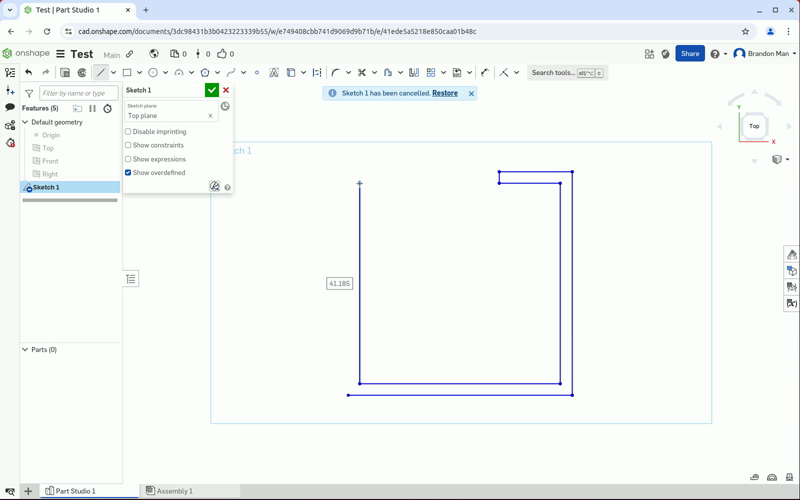
mouse_move(421, 183)
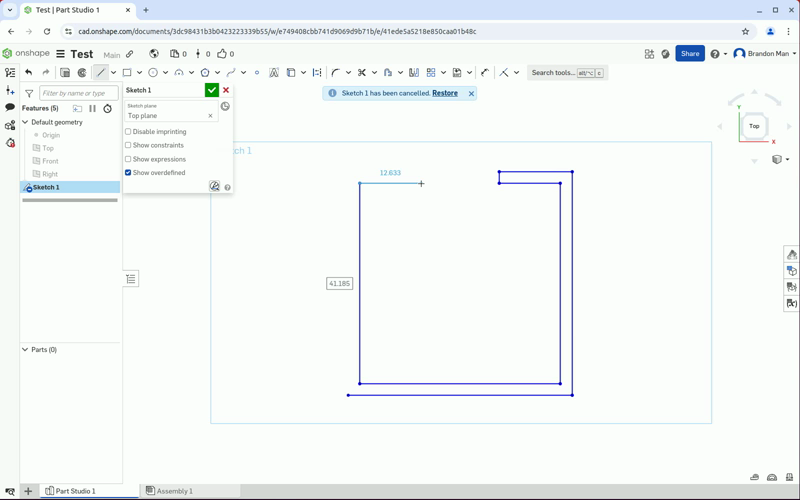
click(421, 183)
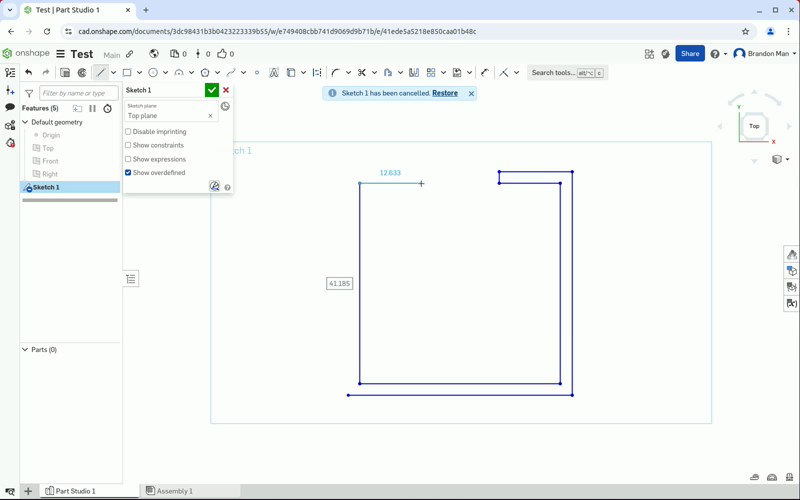
key_up(shift)
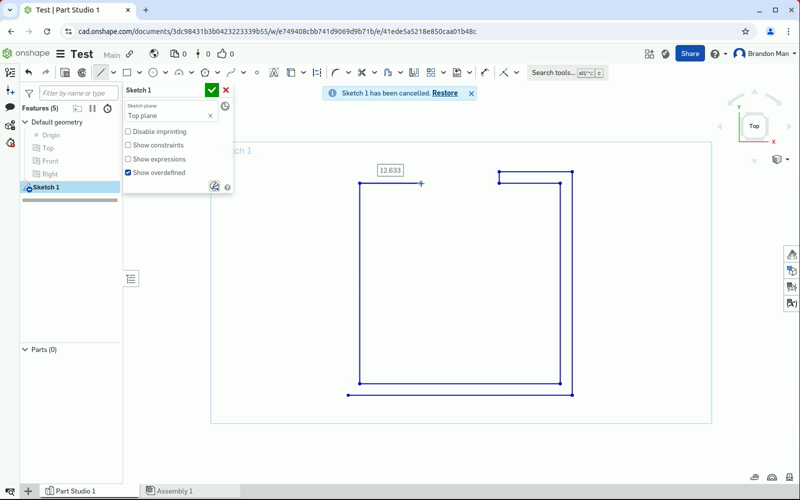
key_down(shift)
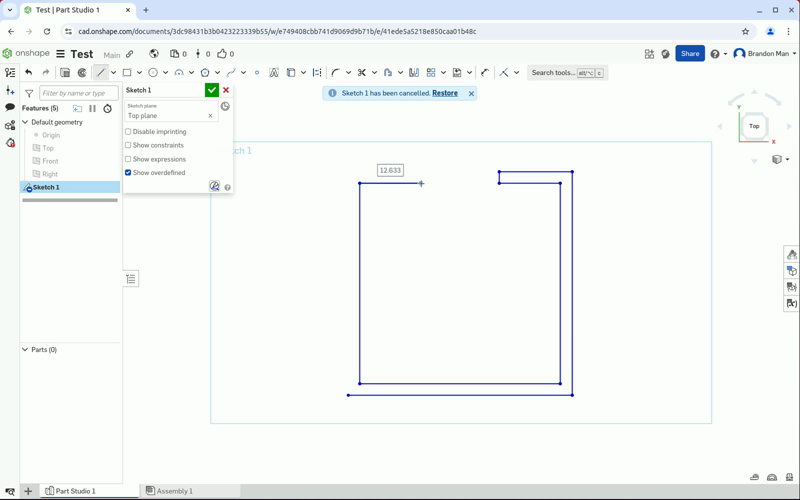
mouse_move(451, 183)
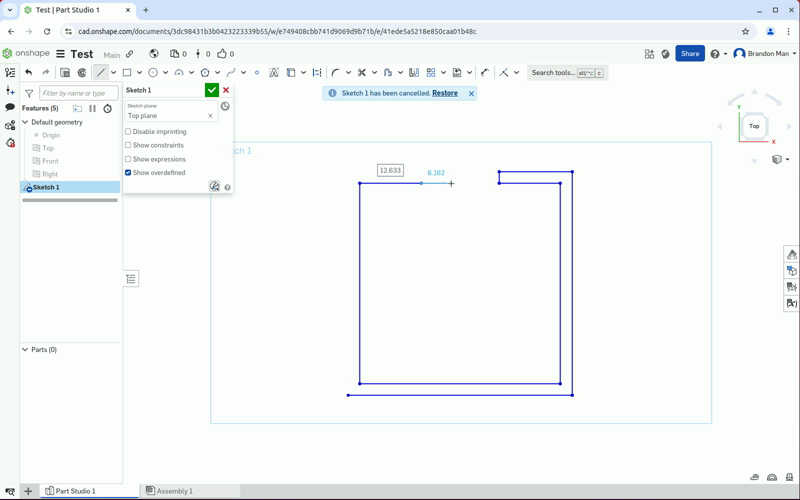
mouse_move(421, 171)
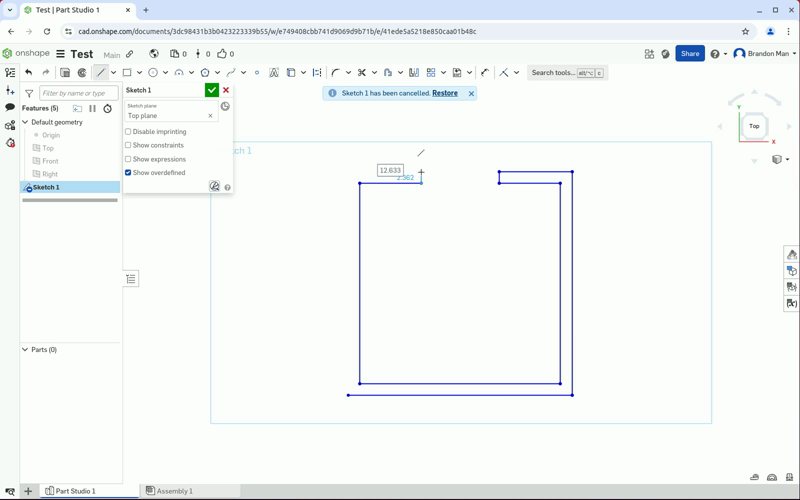
click(421, 171)
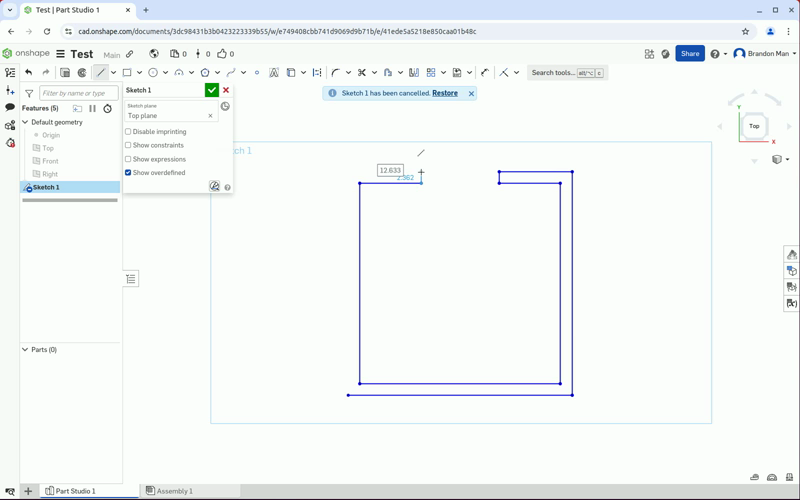
key_up(shift)
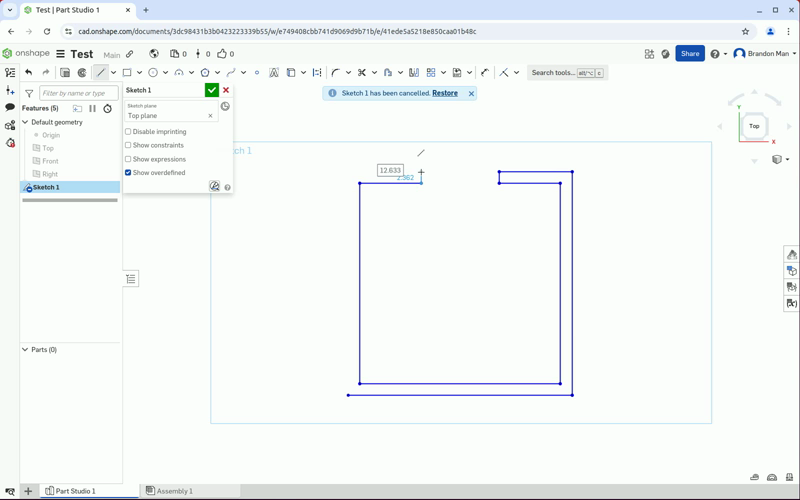
key_down(shift)
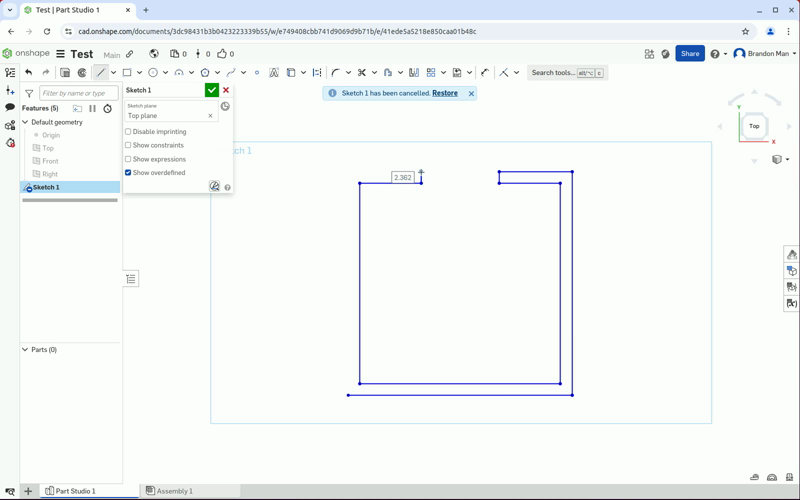
mouse_move(348, 171)
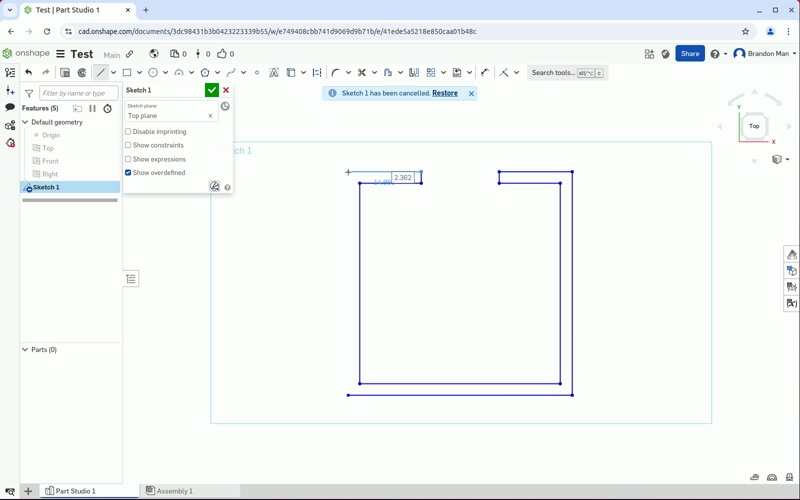
click(348, 171)
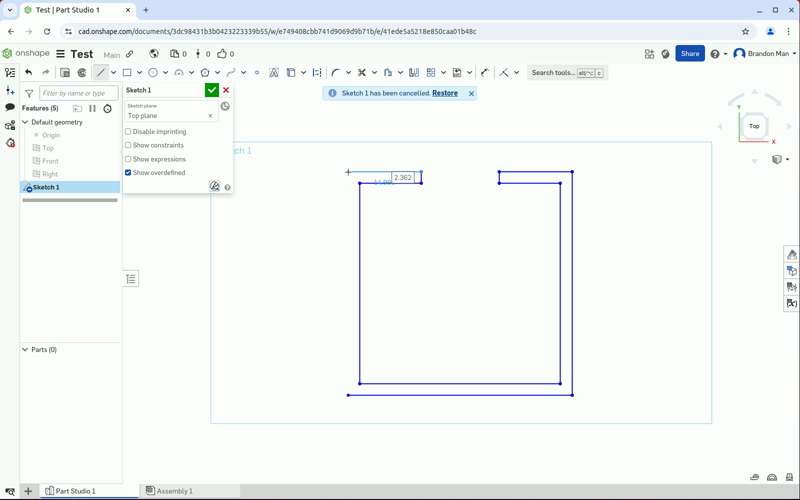
key_up(shift)
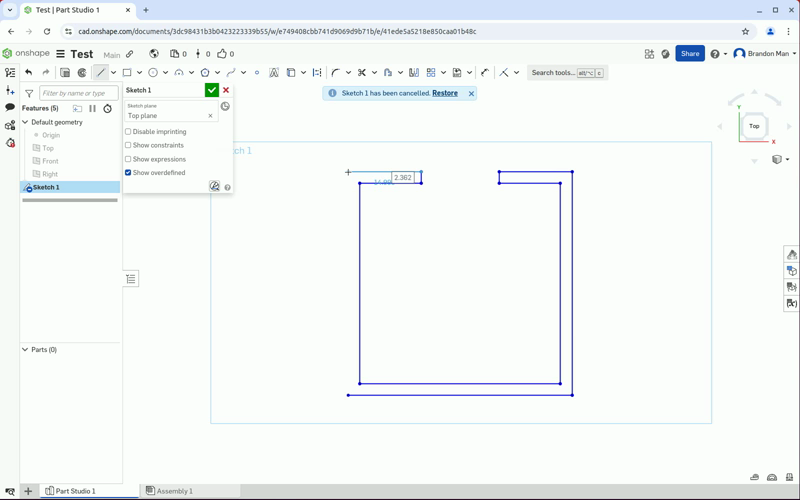
key_down(shift)
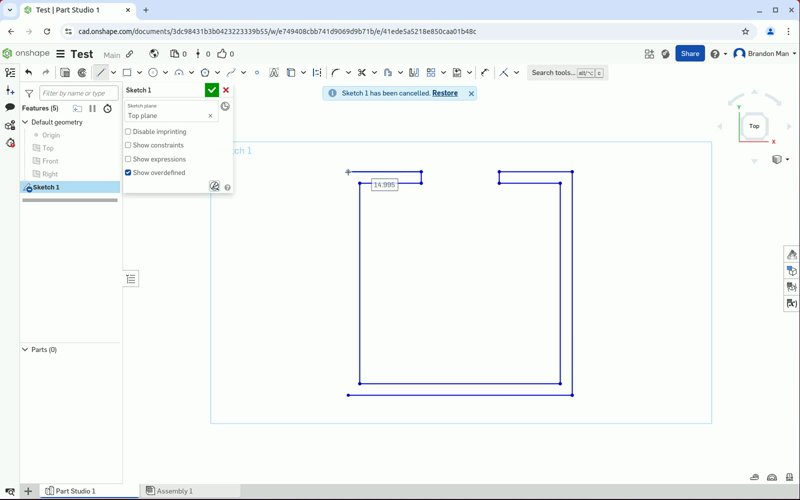
mouse_move(348, 395)
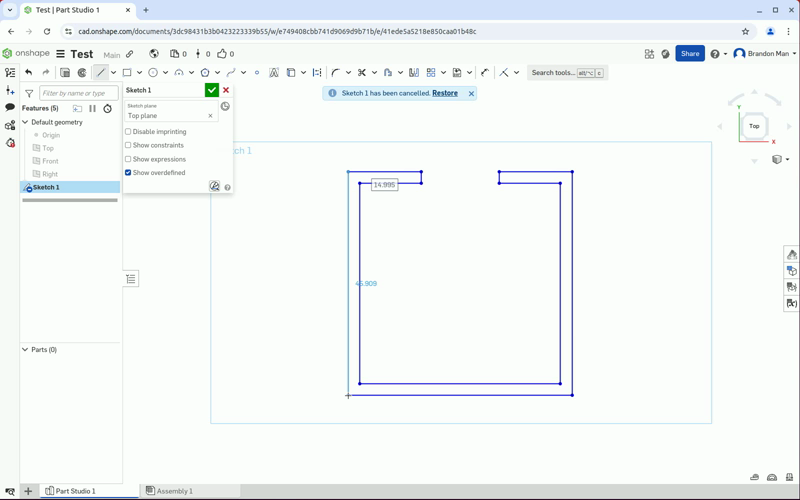
key_up(shift)
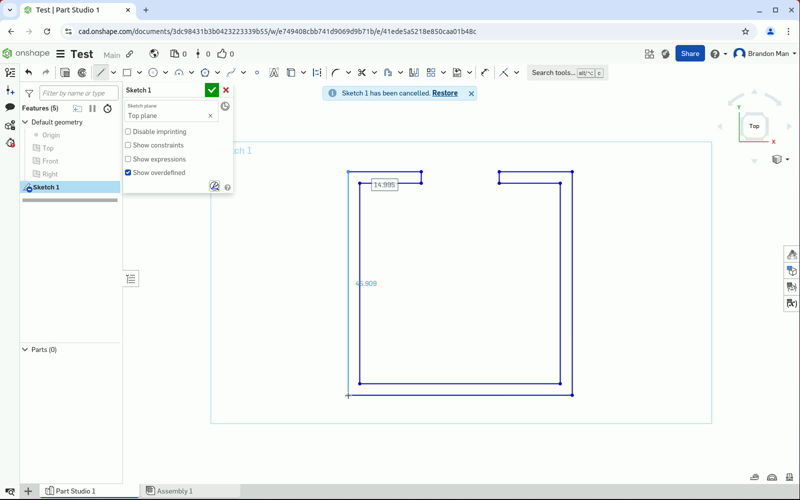
click(348, 395)
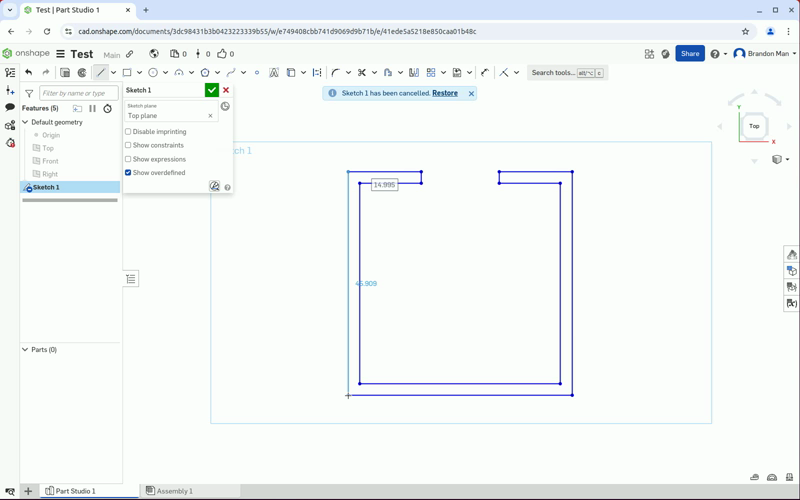
key(esc)
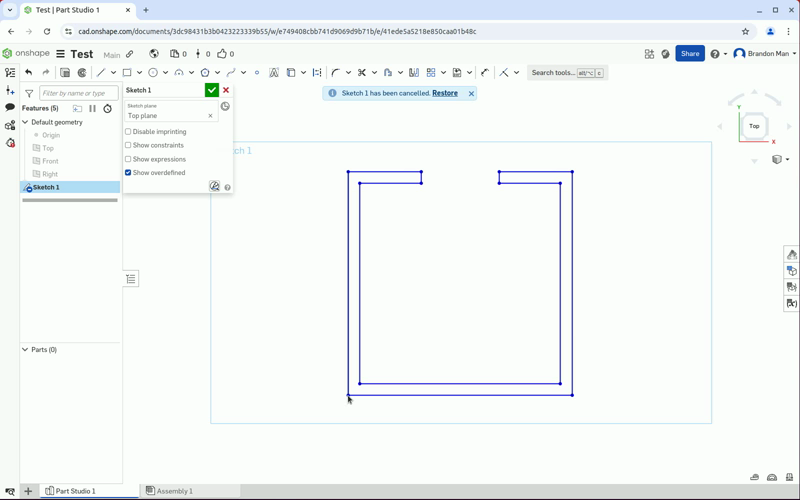
mouse_move(566, 386)
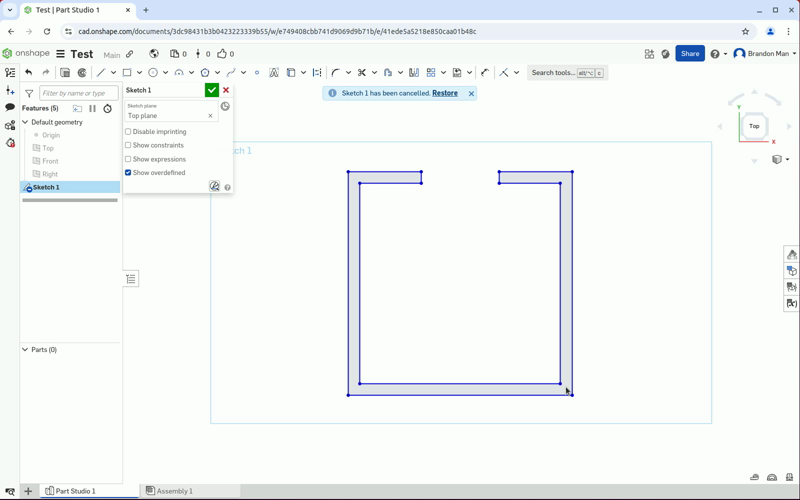
click(566, 386)
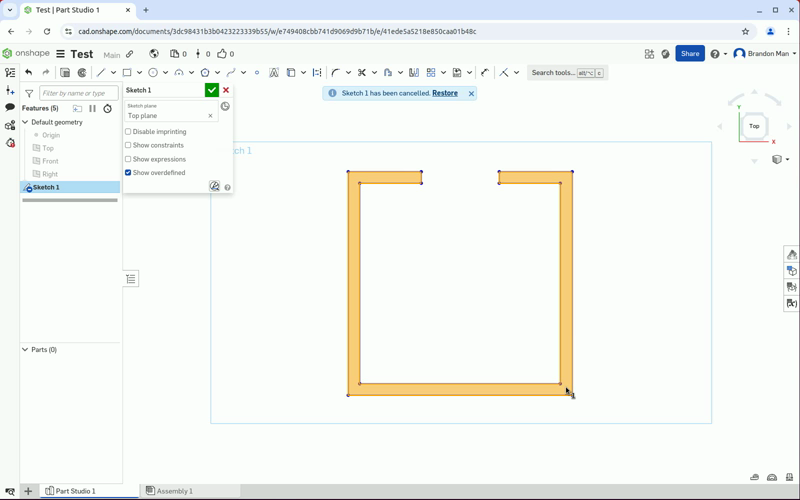
mouse_move(73, 352)
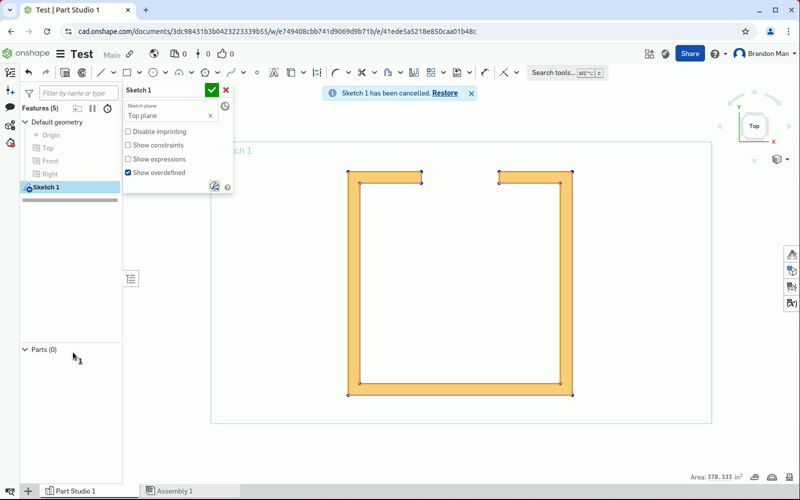
key(shift+y)
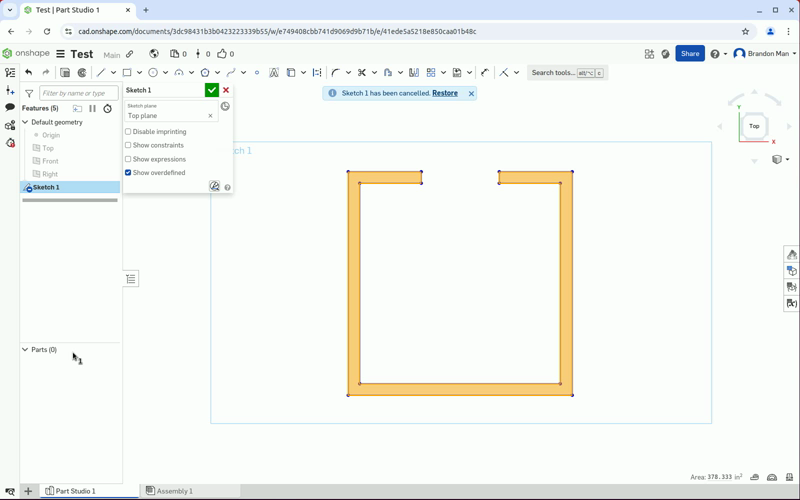
key(shift+e)
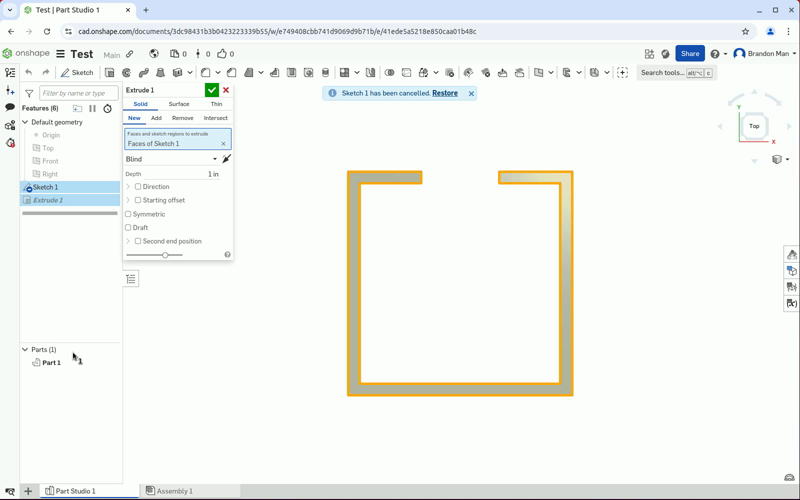
mouse_move(143, 106)
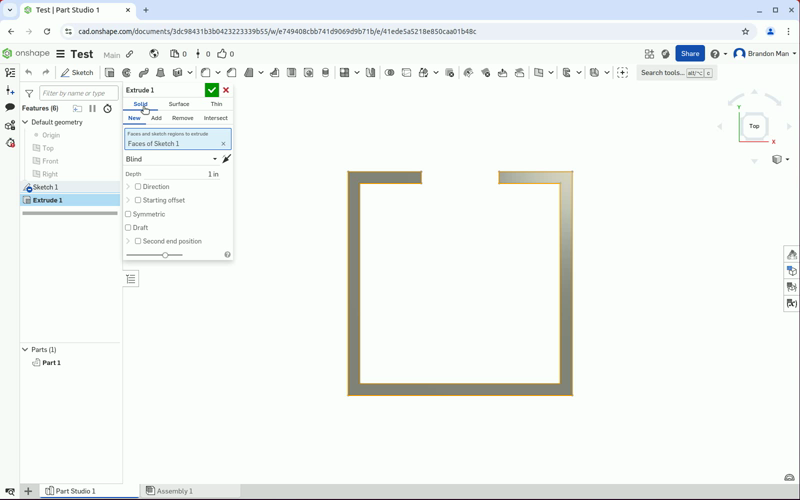
click(143, 106)
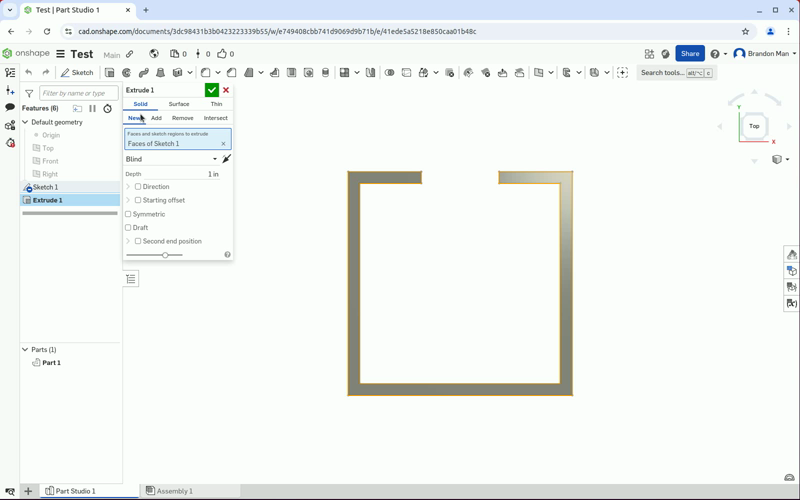
mouse_move(137, 120)
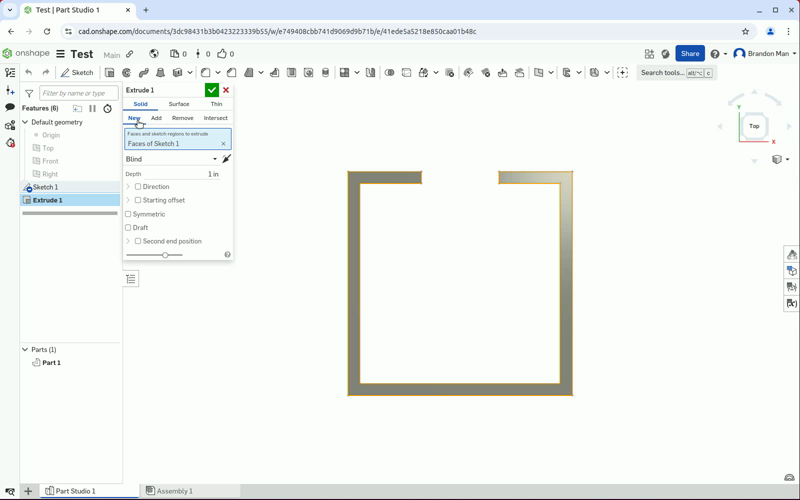
click(137, 120)
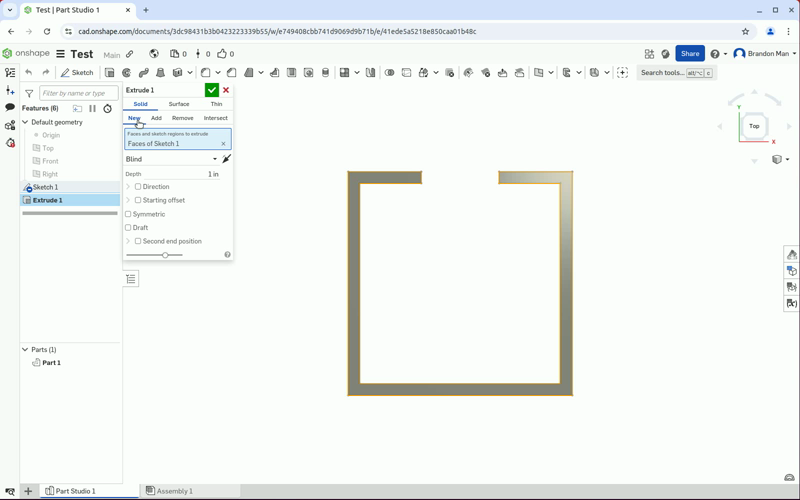
key(tab, 4)
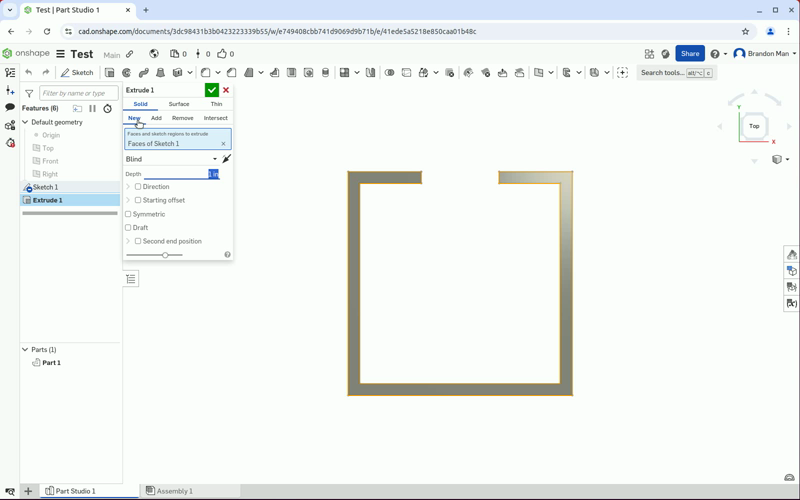
text(1.685)
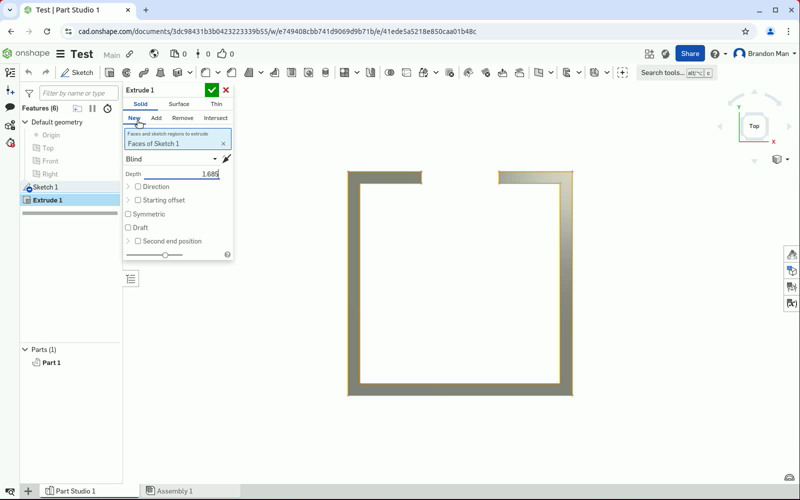
key(enter)
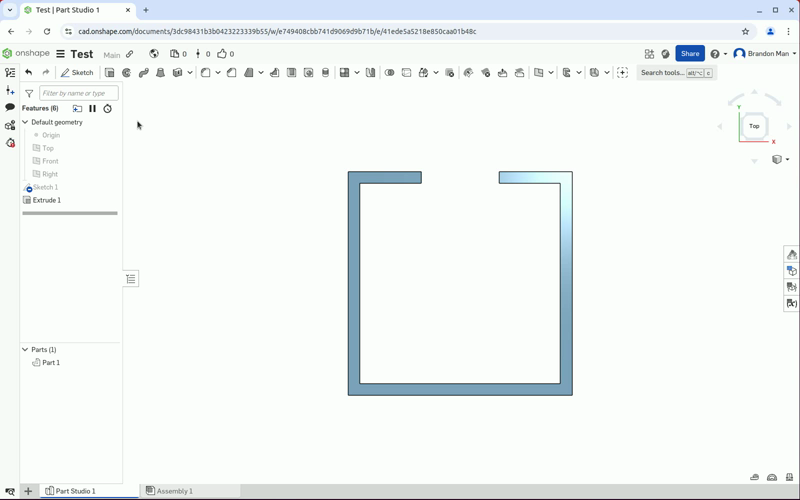
key(shift+h)
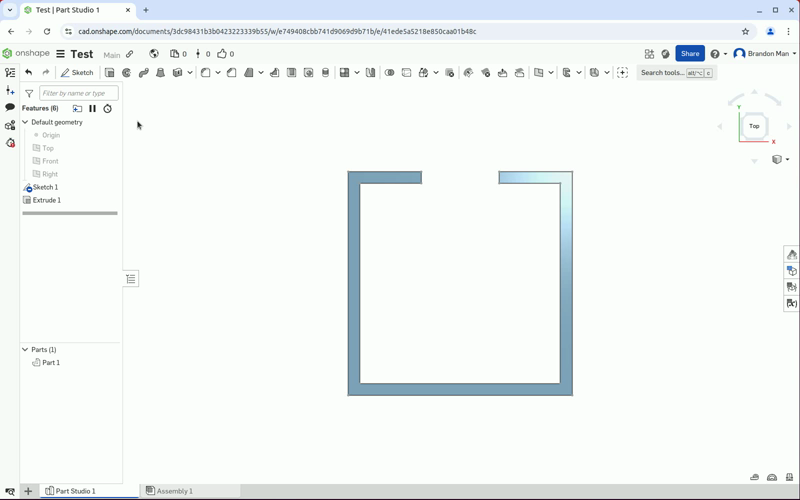
key(shift+h)
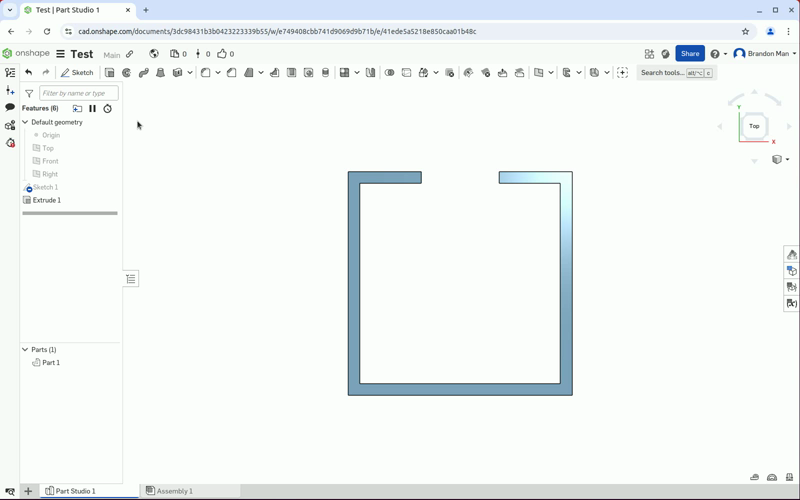
mouse_move(73, 189)
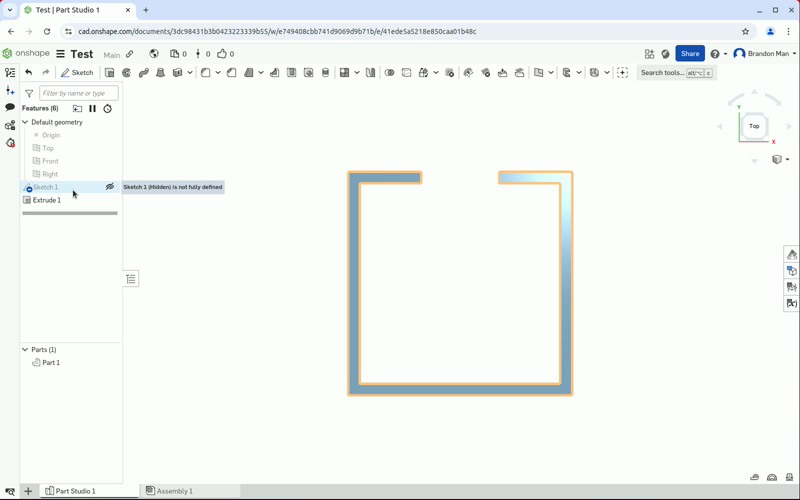
click(73, 189)
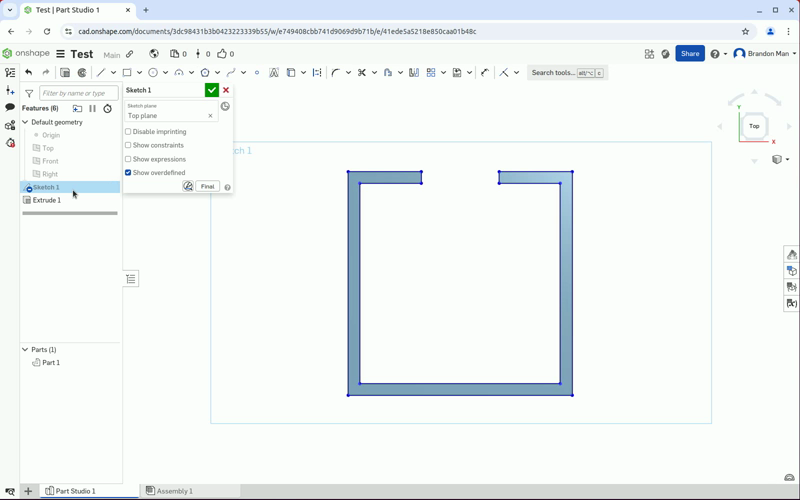
mouse_move(229, 92)
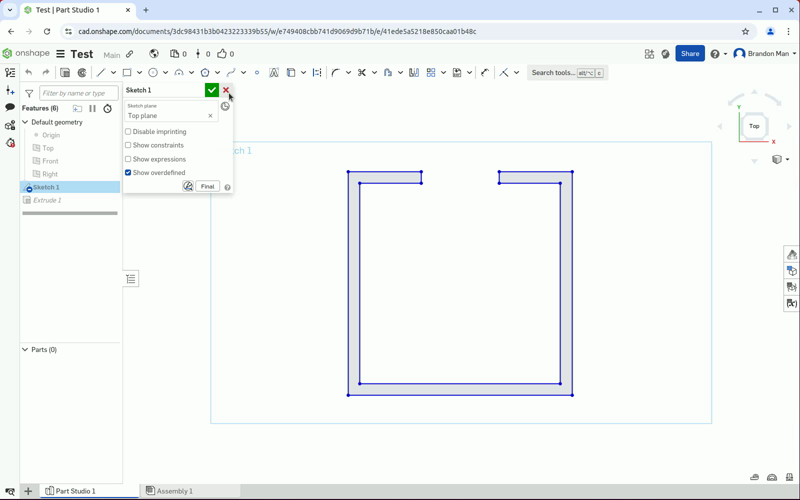
click(229, 92)
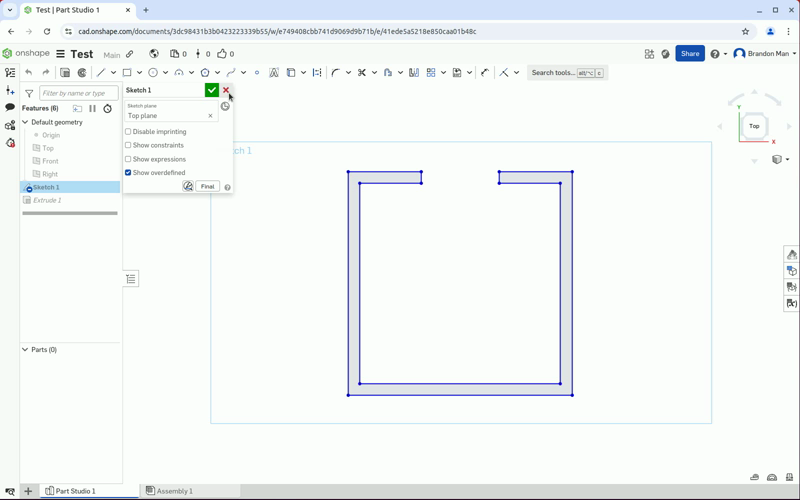
key(shift+s)
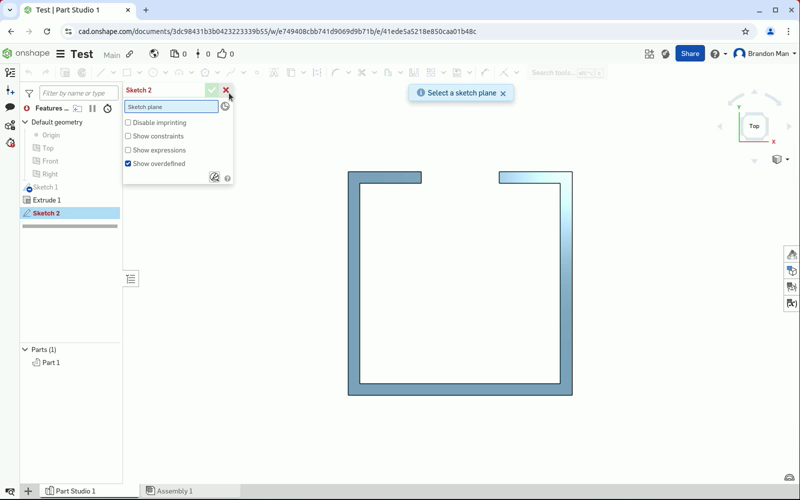
mouse_move(73, 150)
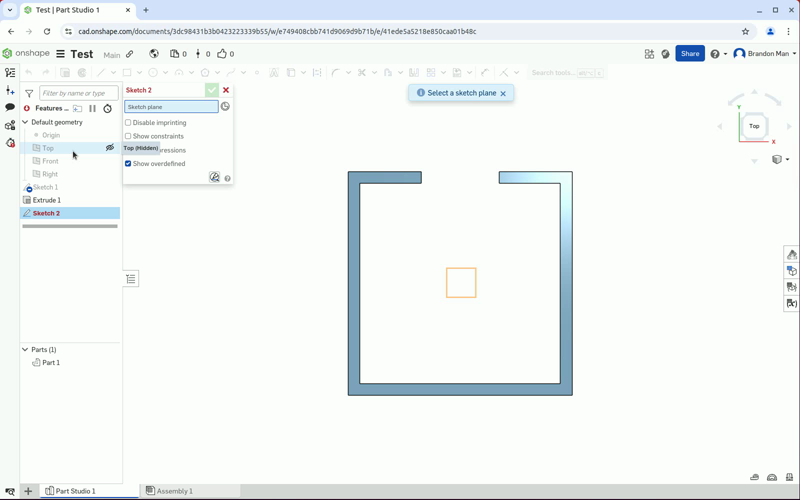
click(73, 150)
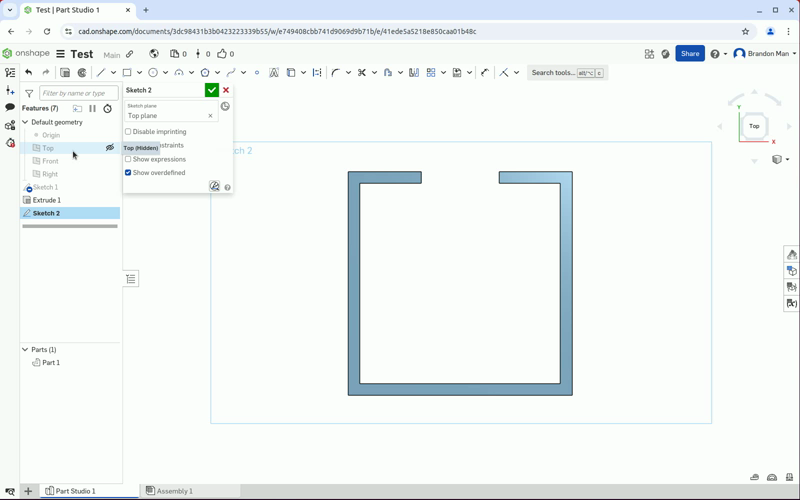
mouse_move(73, 352)
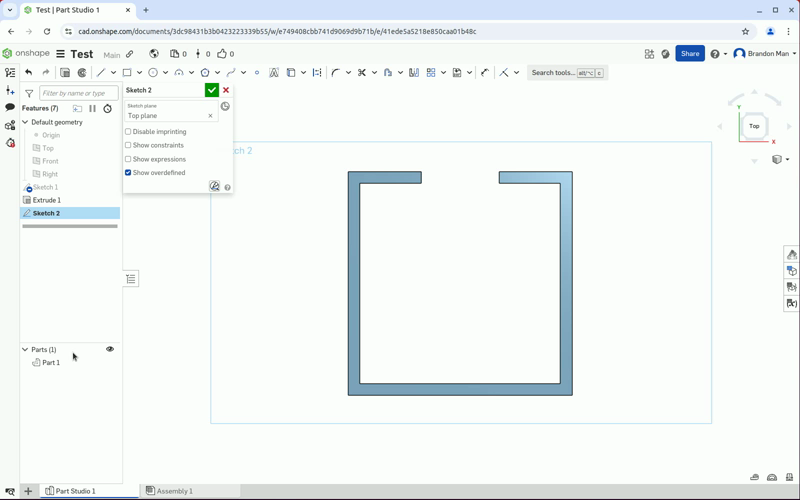
key(y)
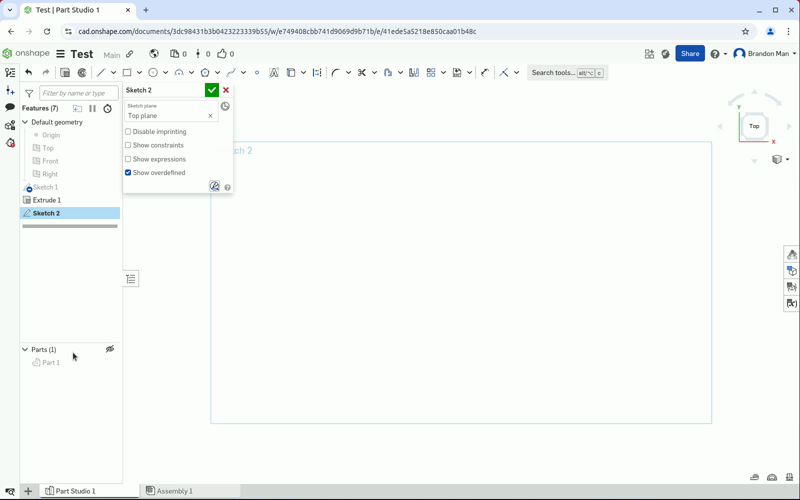
key(l)
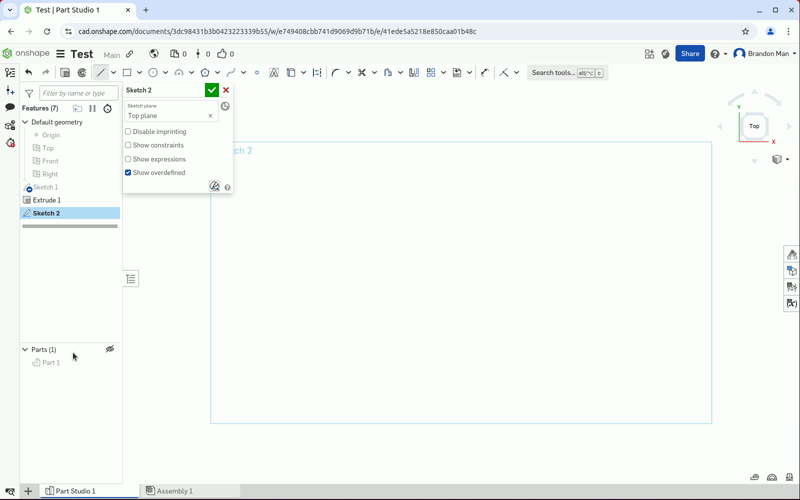
key_down(shift)
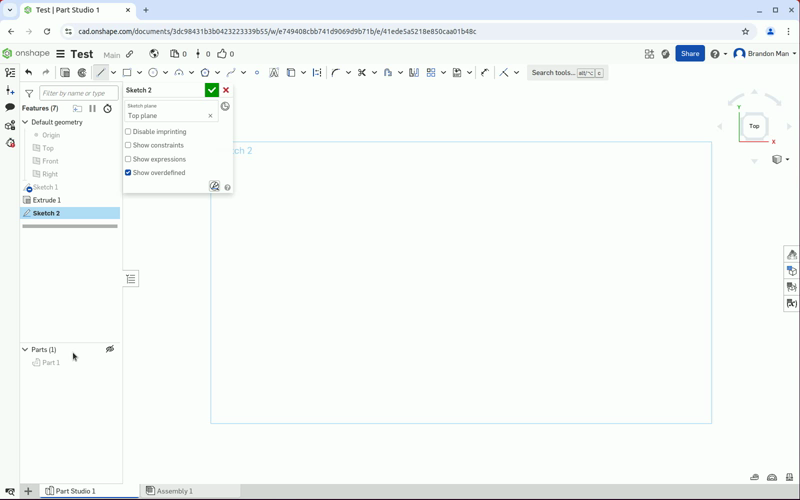
mouse_move(423, 183)
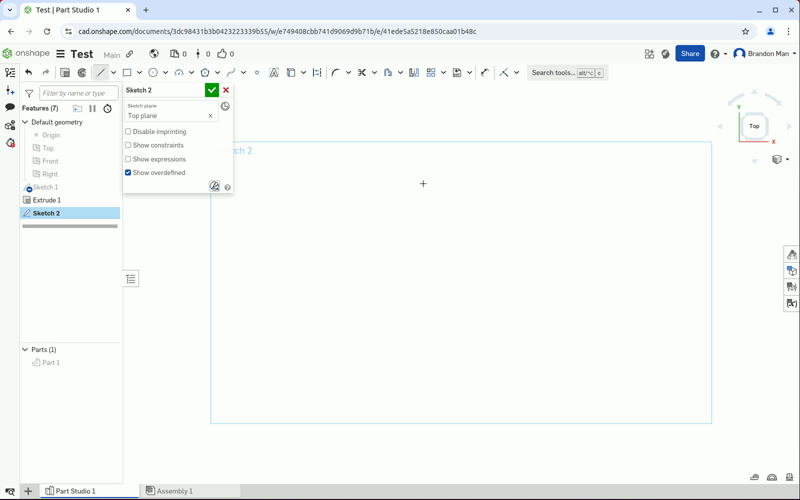
click(423, 183)
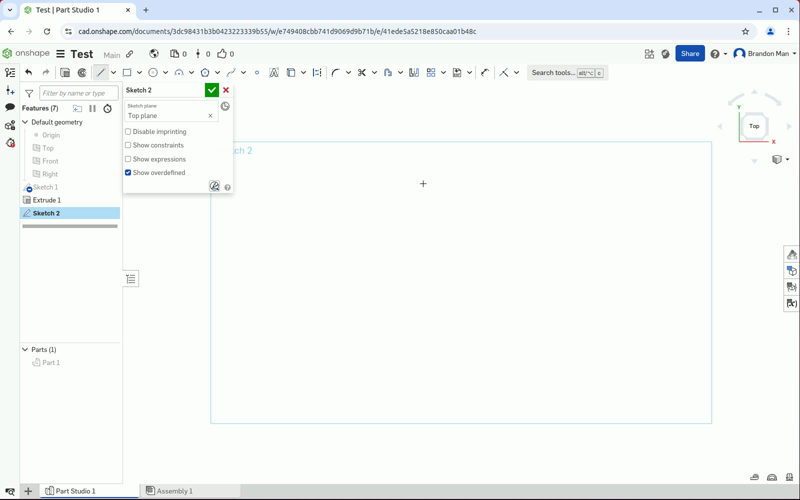
key_up(shift)
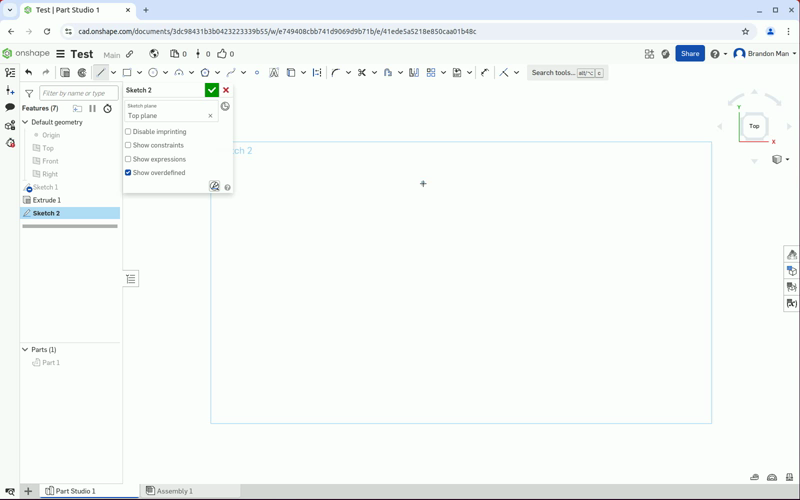
key_down(shift)
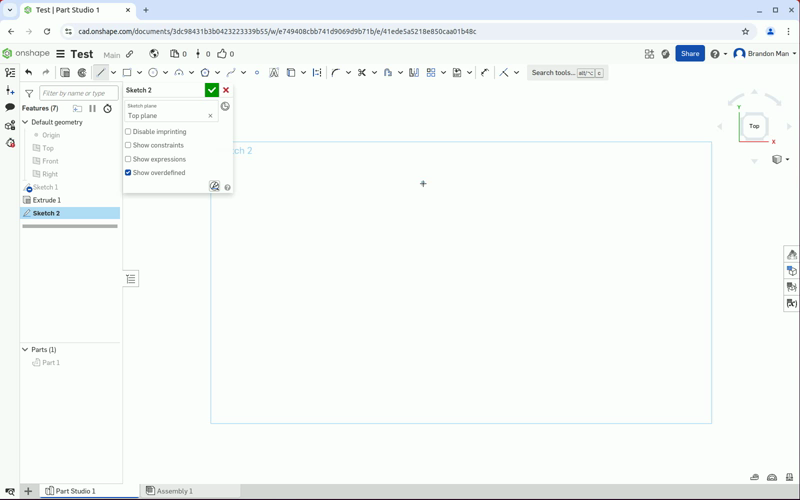
mouse_move(499, 183)
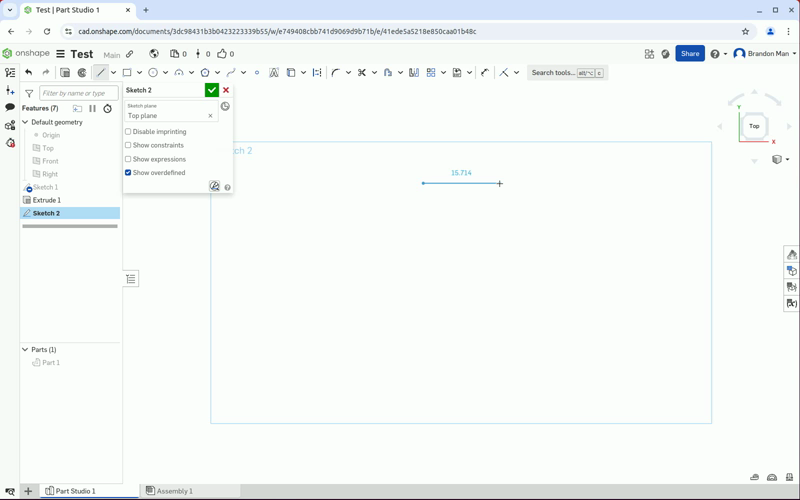
click(499, 183)
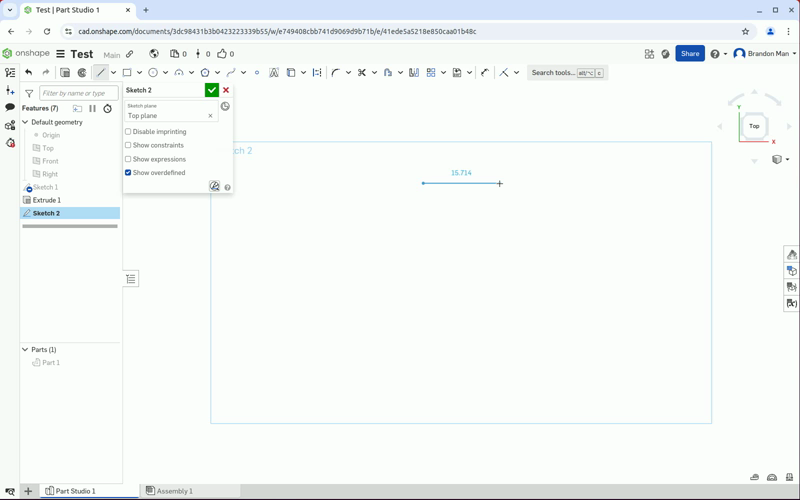
key_up(shift)
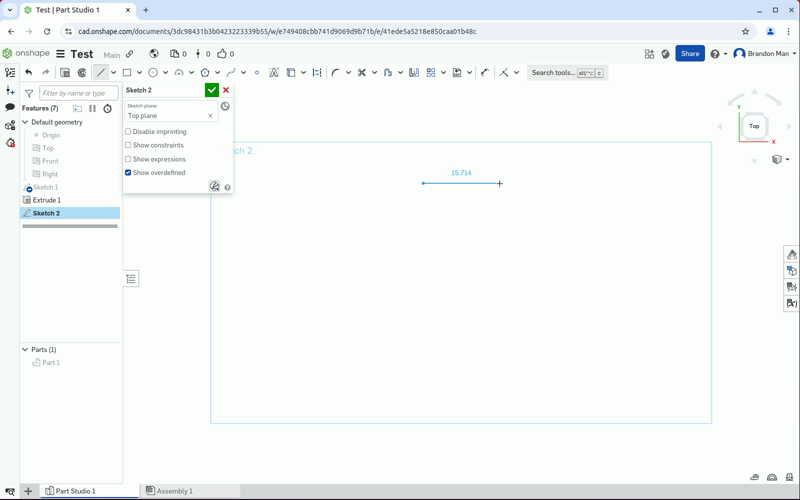
key_down(shift)
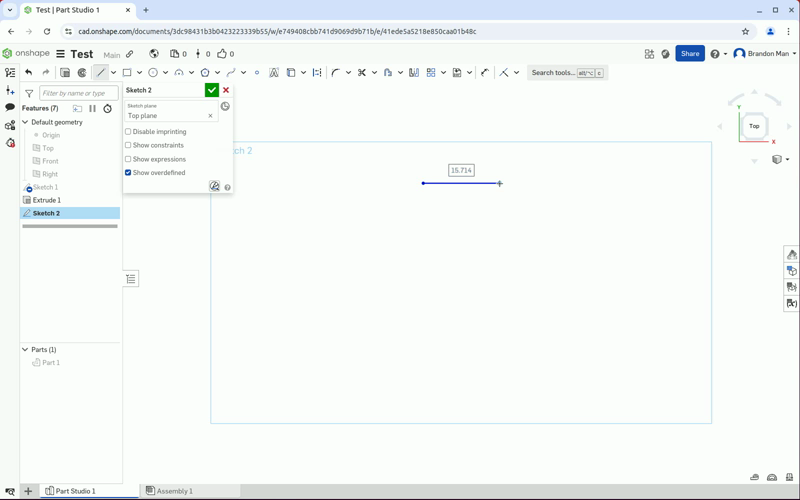
mouse_move(529, 183)
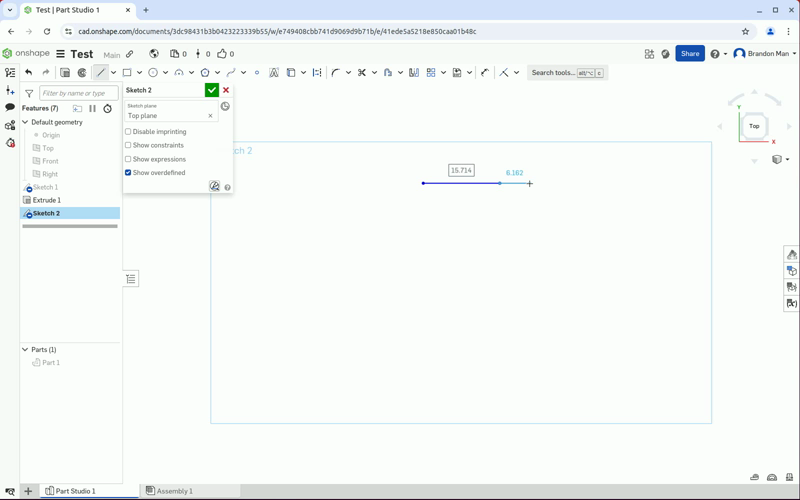
mouse_move(499, 170)
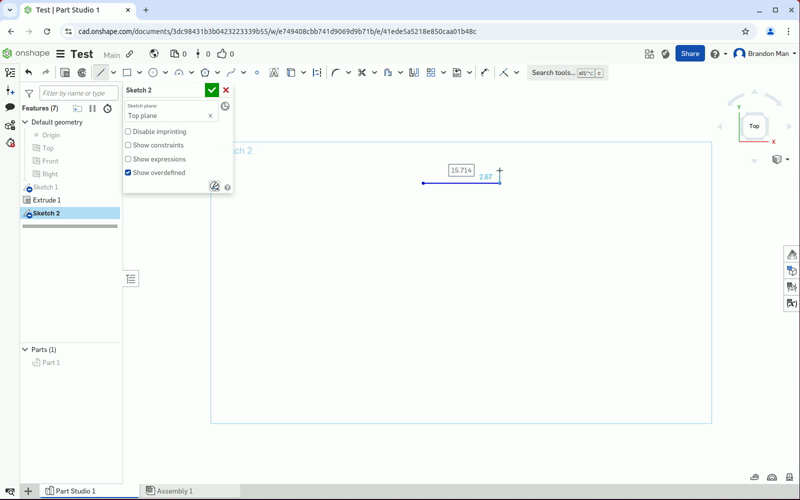
click(499, 170)
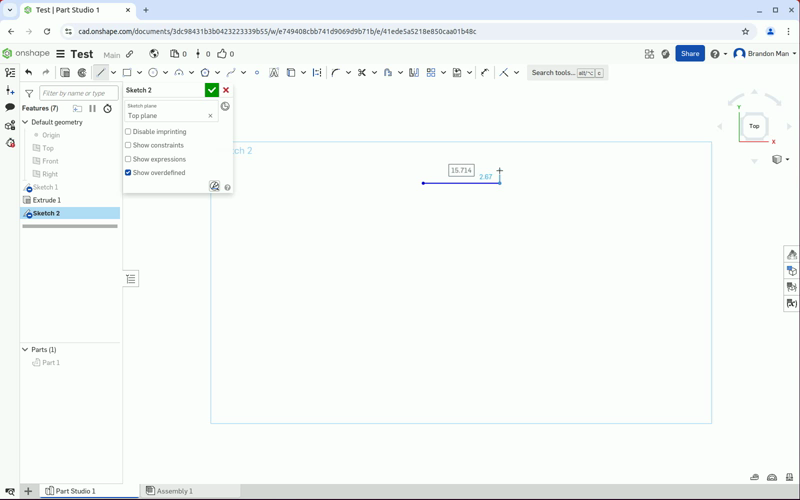
key_up(shift)
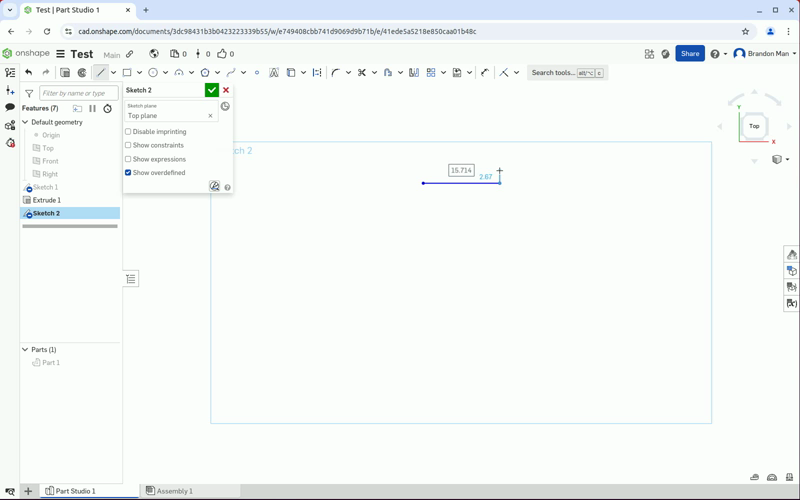
key_down(shift)
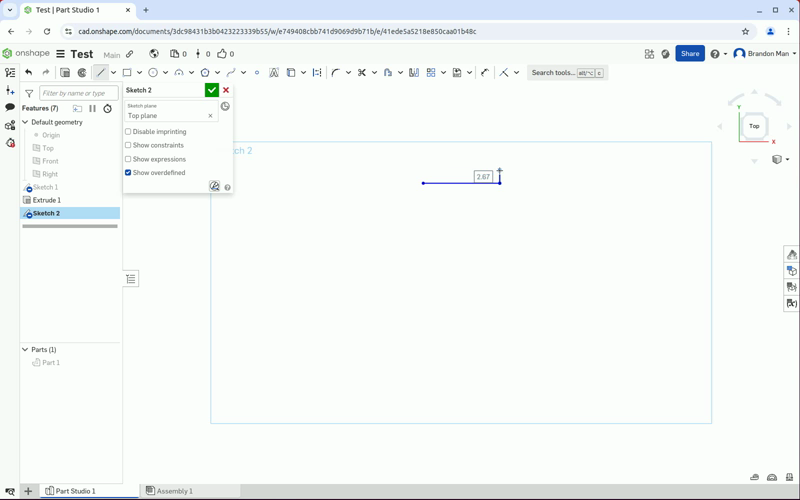
mouse_move(423, 170)
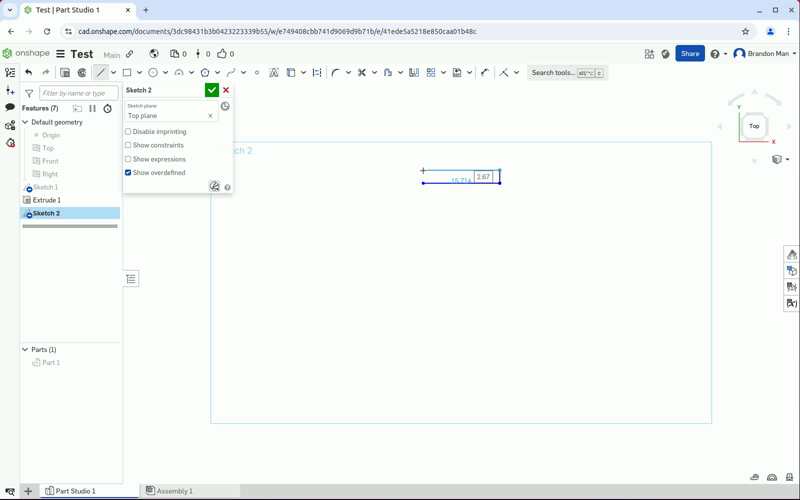
click(423, 170)
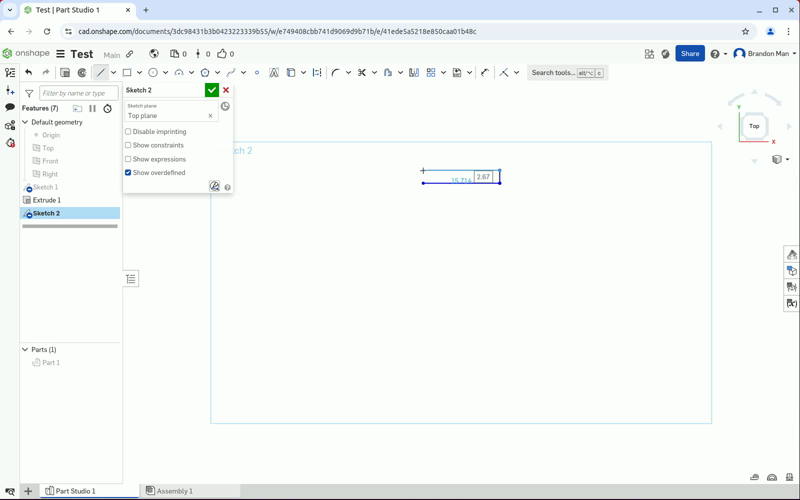
key_up(shift)
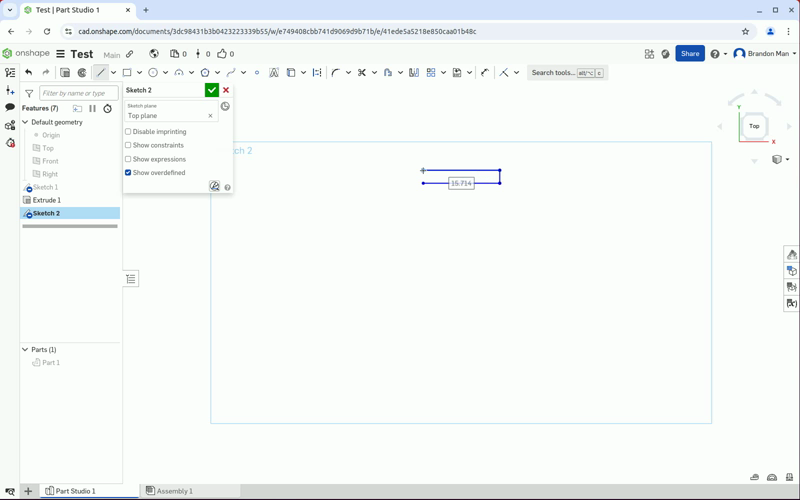
mouse_move(453, 170)
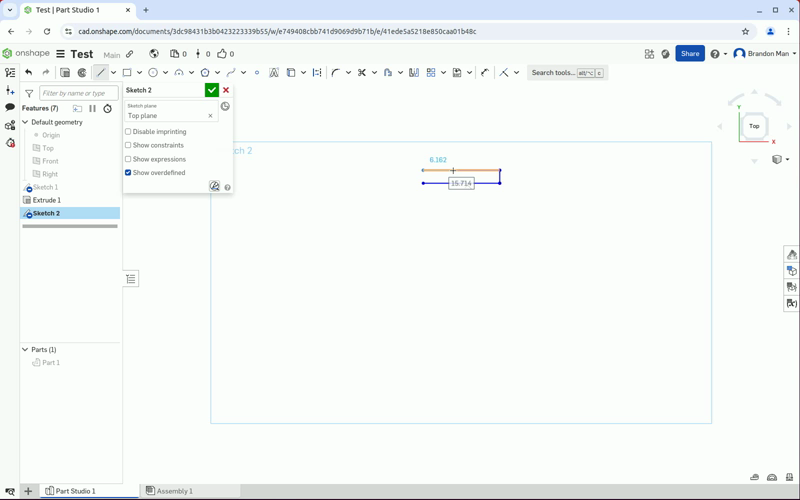
key_down(shift)
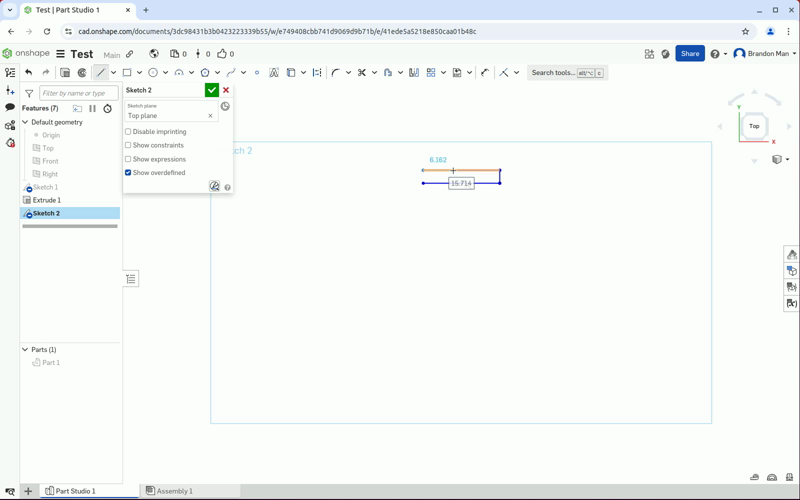
mouse_move(423, 183)
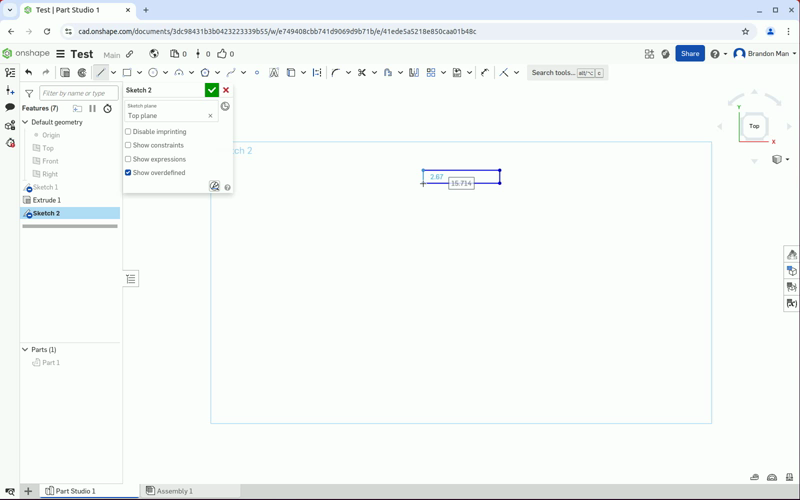
key_up(shift)
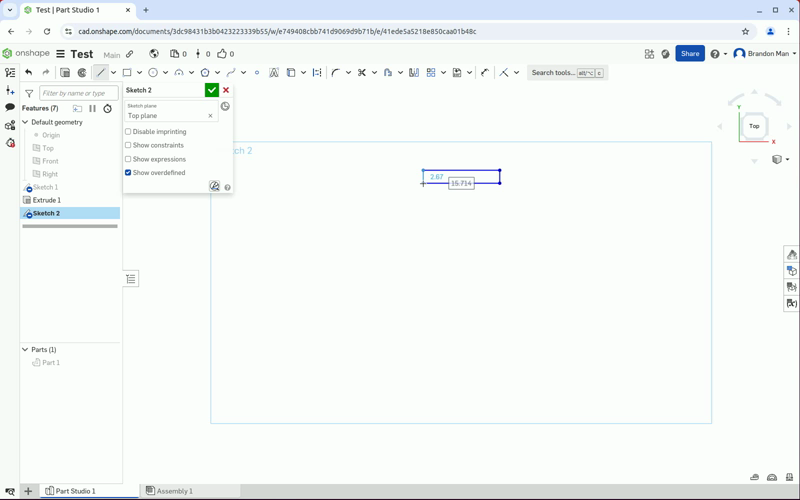
click(423, 183)
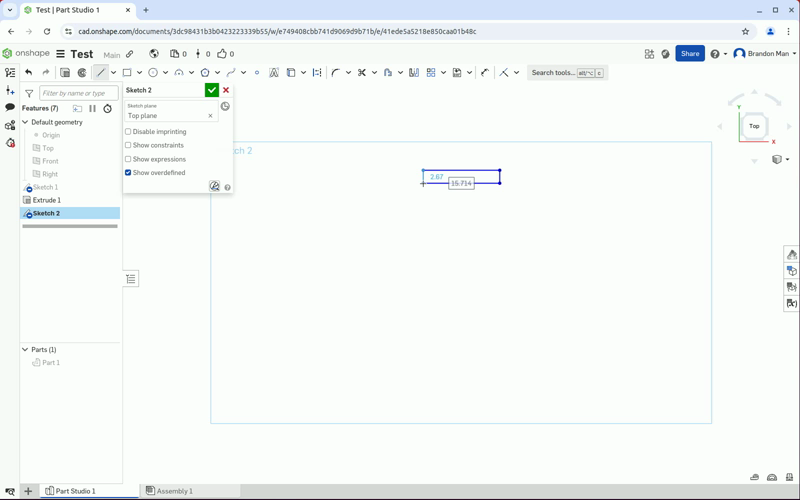
key(esc)
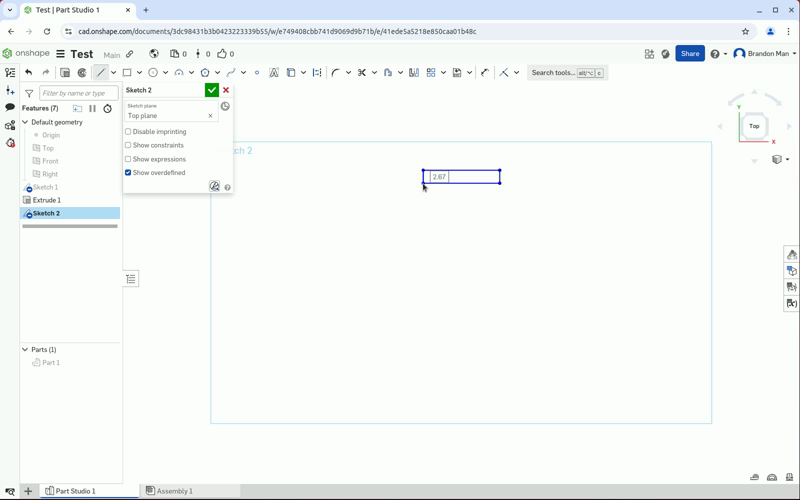
mouse_move(494, 173)
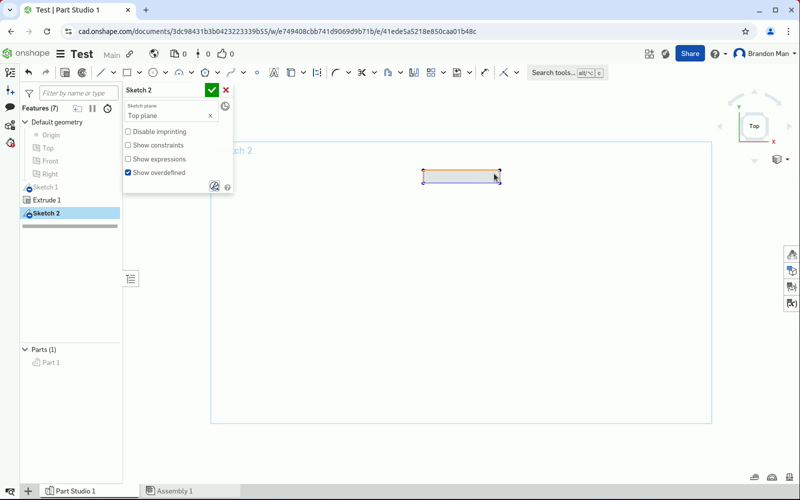
scroll(6)
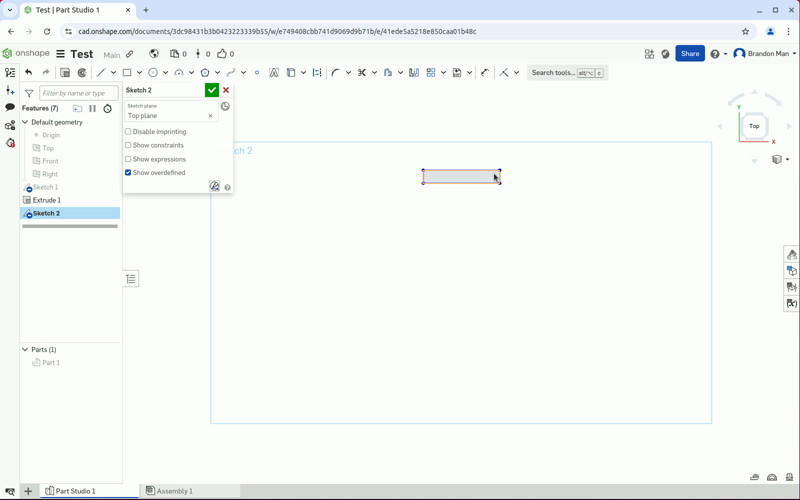
scroll(6)
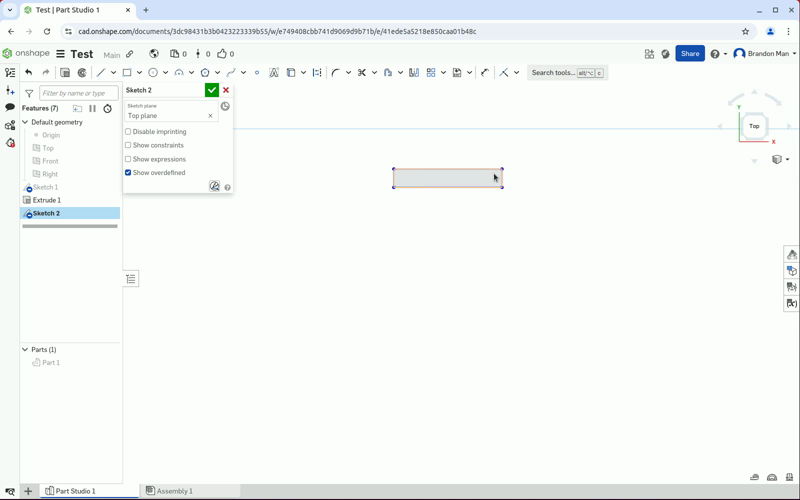
scroll(6)
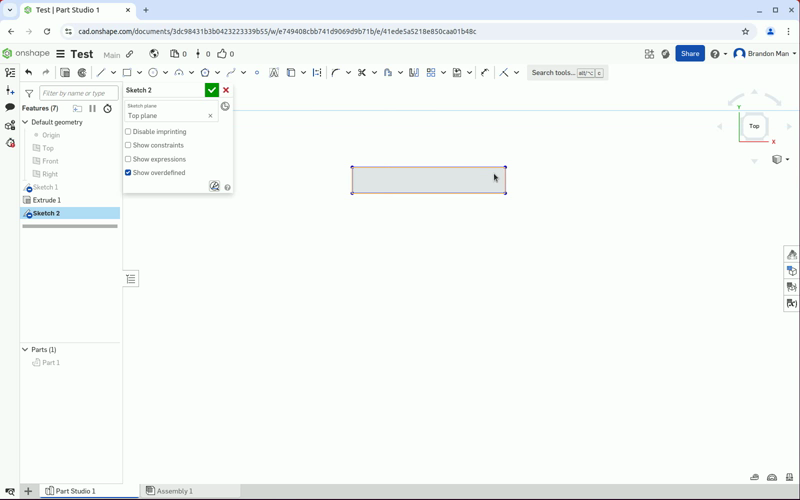
scroll(6)
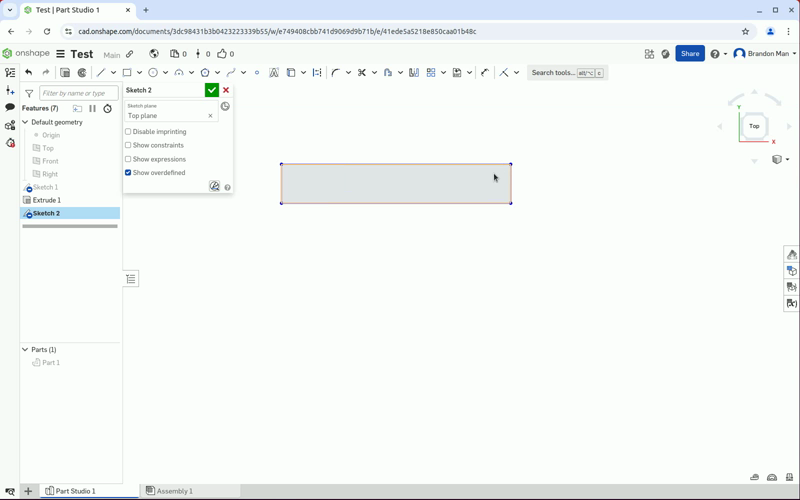
scroll(6)
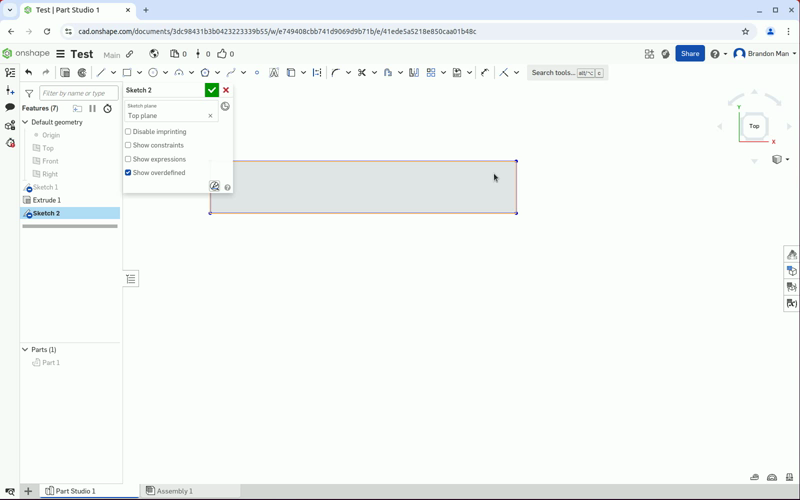
scroll(6)
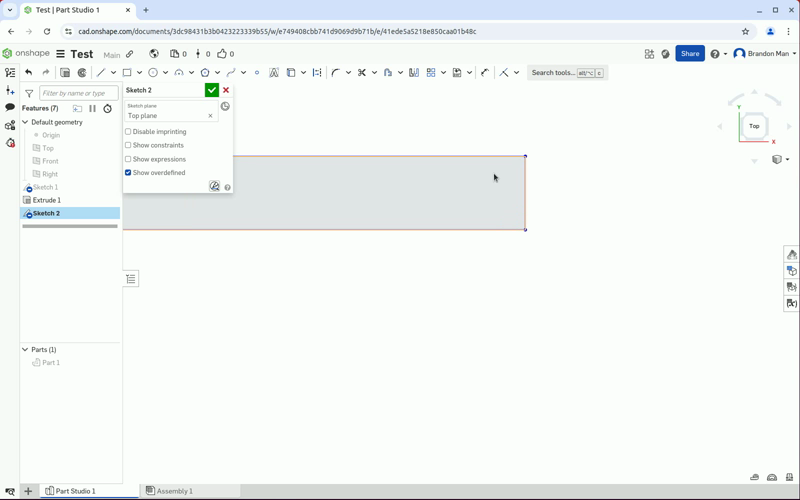
scroll(6)
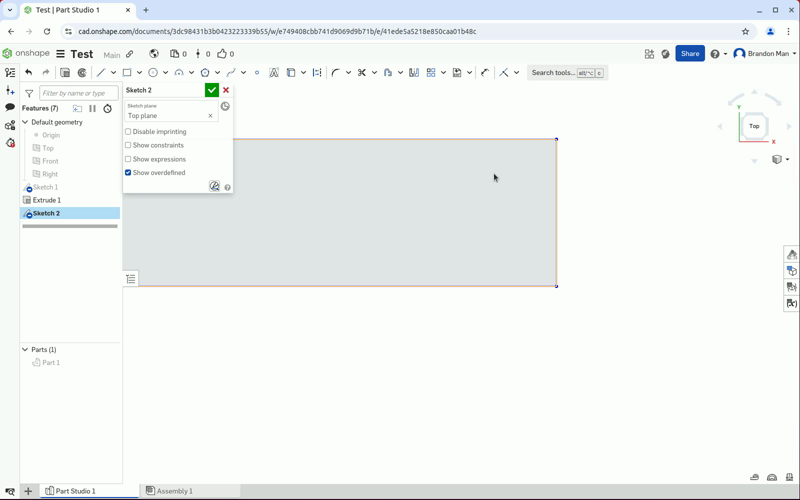
click(494, 173)
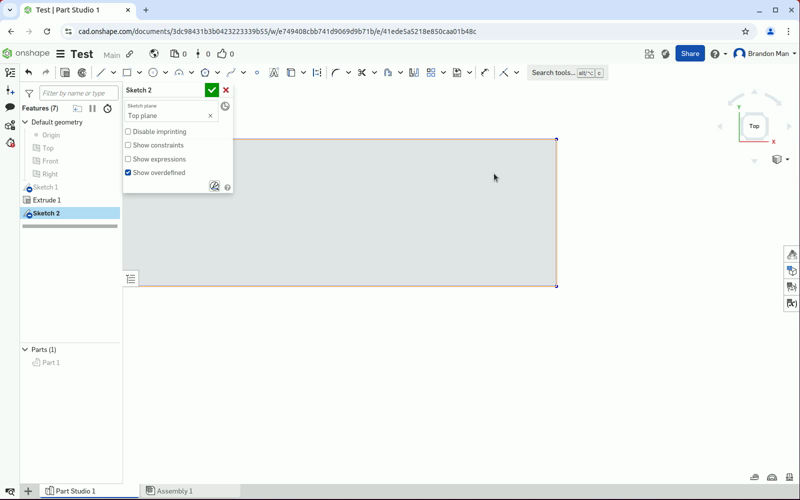
scroll(-6)
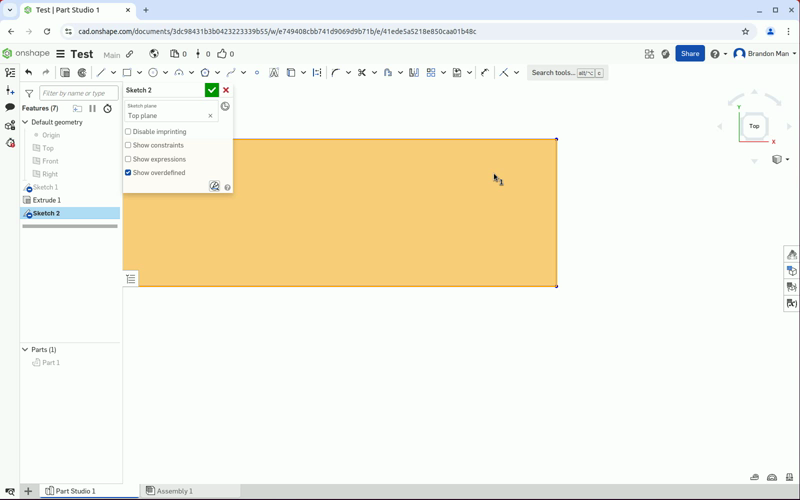
scroll(-6)
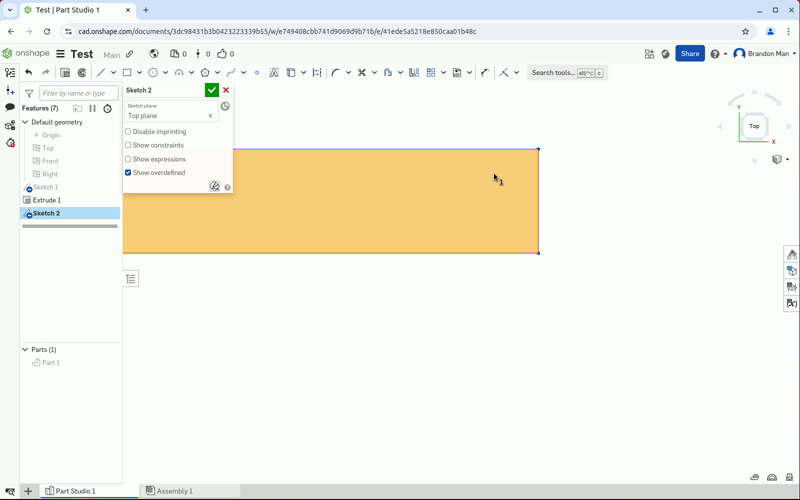
scroll(-6)
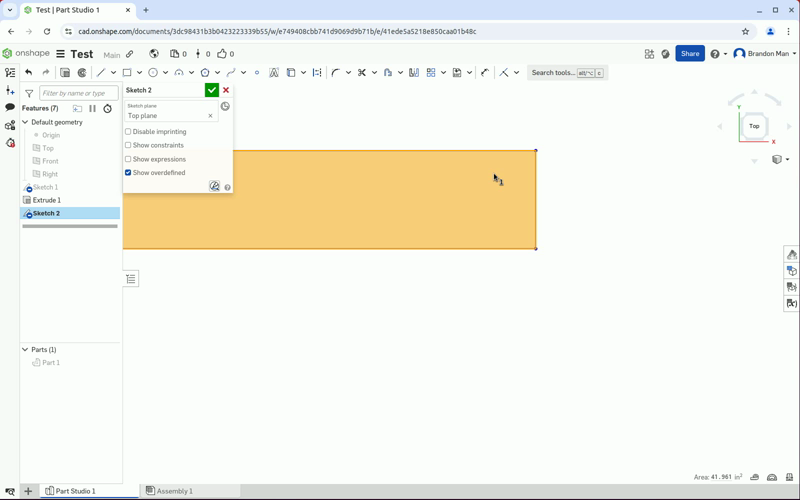
scroll(-6)
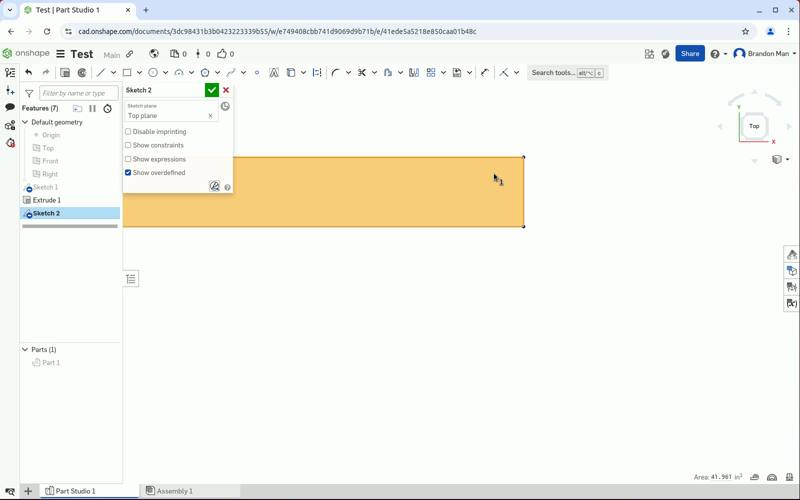
scroll(-6)
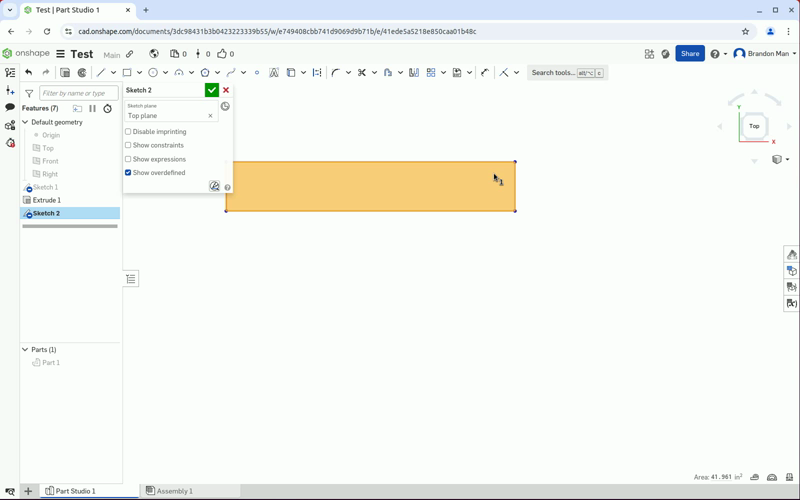
scroll(-6)
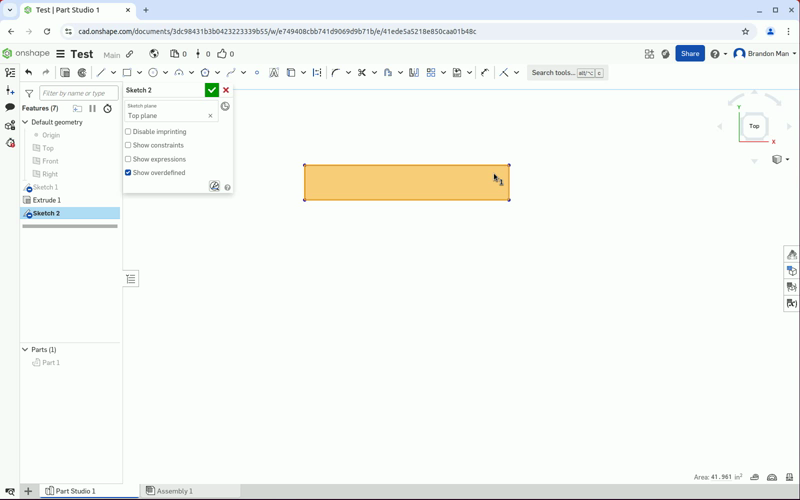
scroll(-6)
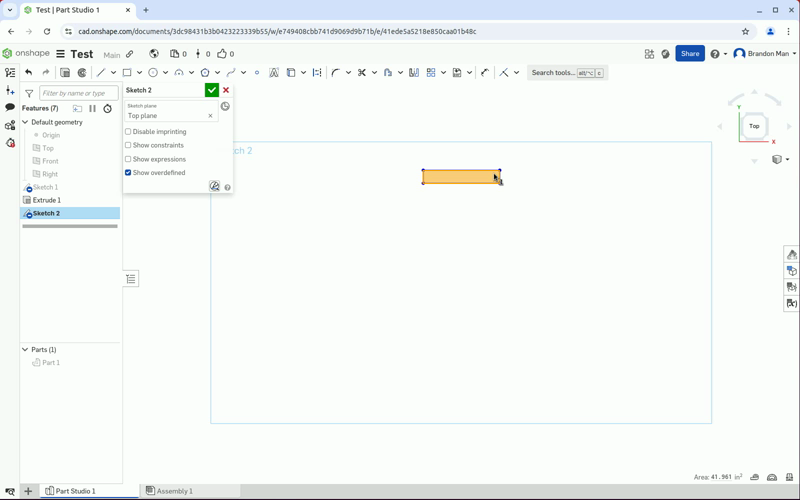
mouse_move(73, 352)
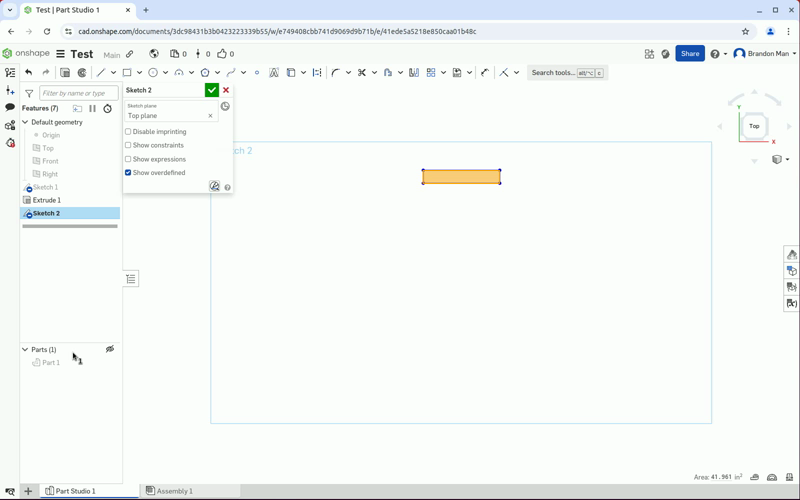
key(shift+y)
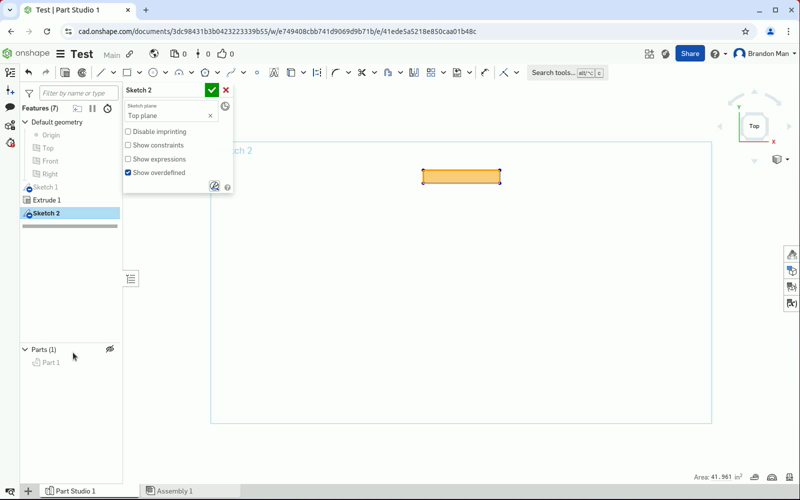
key(shift+e)
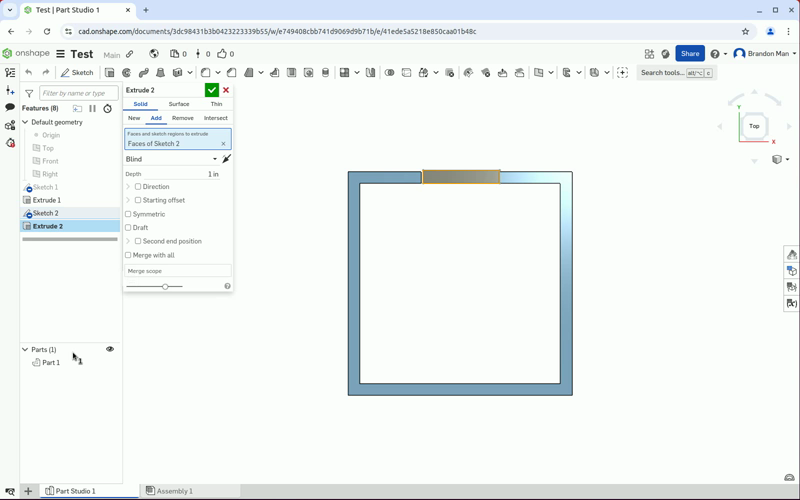
mouse_move(143, 106)
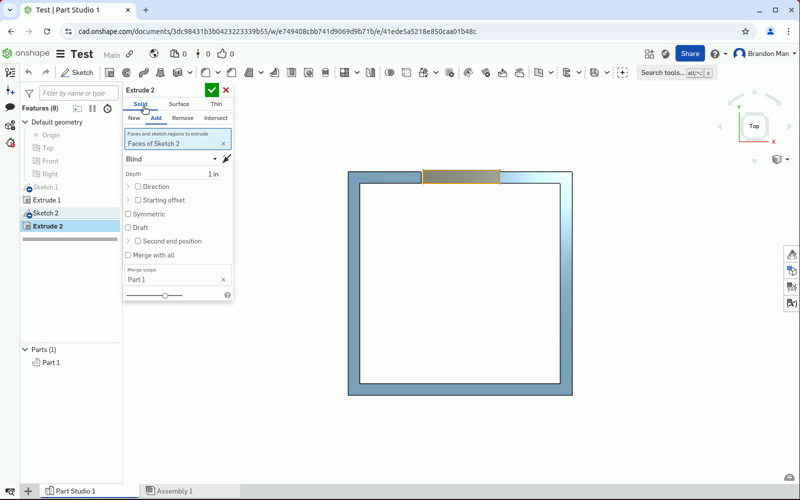
click(143, 106)
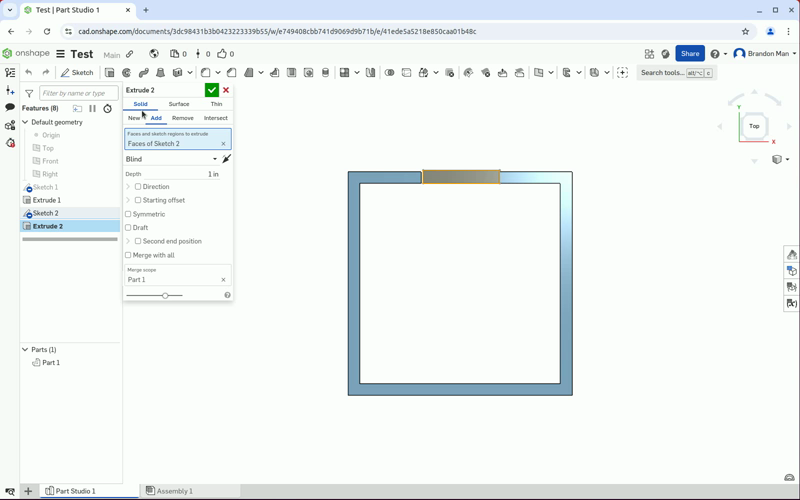
mouse_move(137, 120)
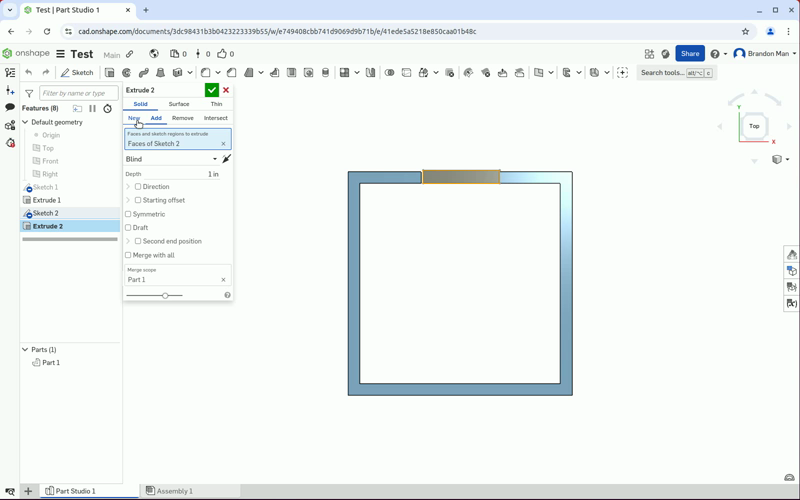
click(137, 120)
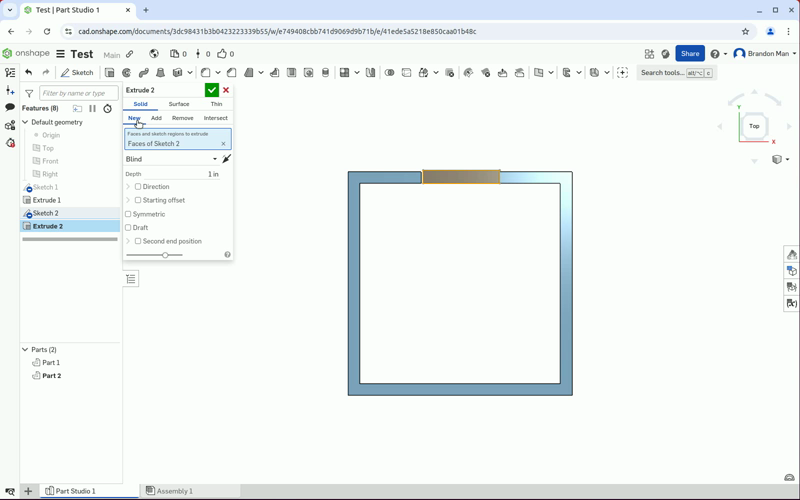
key(tab, 4)
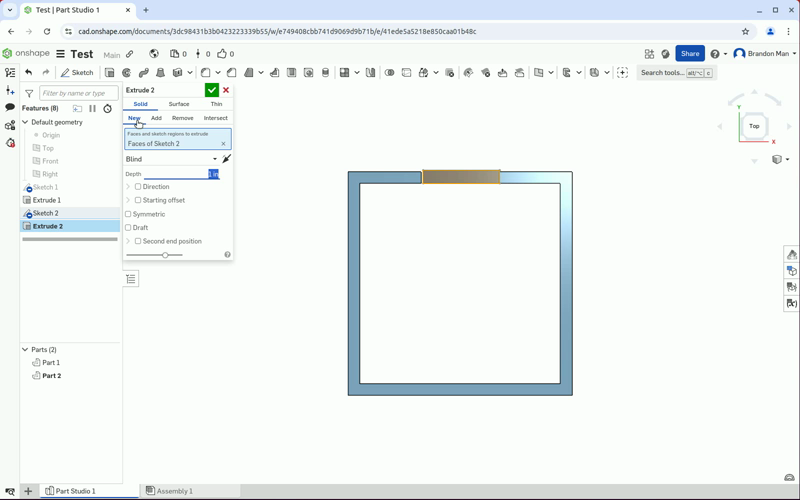
text(1.685)
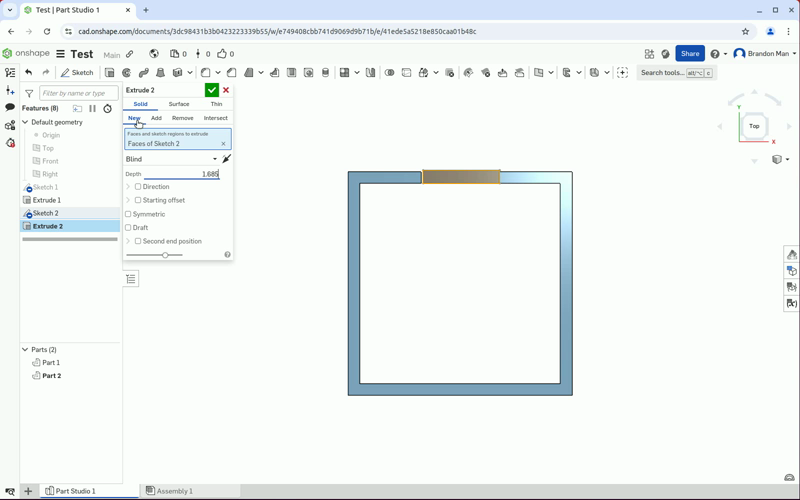
key(enter)
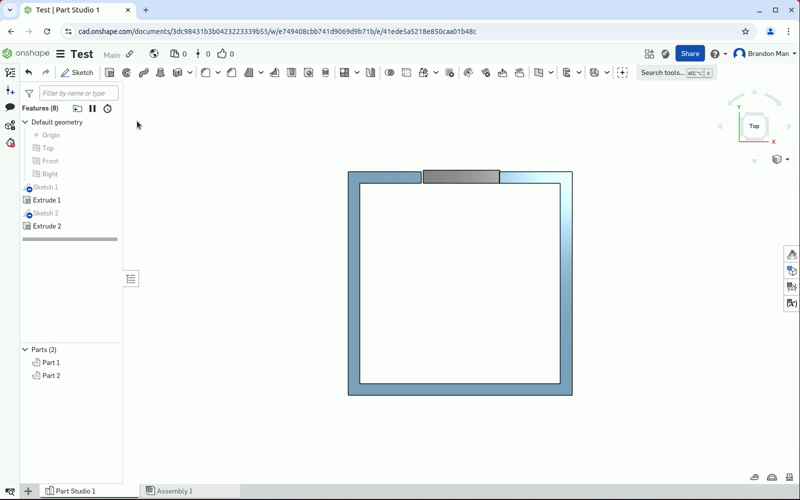
key(shift+h)
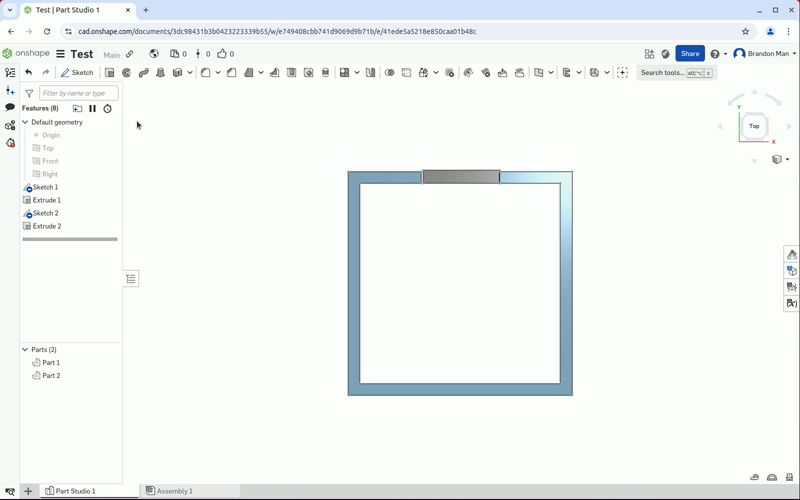
key(shift+h)
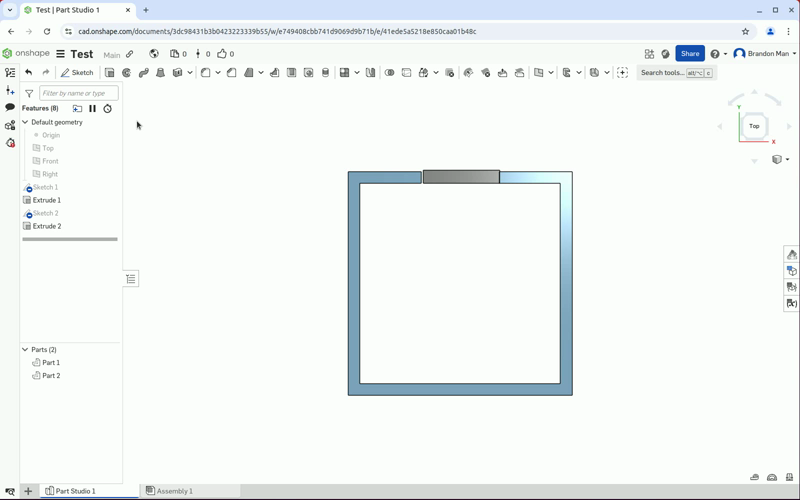
mouse_move(73, 189)
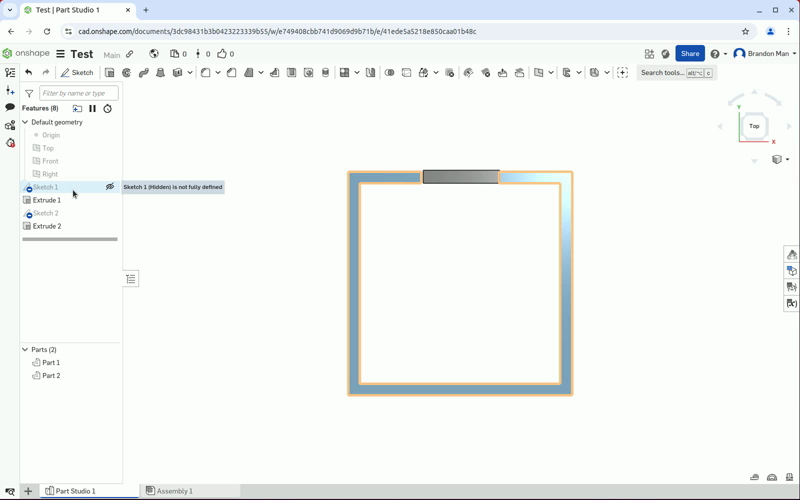
click(73, 189)
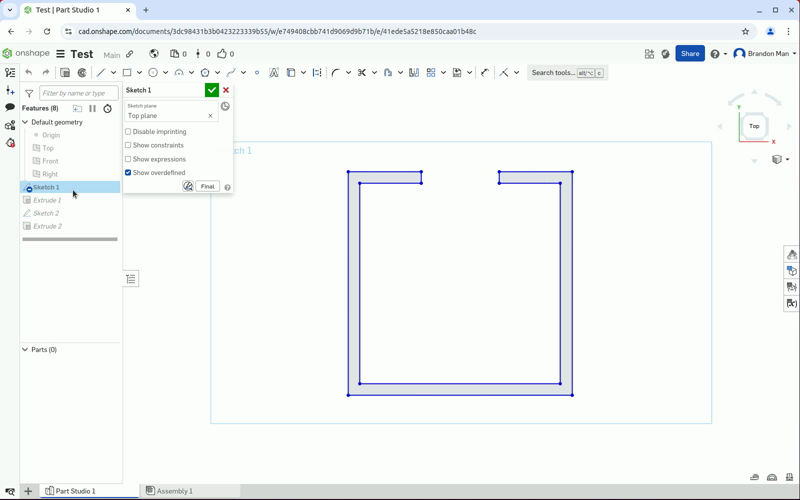
mouse_move(229, 92)
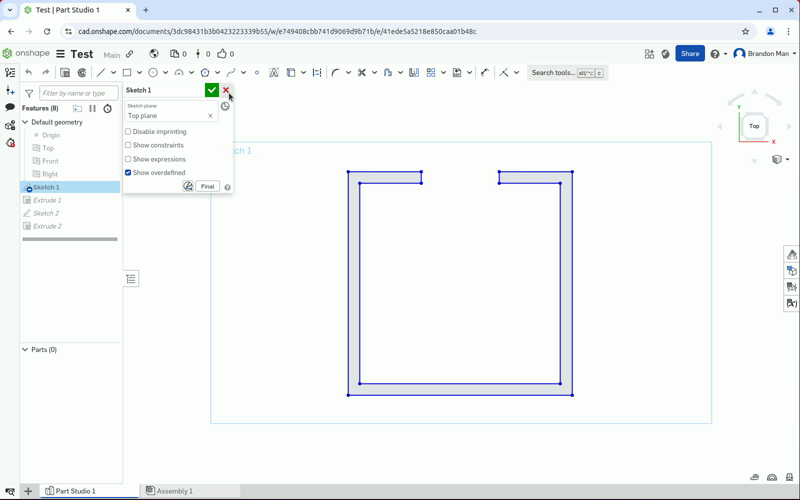
click(229, 92)
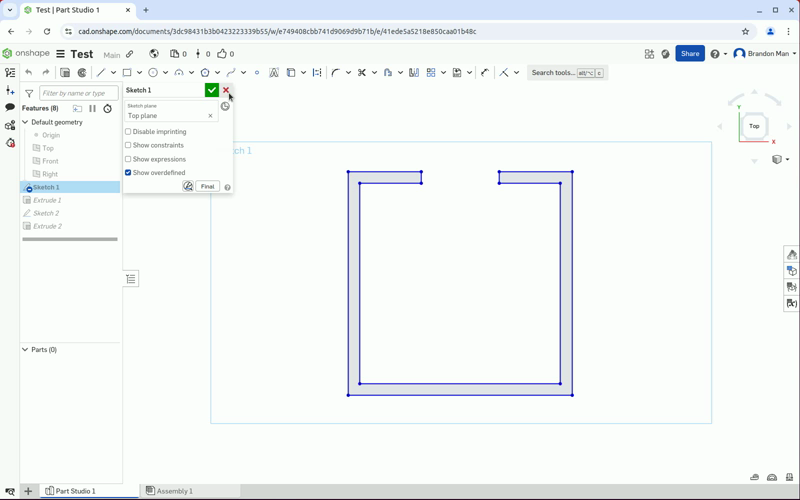
key(shift+s)
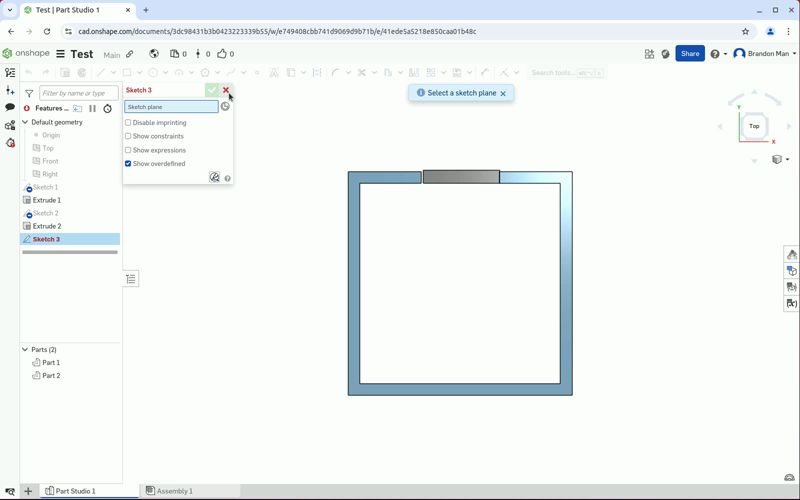
mouse_move(73, 150)
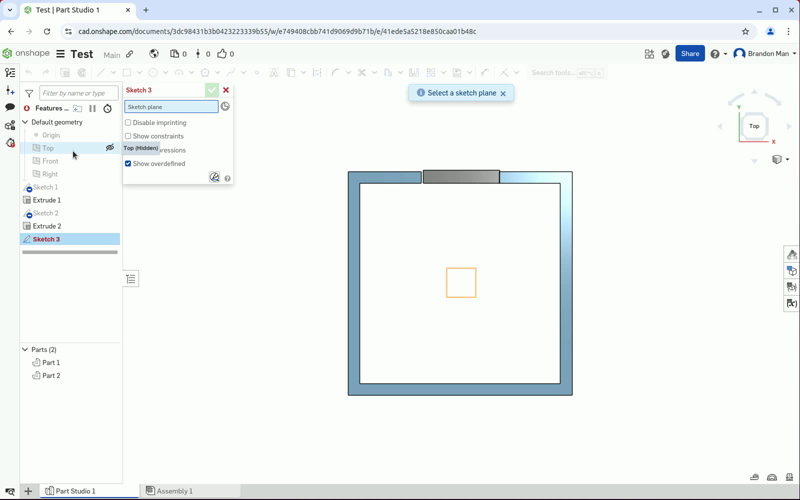
click(73, 150)
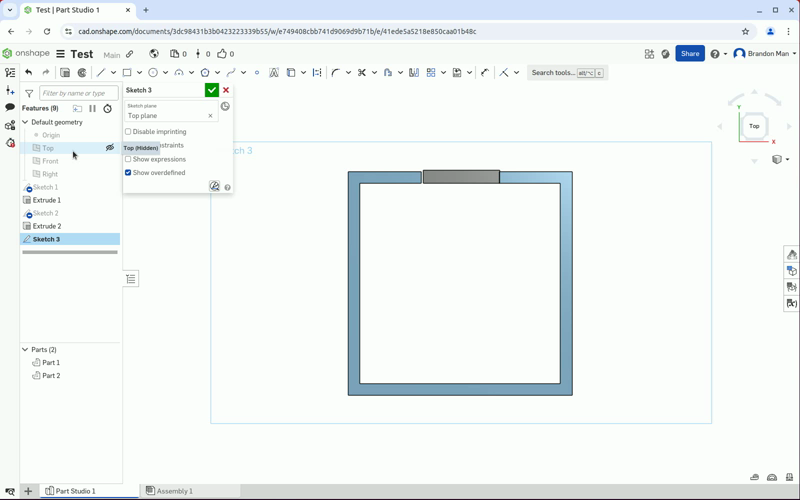
mouse_move(73, 352)
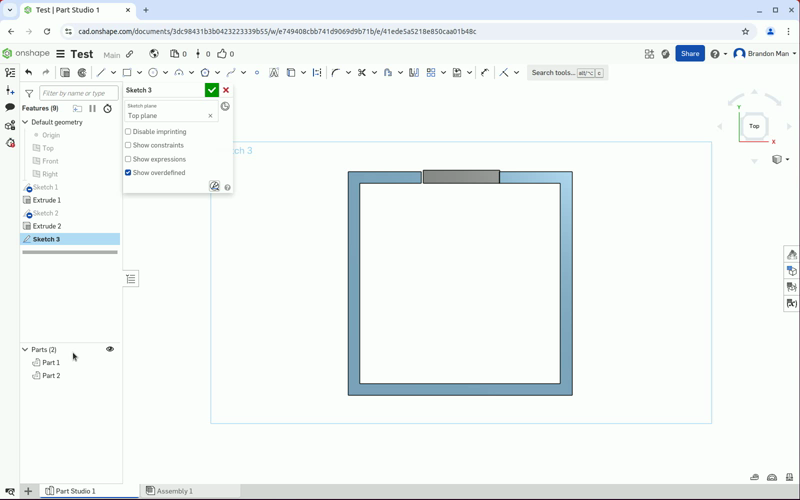
key(y)
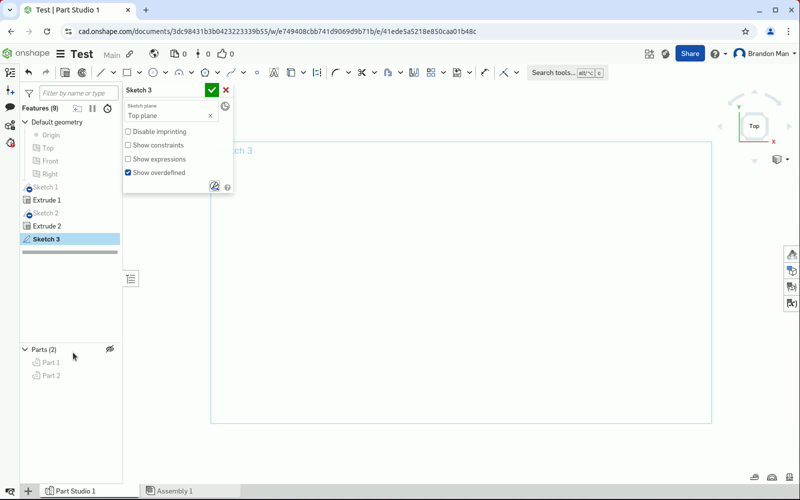
key(l)
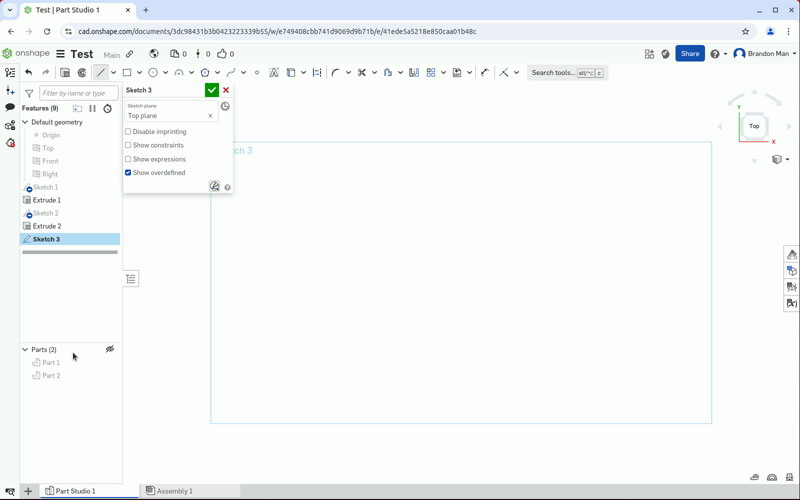
key_down(shift)
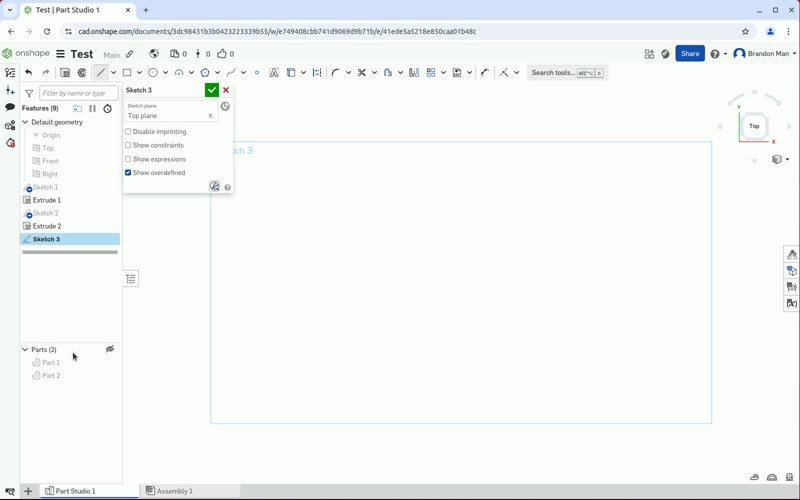
mouse_move(361, 382)
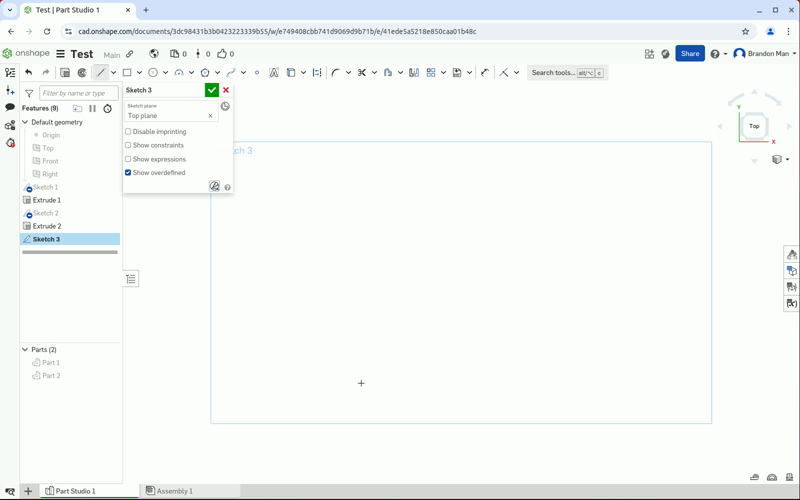
click(361, 382)
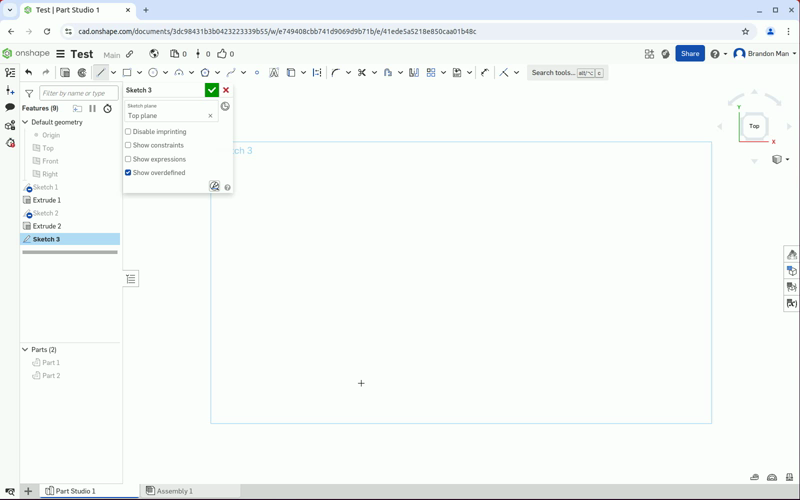
key_up(shift)
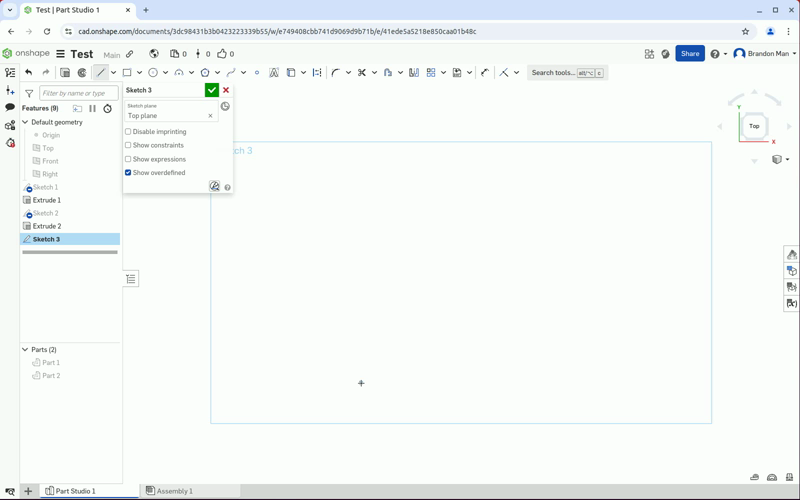
key_down(shift)
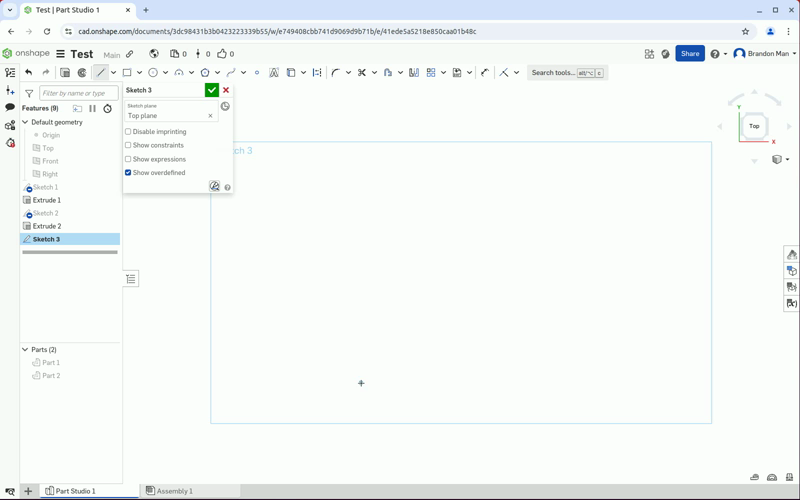
mouse_move(560, 382)
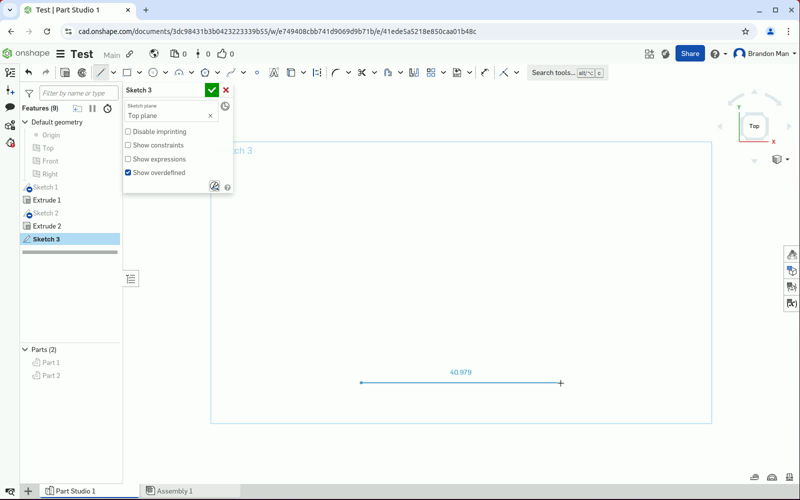
click(560, 382)
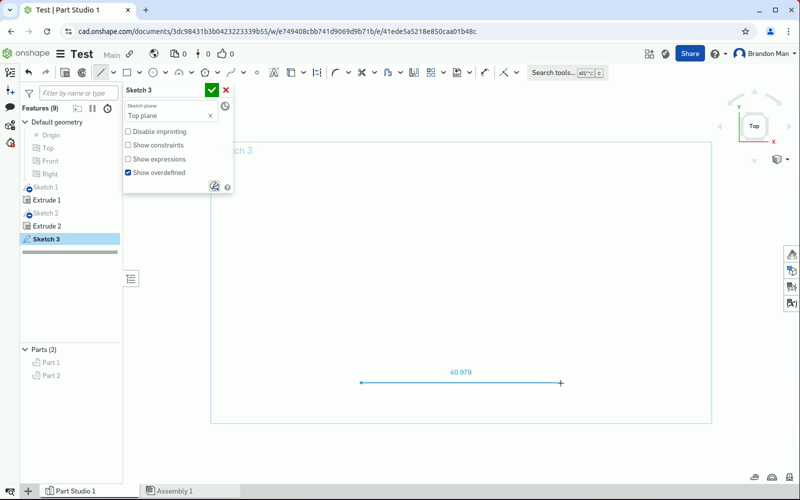
key_up(shift)
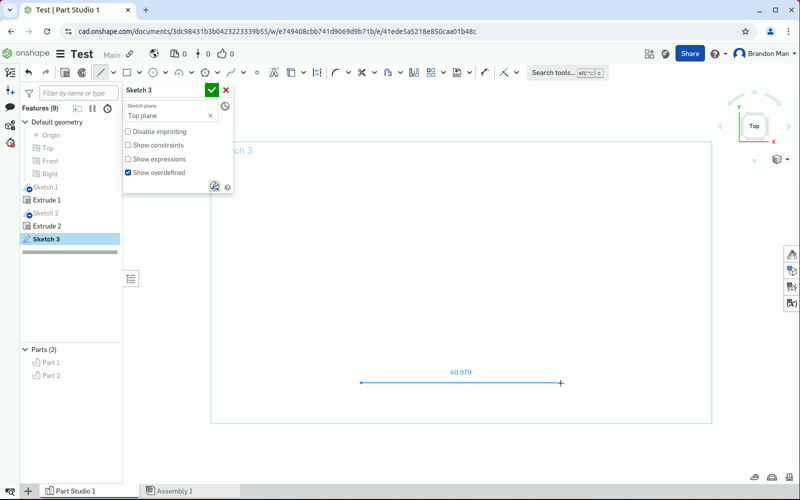
key_down(shift)
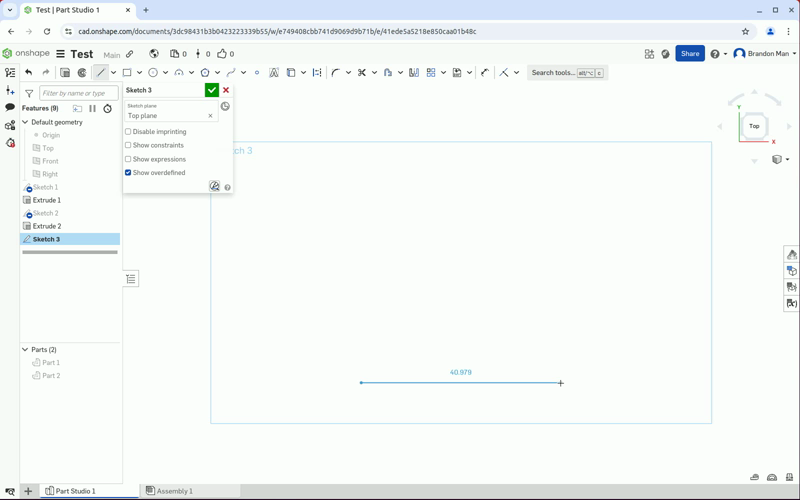
mouse_move(560, 183)
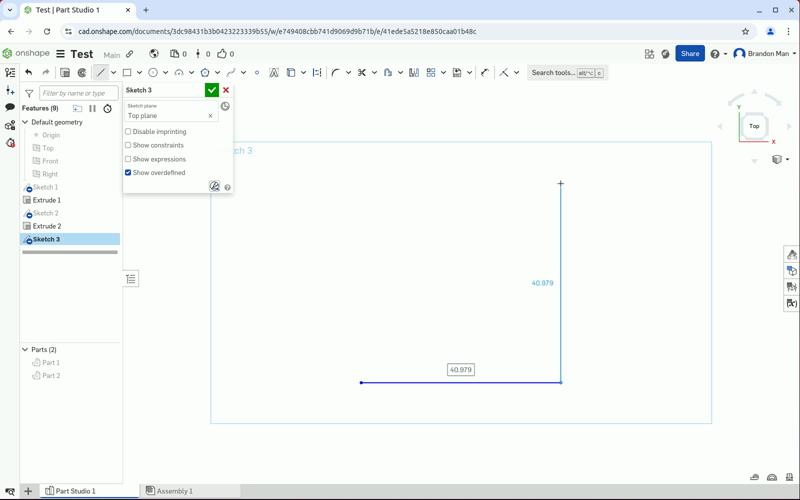
click(560, 183)
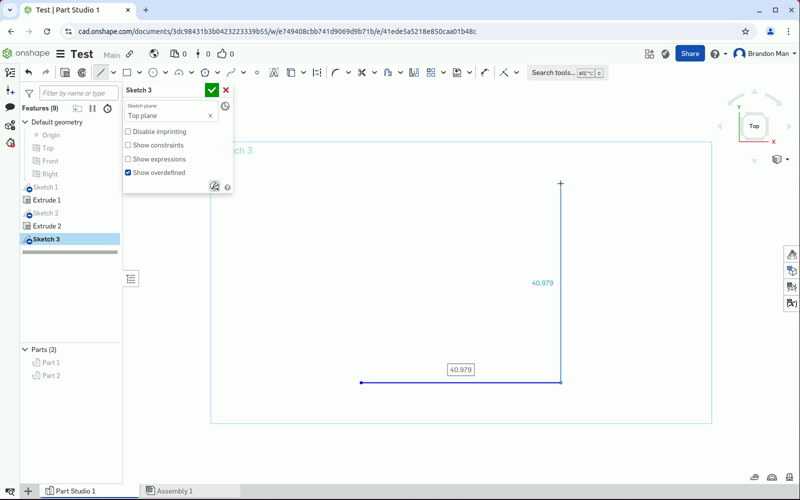
key_up(shift)
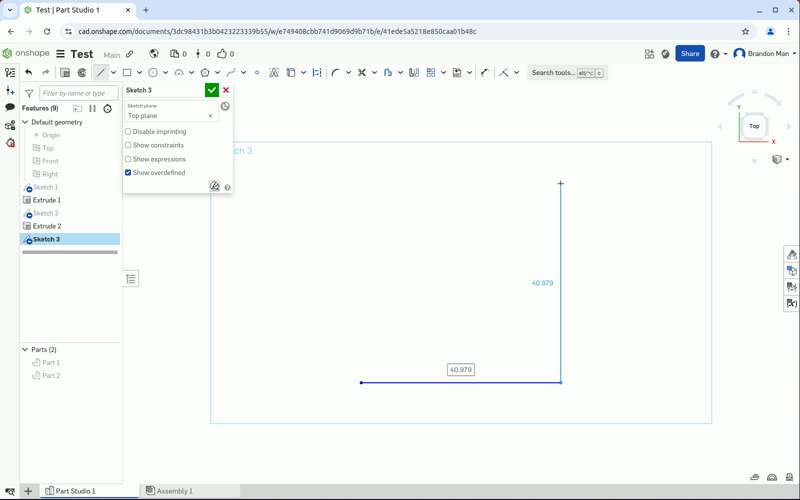
key_down(shift)
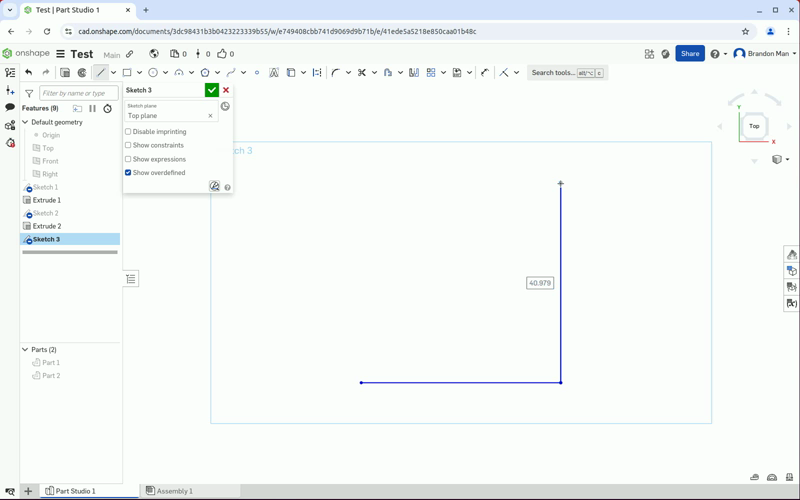
mouse_move(499, 183)
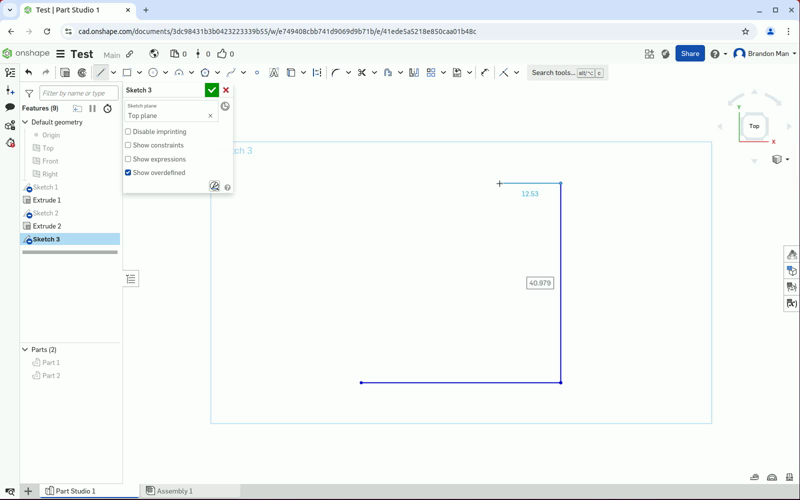
click(499, 183)
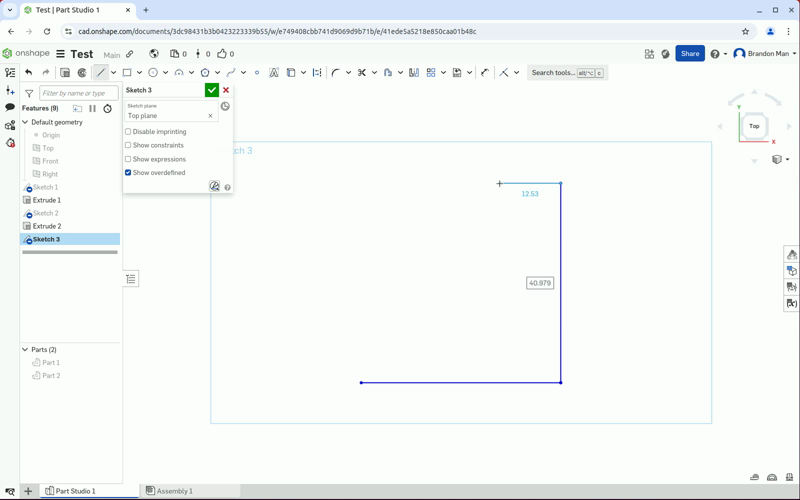
key_up(shift)
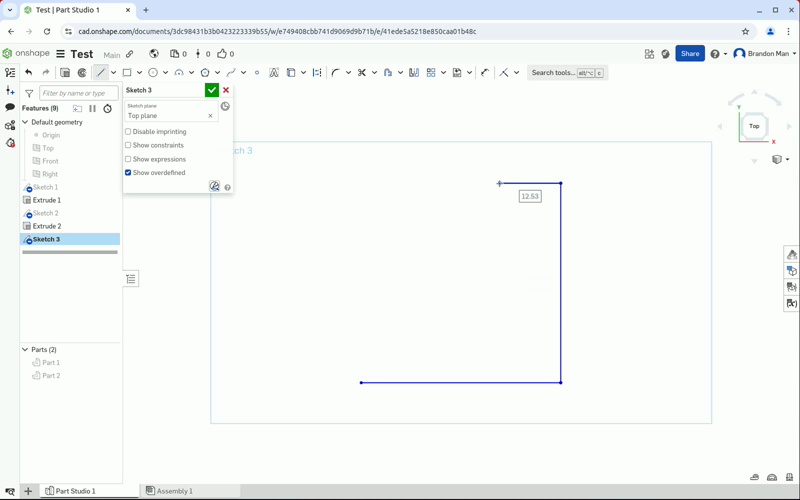
key_down(shift)
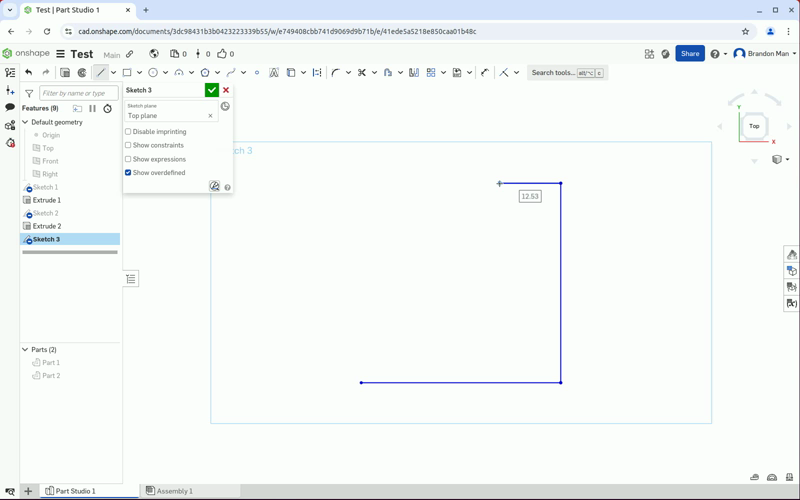
mouse_move(422, 183)
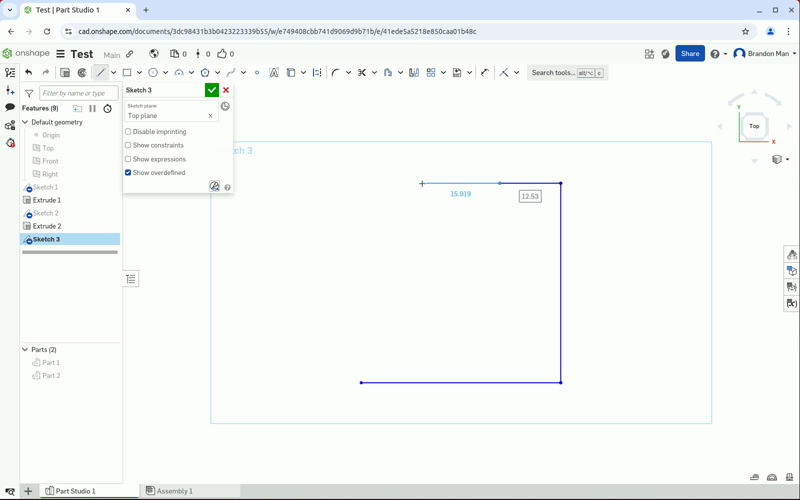
click(422, 183)
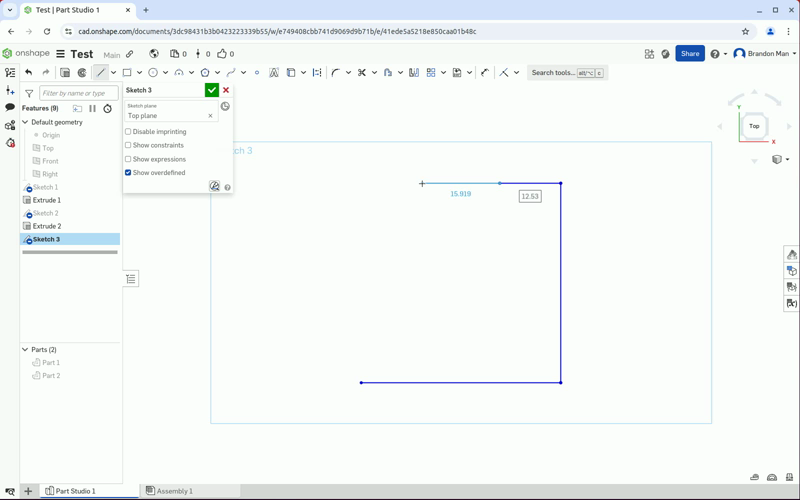
key_up(shift)
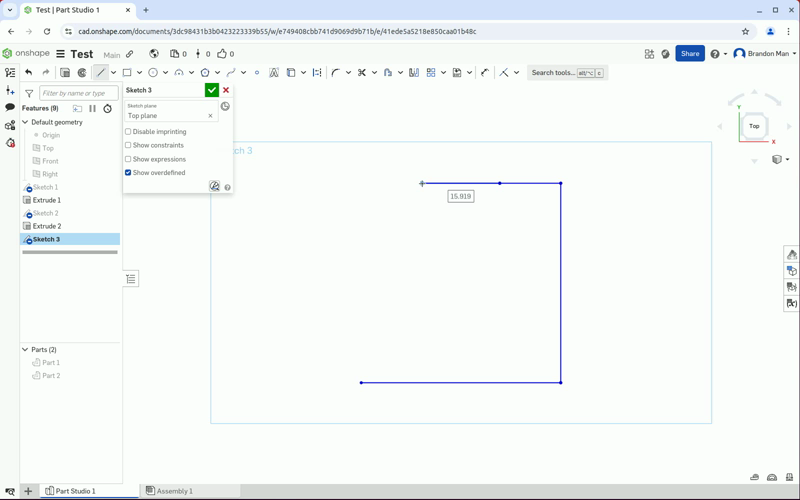
key_down(shift)
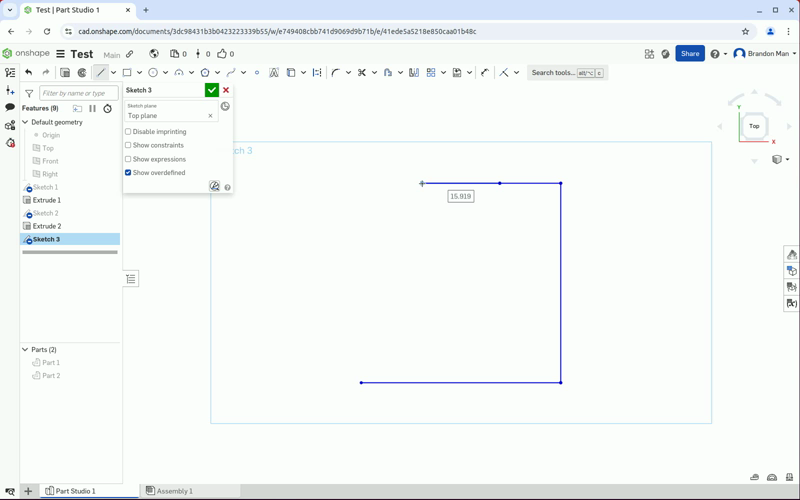
mouse_move(361, 183)
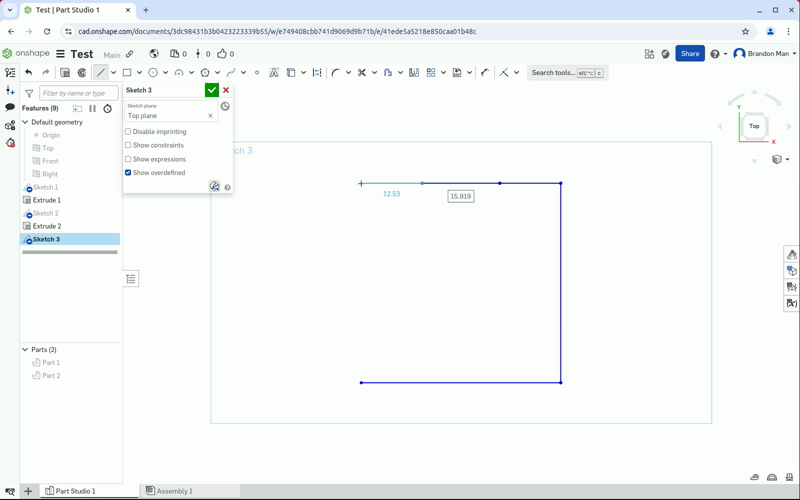
click(361, 183)
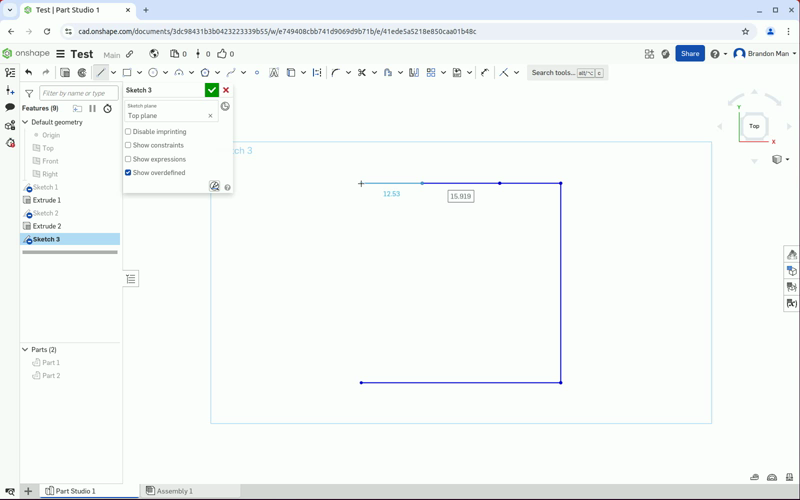
key_up(shift)
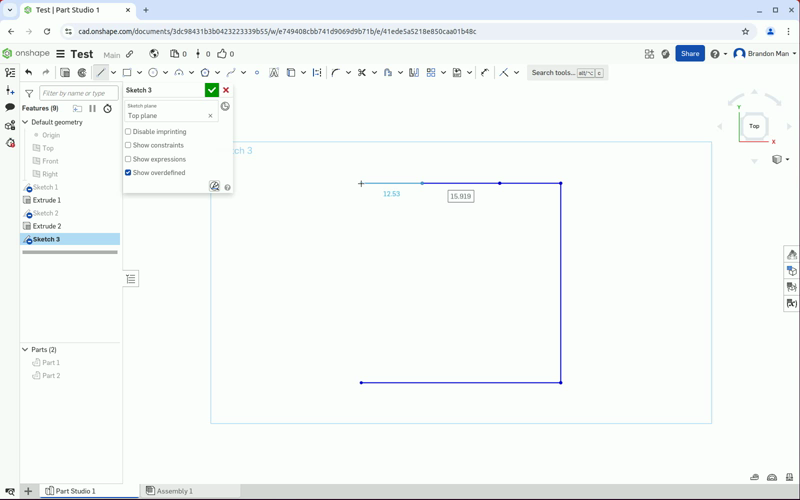
key_down(shift)
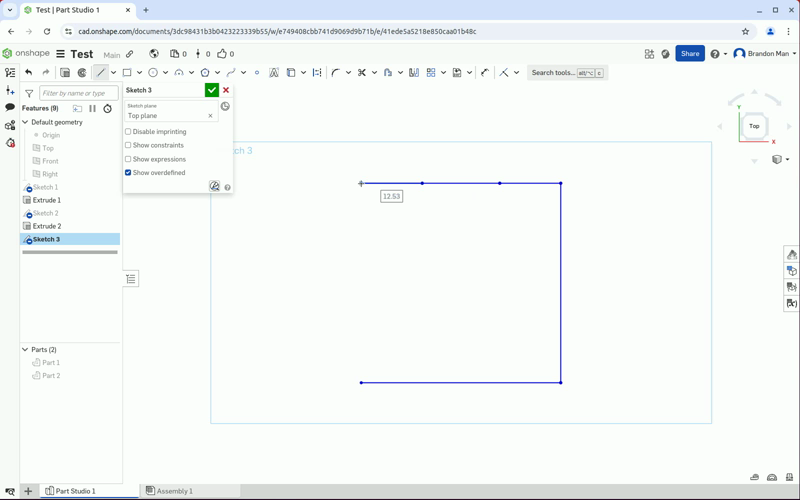
mouse_move(361, 382)
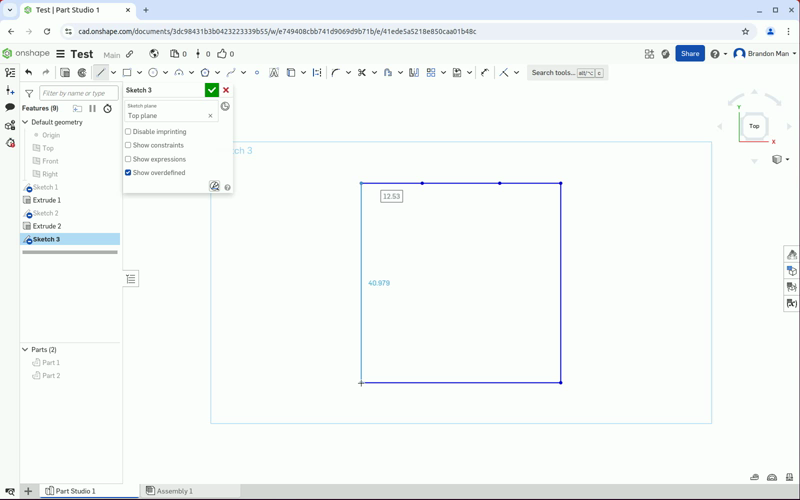
key_up(shift)
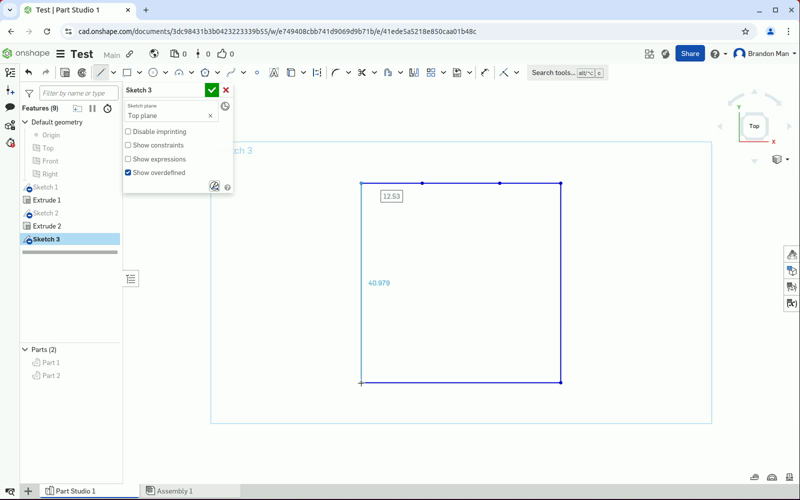
click(361, 382)
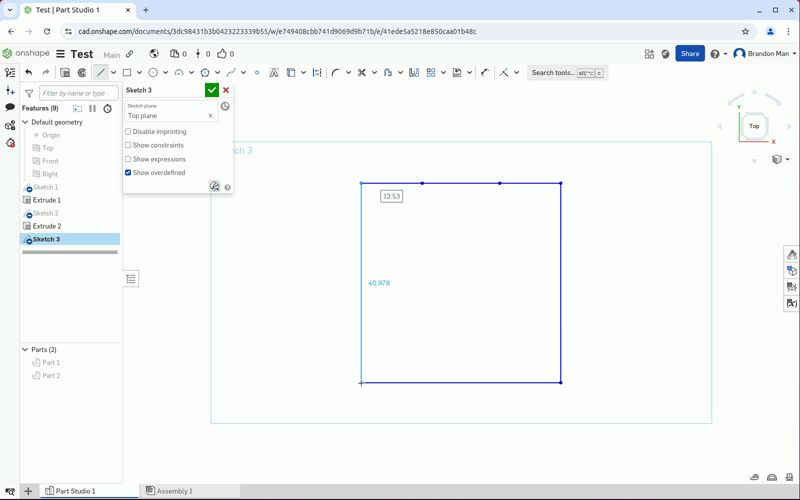
key(esc)
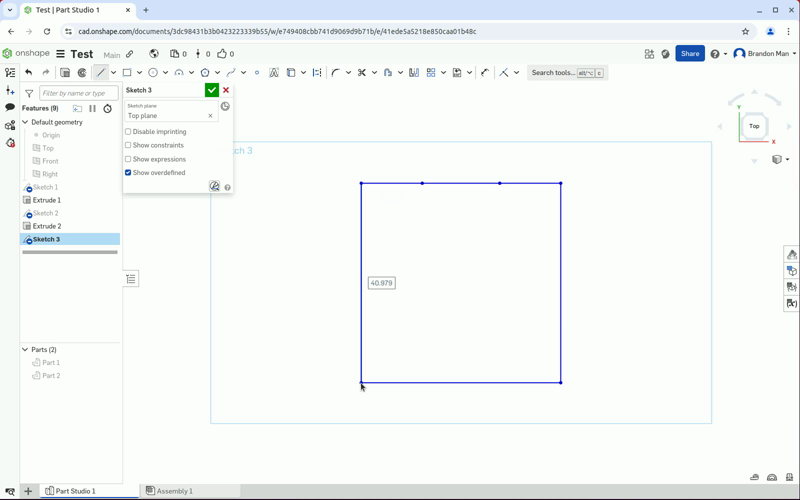
mouse_move(484, 239)
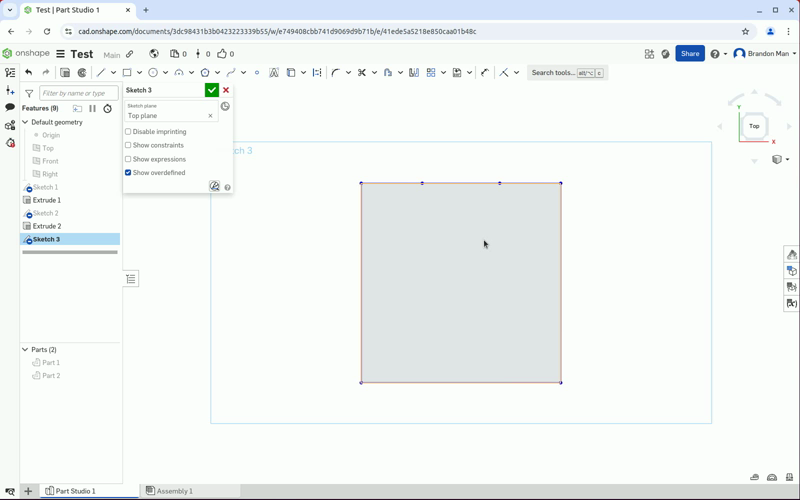
click(484, 239)
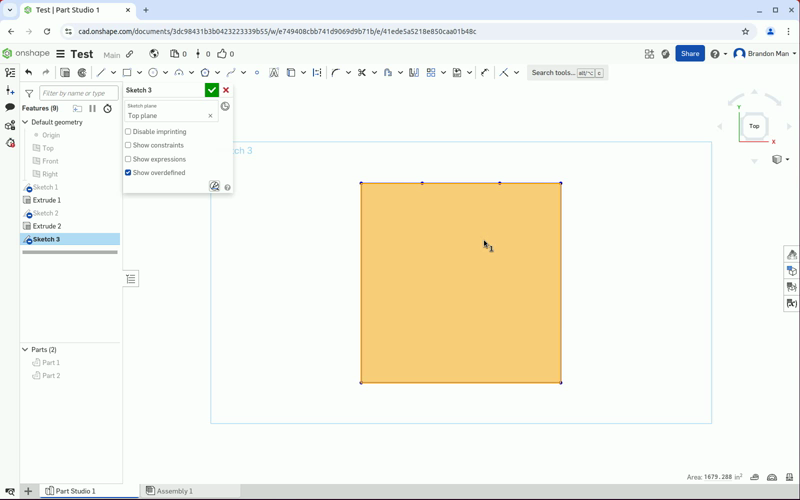
mouse_move(73, 352)
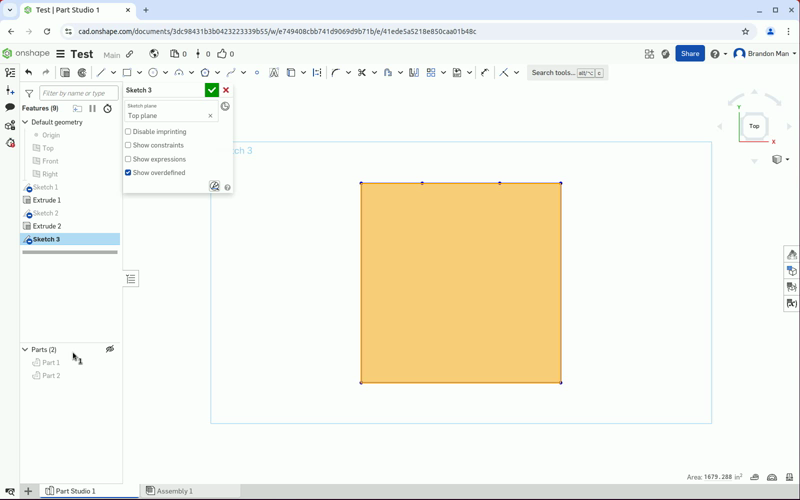
key(shift+y)
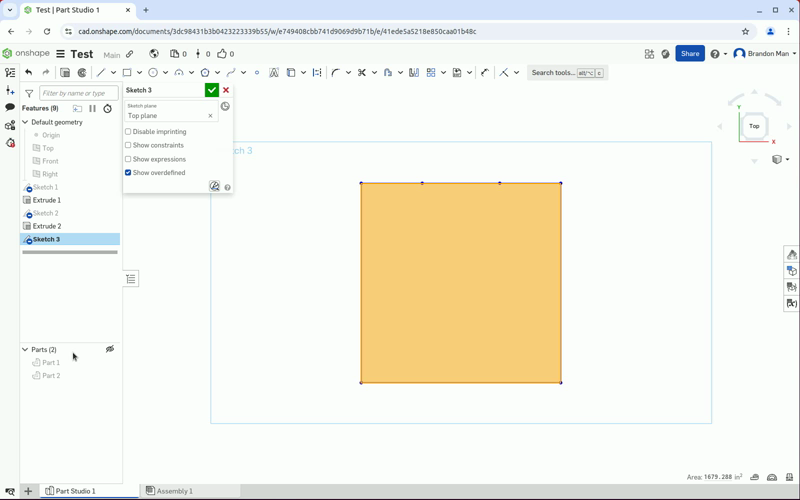
key(shift+e)
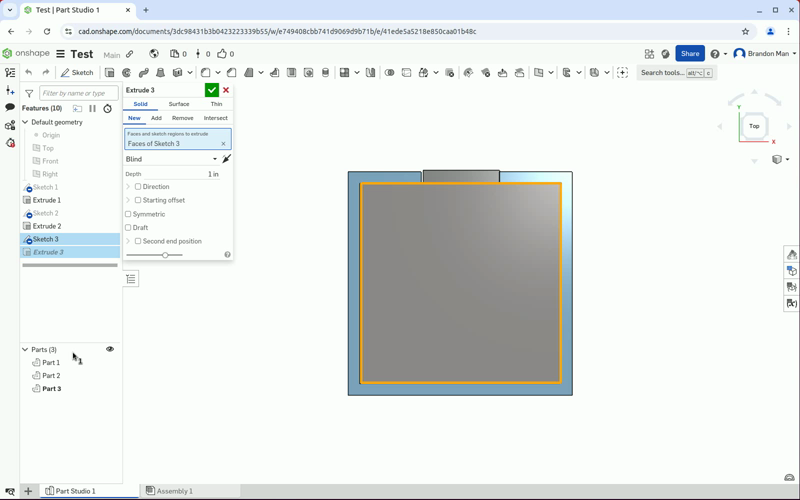
mouse_move(143, 106)
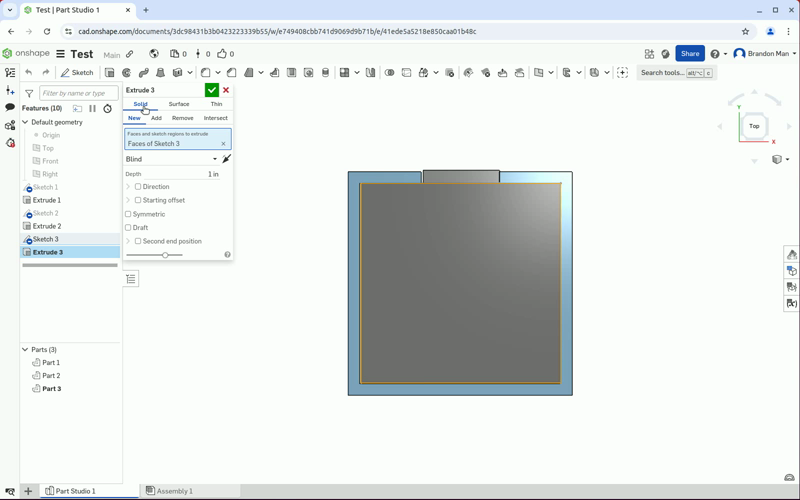
click(143, 106)
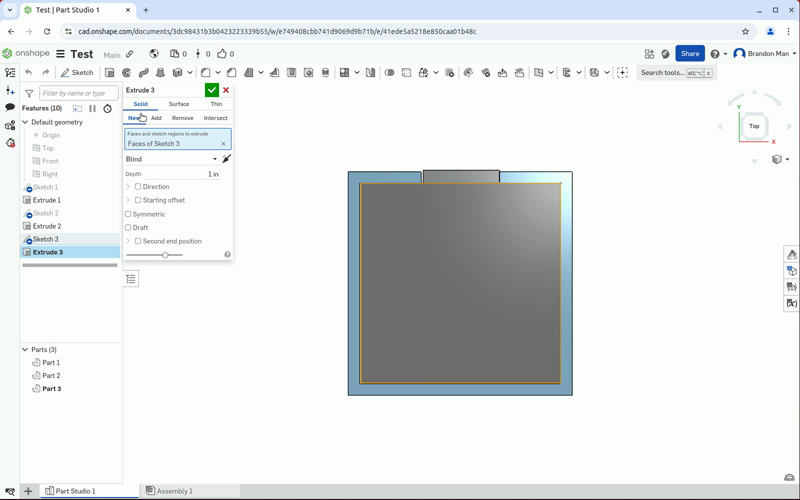
mouse_move(137, 120)
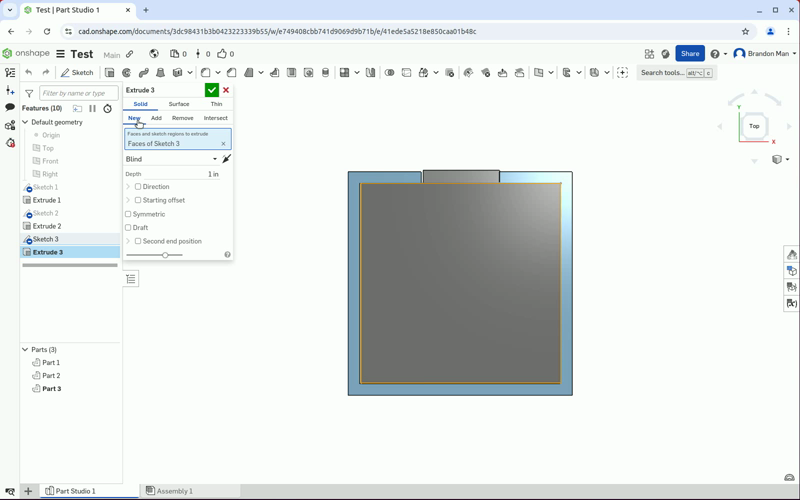
click(137, 120)
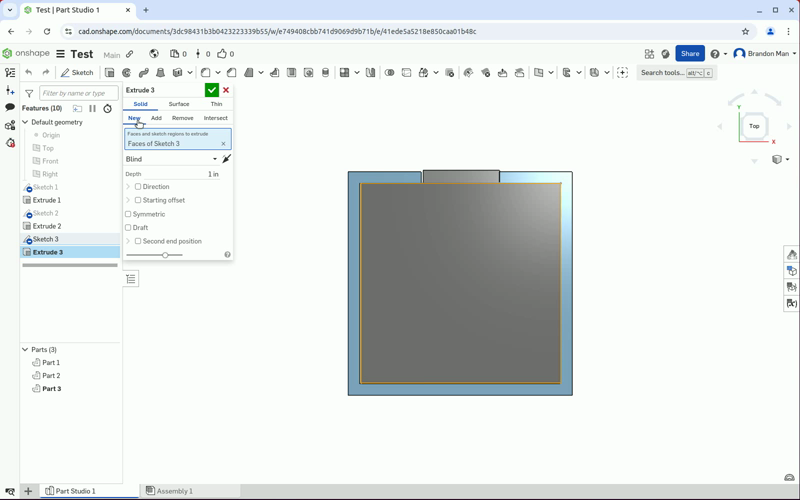
key(tab, 4)
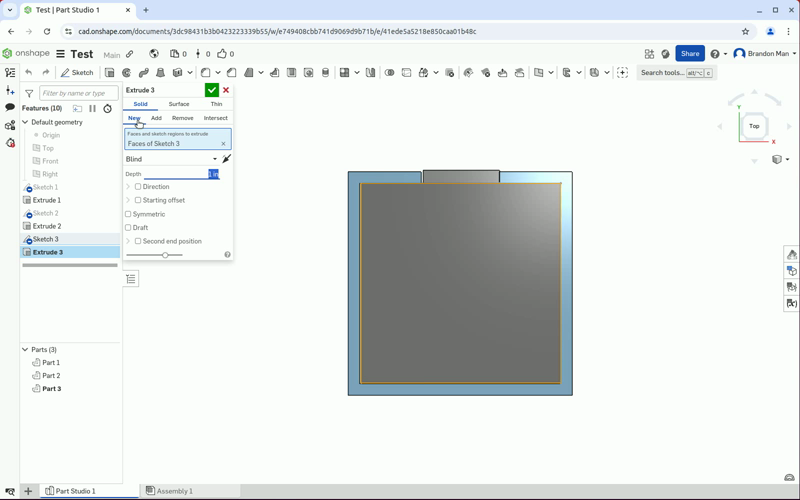
text(1.685)
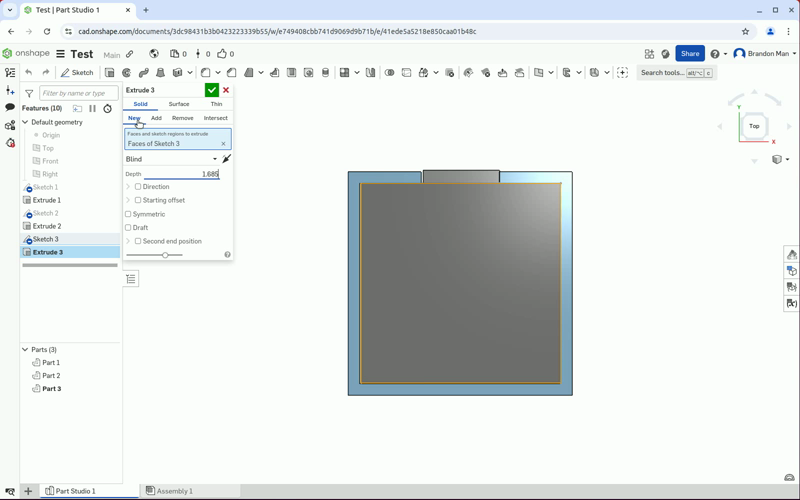
key(enter)
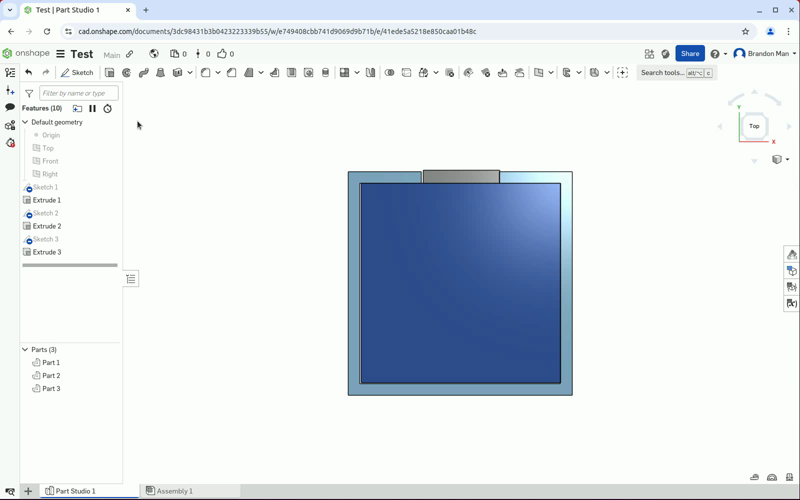
key(shift+h)
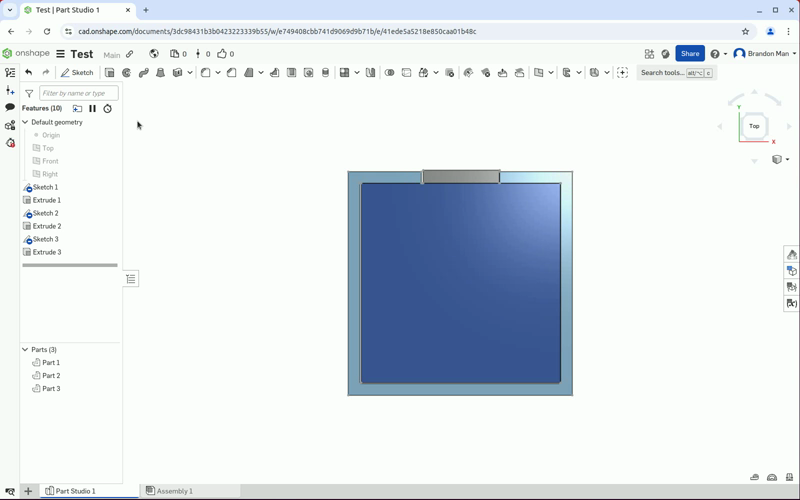
key(shift+h)
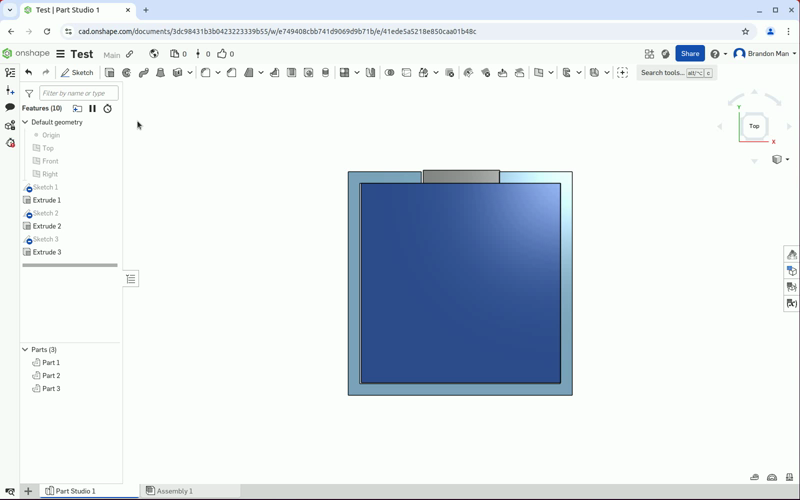
mouse_move(73, 189)
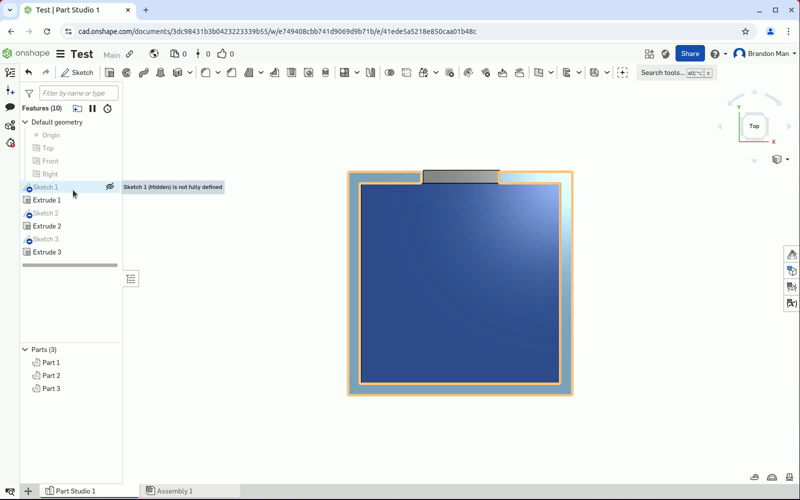
click(73, 189)
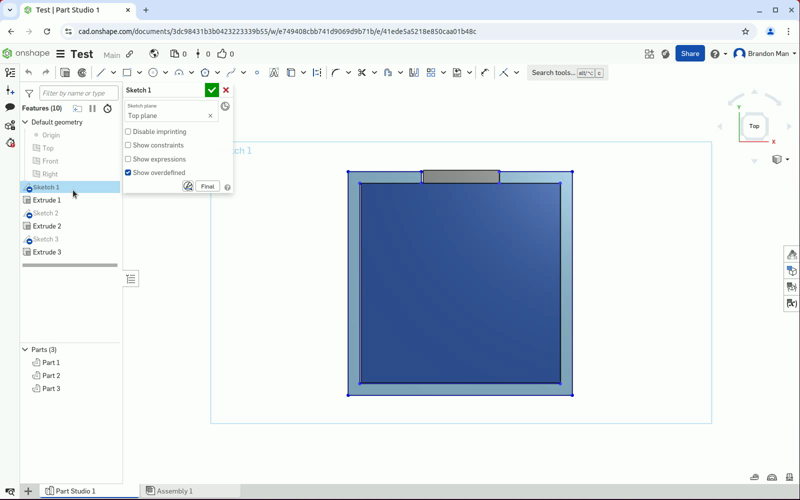
mouse_move(229, 92)
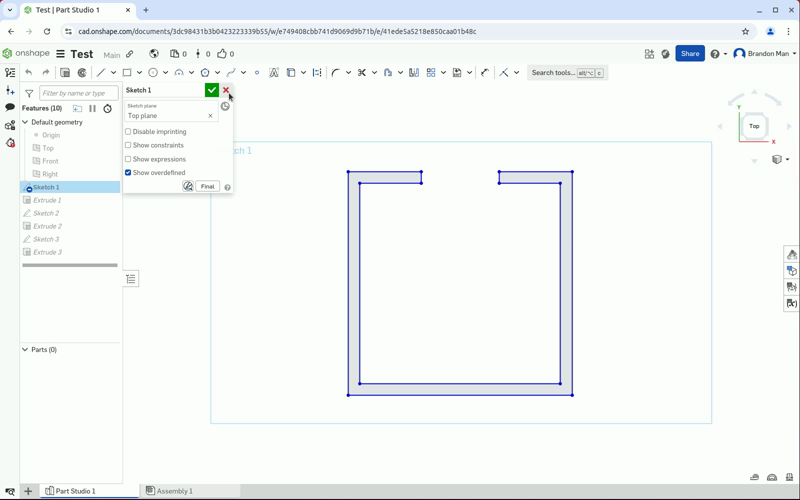
click(229, 92)
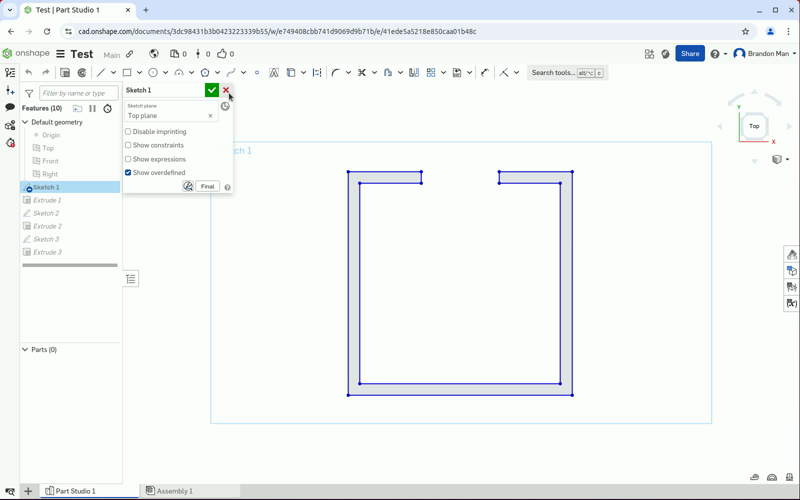
key(shift+s)
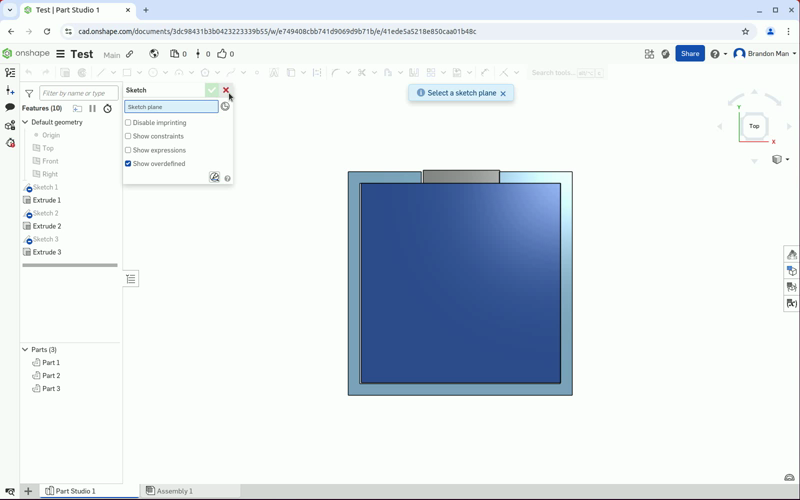
mouse_move(73, 150)
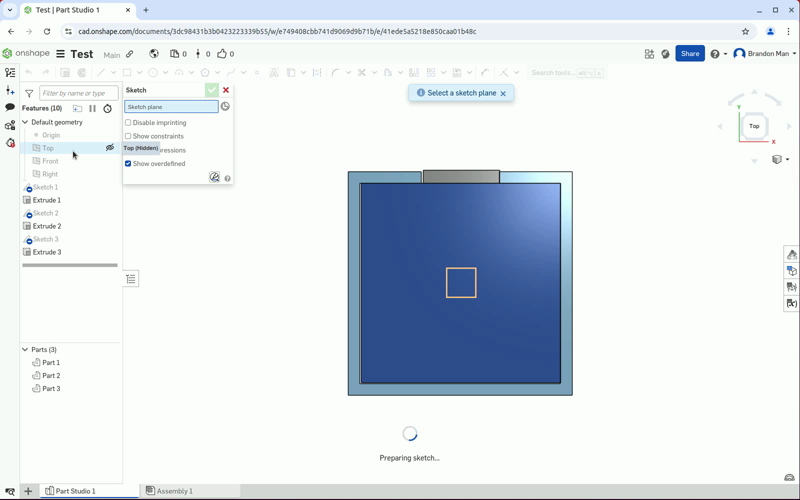
click(73, 150)
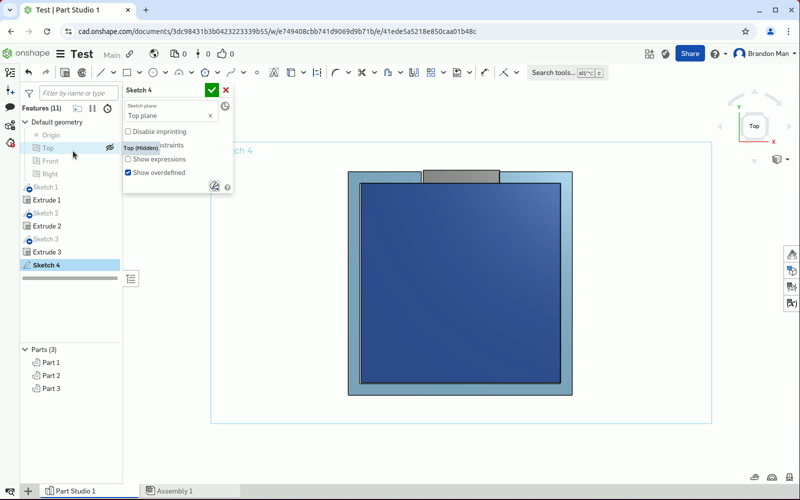
mouse_move(73, 352)
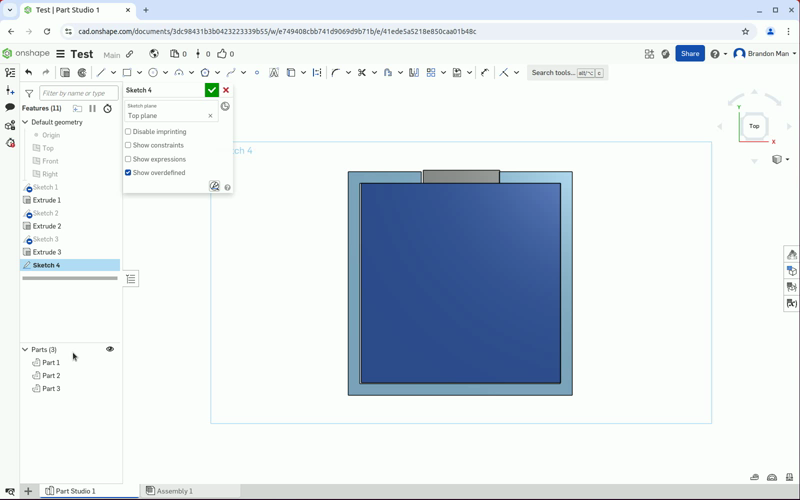
key(y)
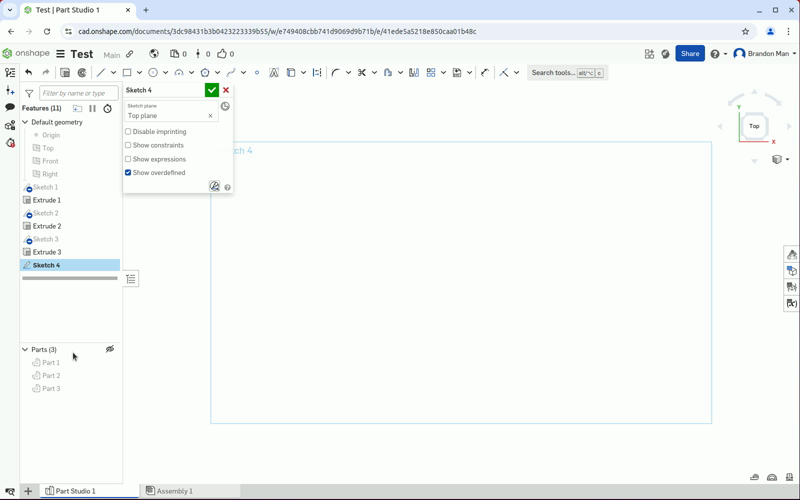
key(l)
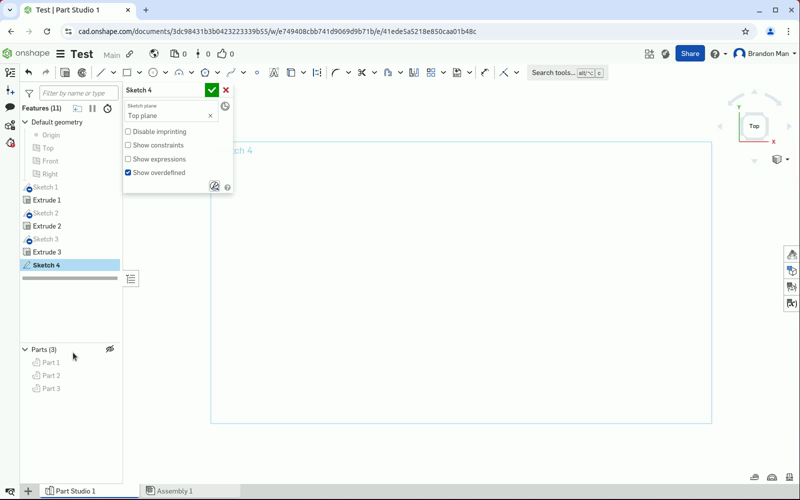
key_down(shift)
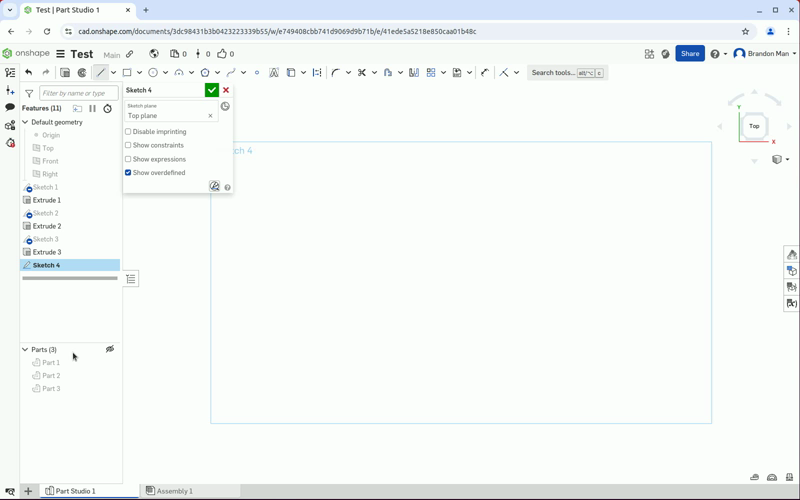
mouse_move(348, 395)
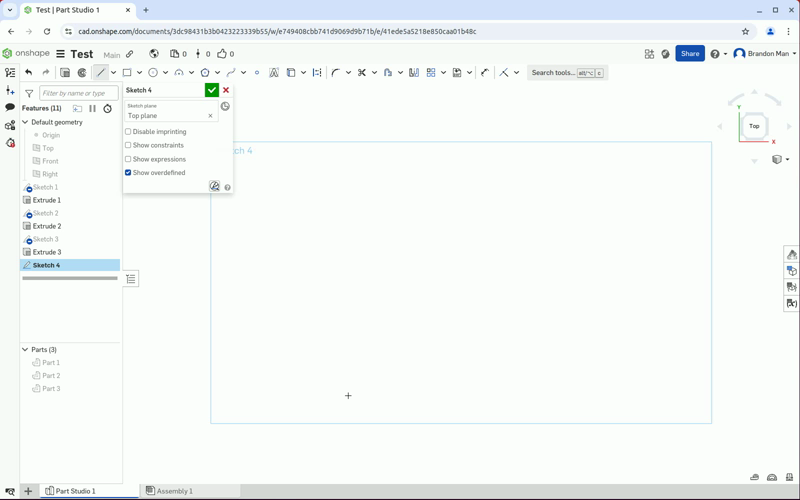
click(348, 395)
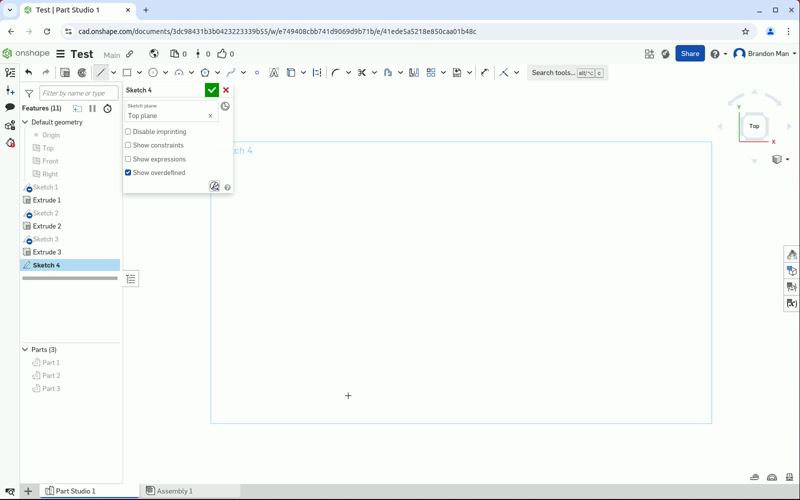
key_up(shift)
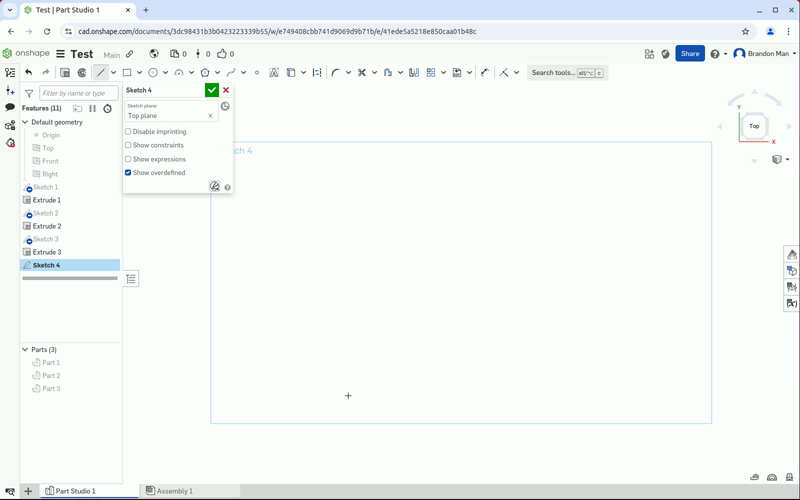
key_down(shift)
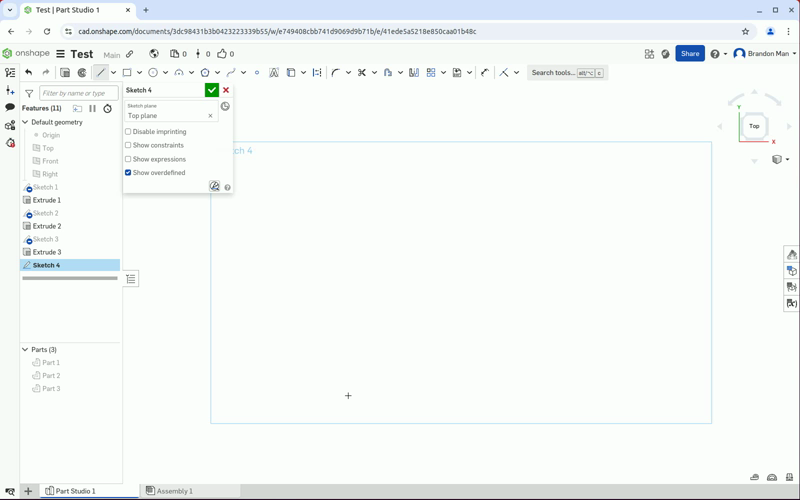
mouse_move(572, 395)
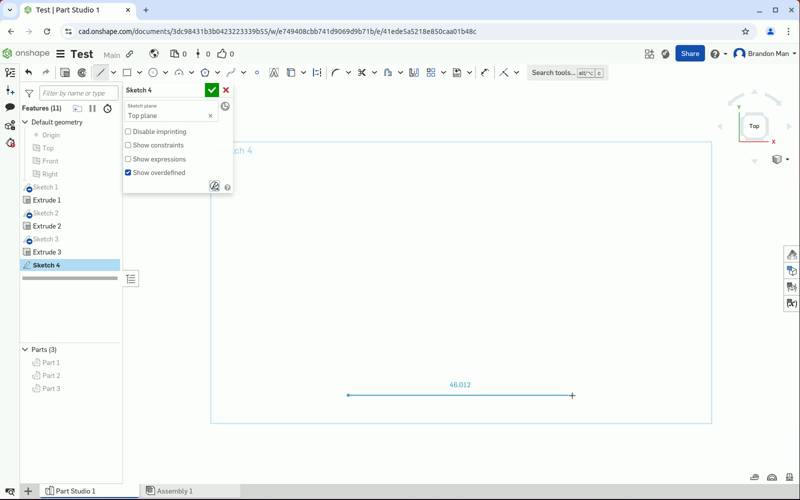
click(572, 395)
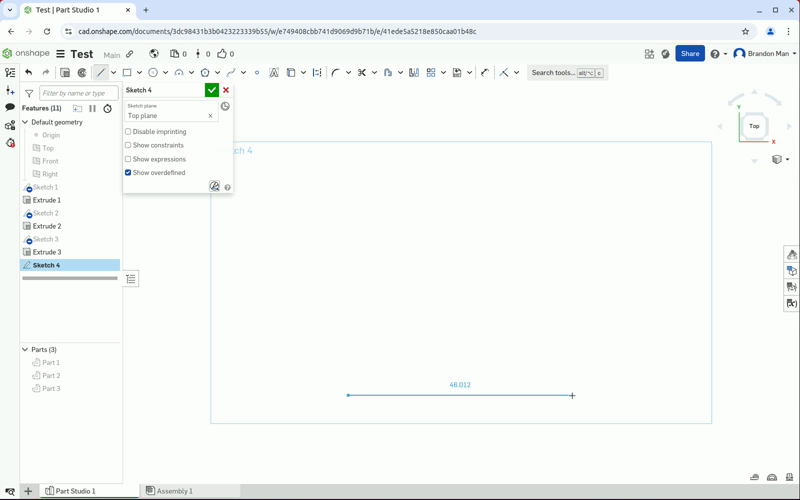
key_up(shift)
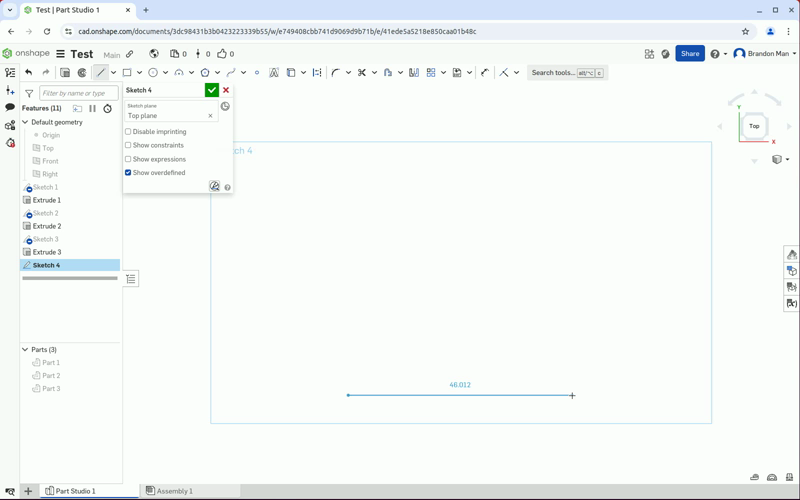
key_down(shift)
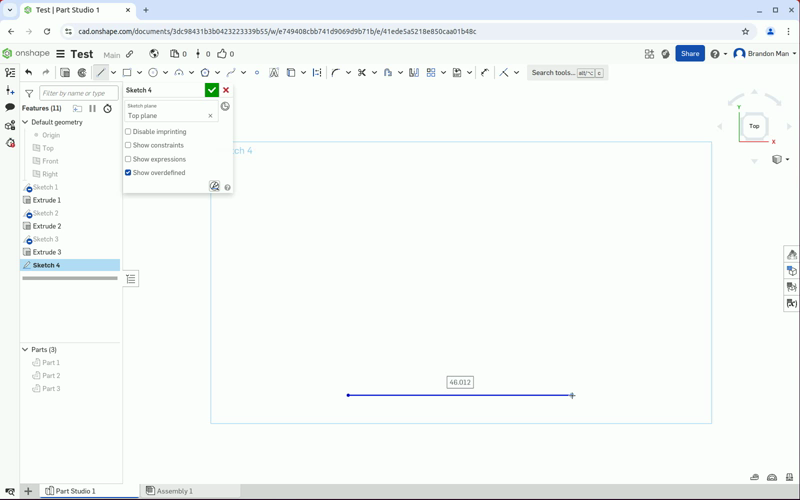
mouse_move(572, 171)
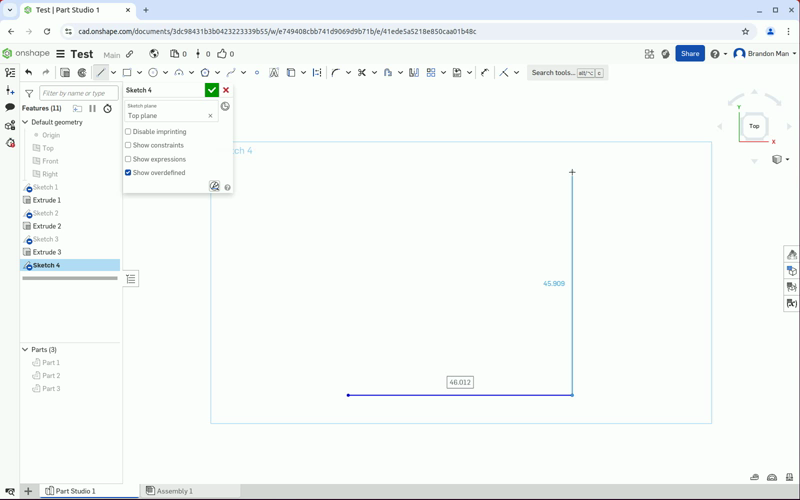
click(572, 171)
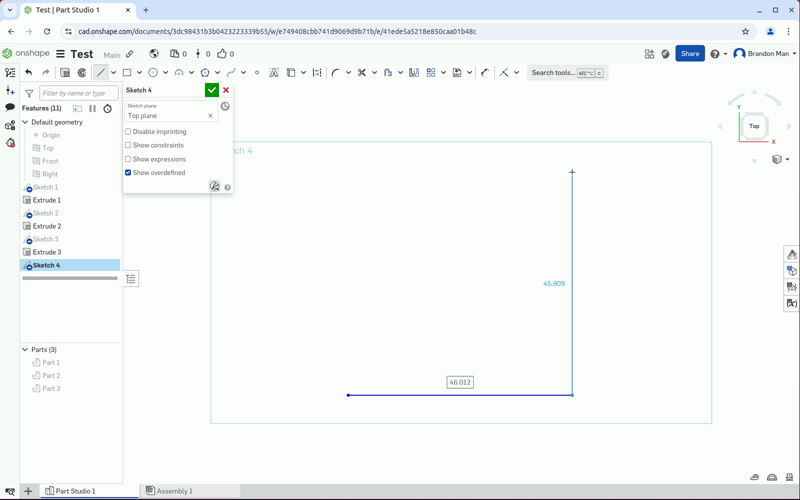
key_up(shift)
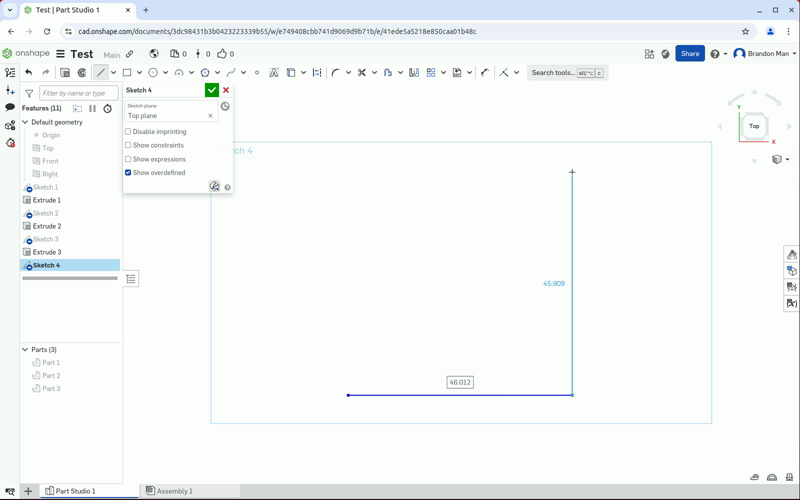
key_down(shift)
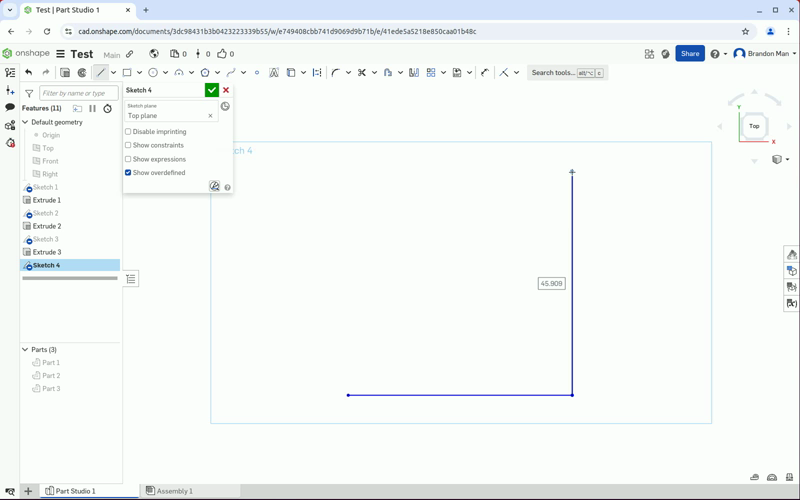
mouse_move(499, 171)
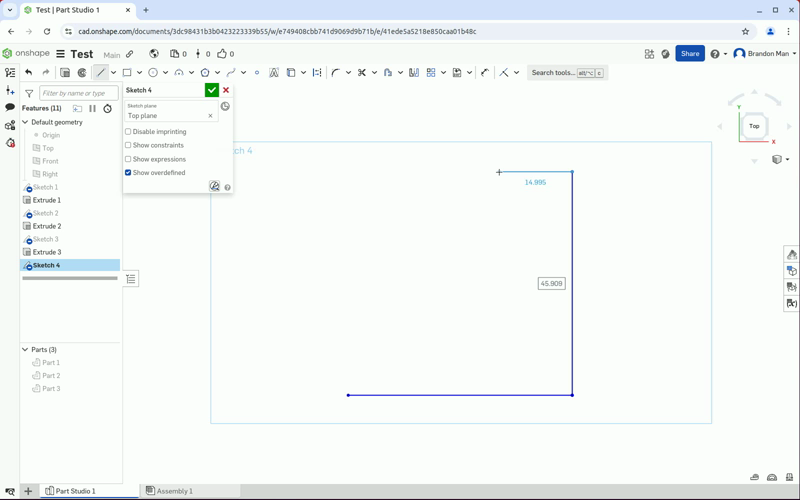
click(499, 171)
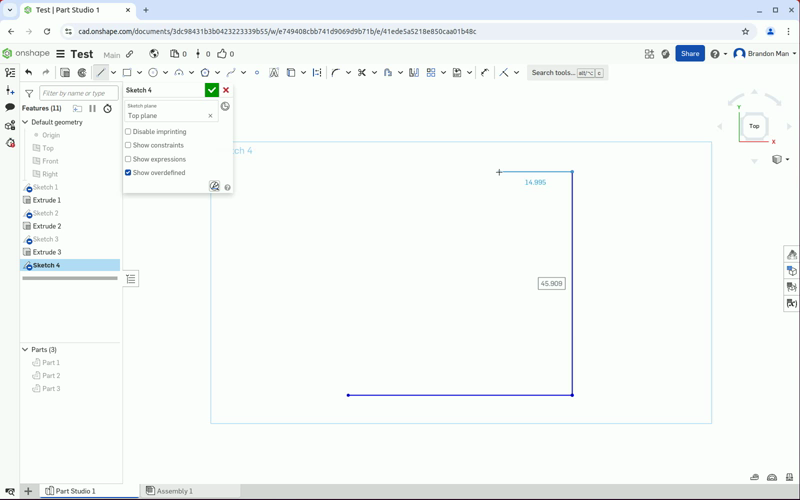
key_up(shift)
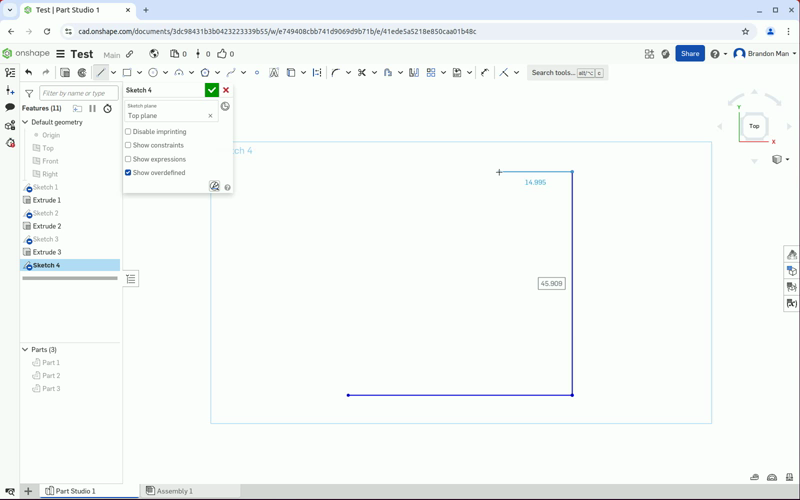
key_down(shift)
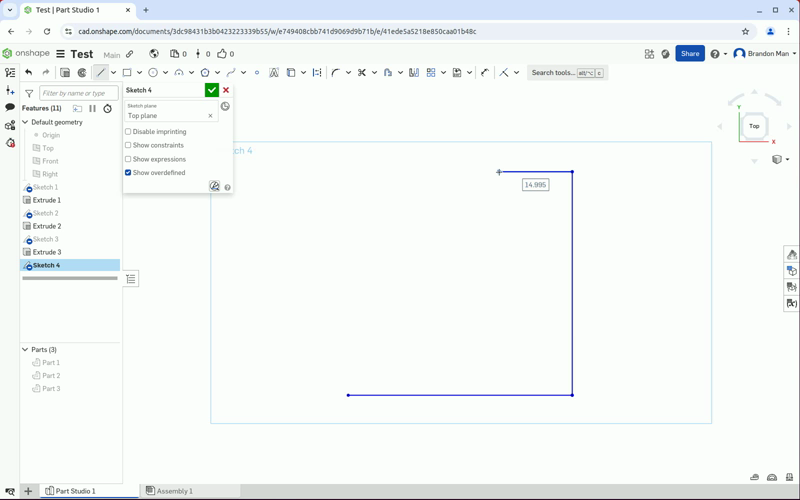
mouse_move(529, 171)
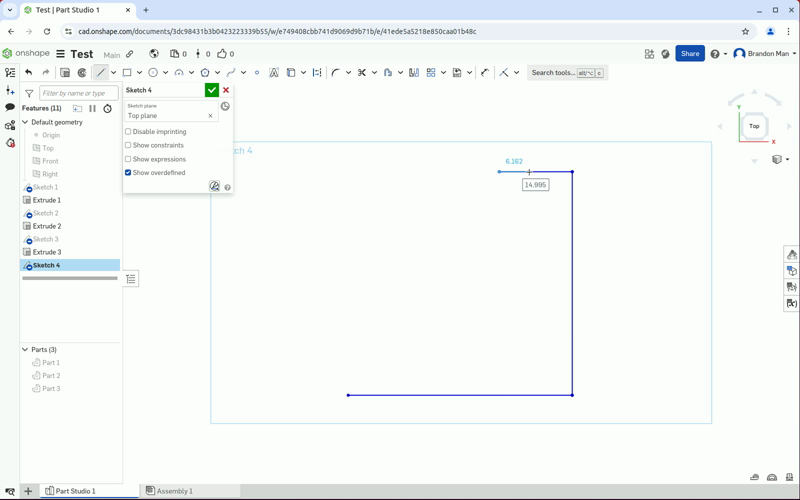
mouse_move(499, 183)
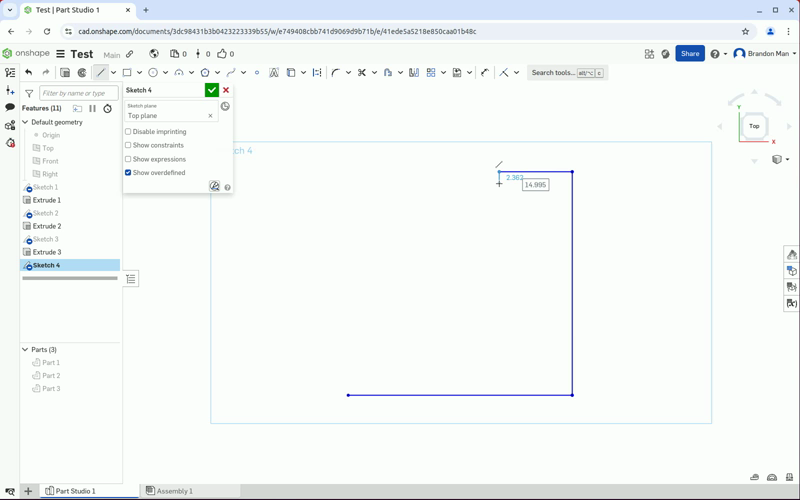
click(499, 183)
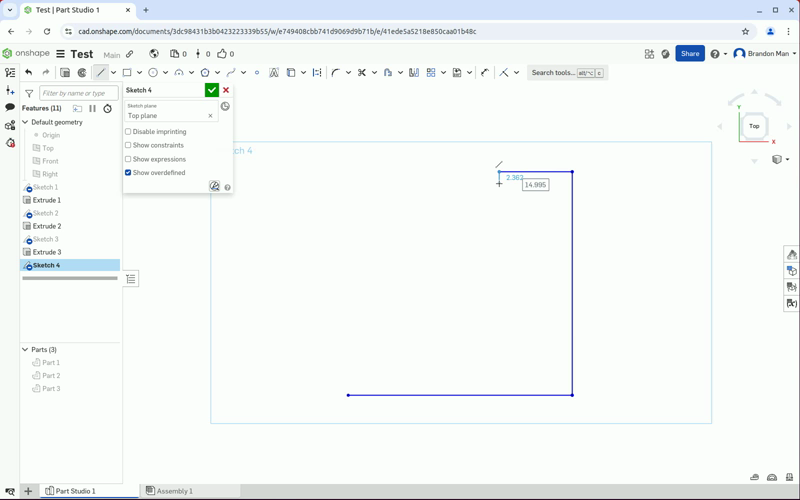
key_up(shift)
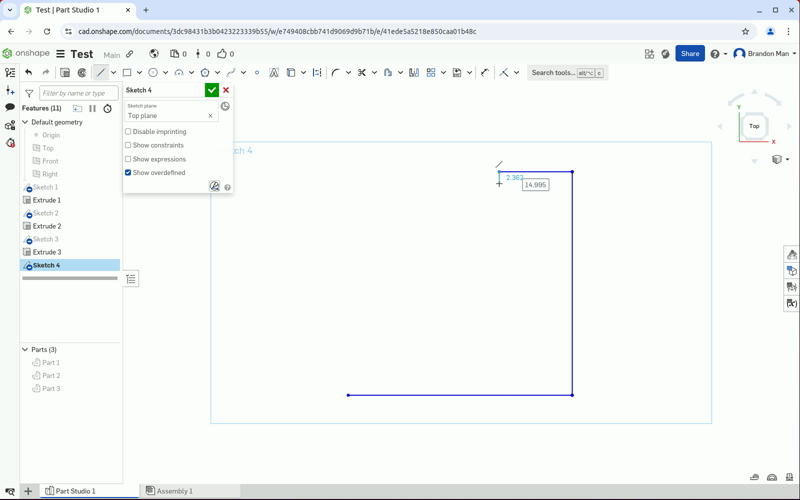
key_down(shift)
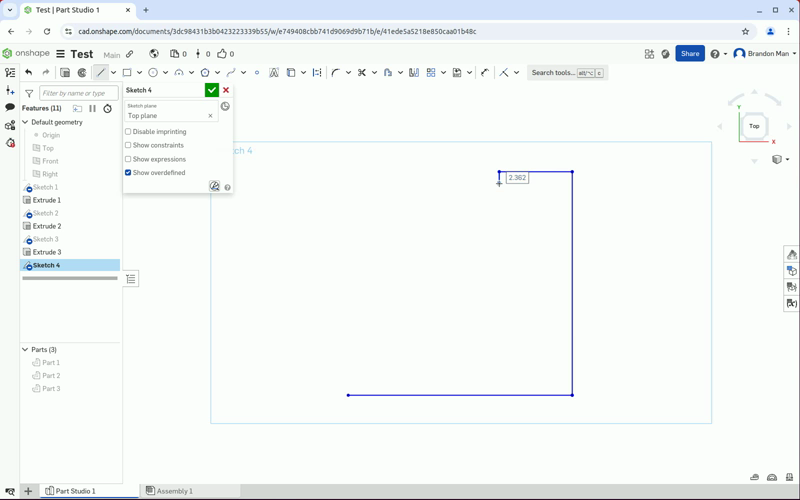
mouse_move(560, 183)
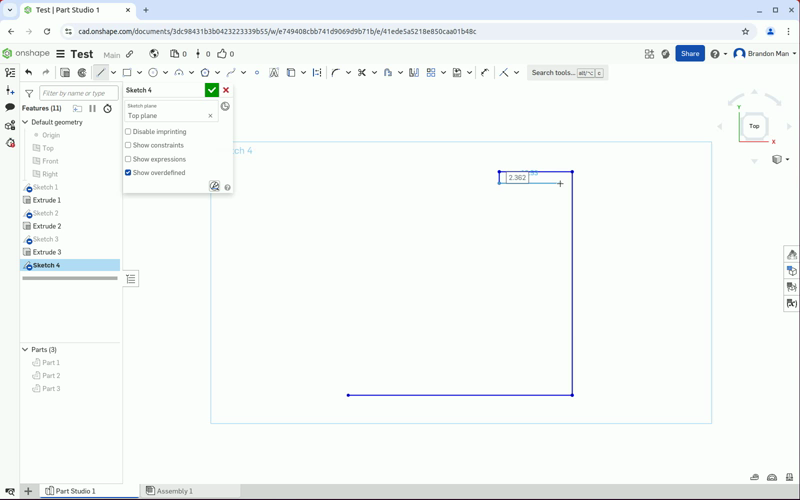
click(560, 183)
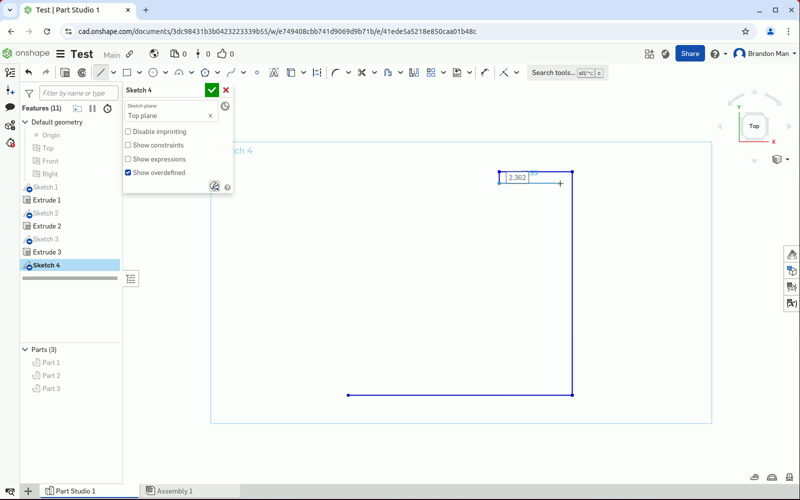
key_up(shift)
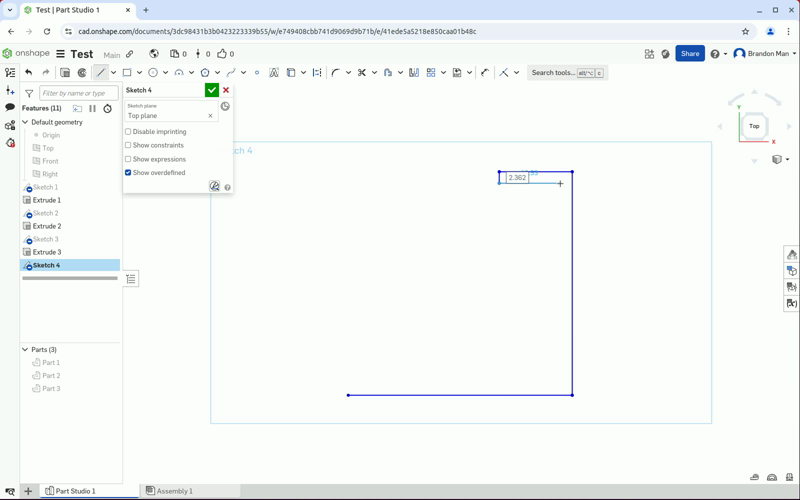
key_down(shift)
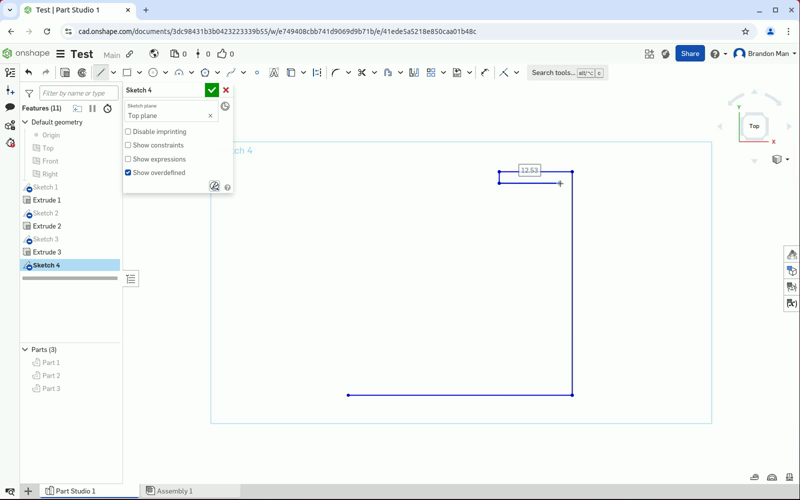
mouse_move(560, 383)
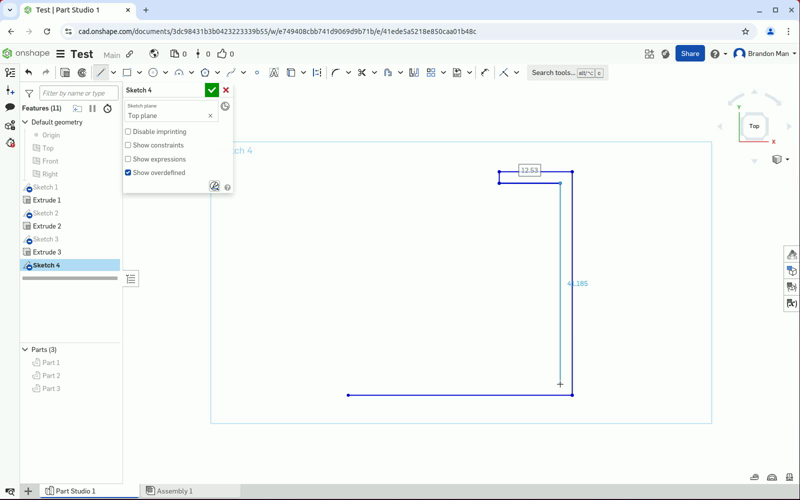
click(560, 383)
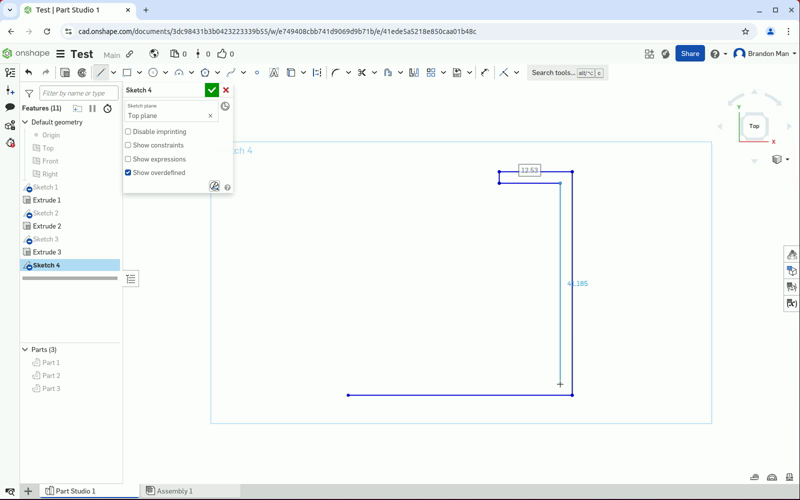
key_up(shift)
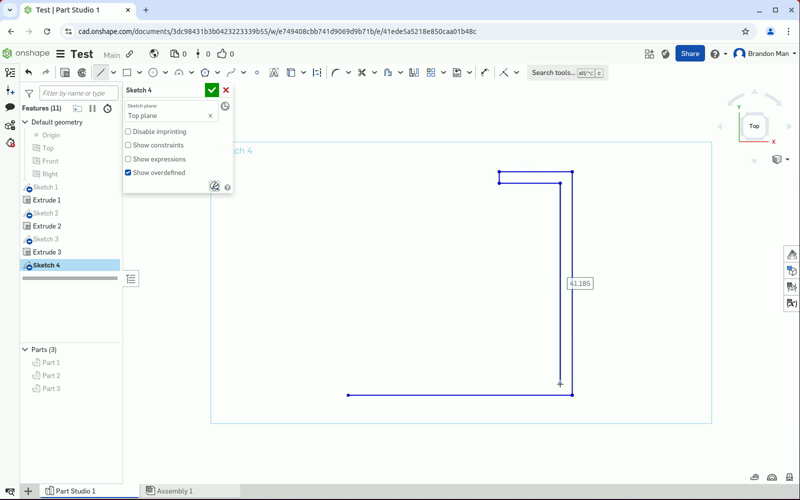
key_down(shift)
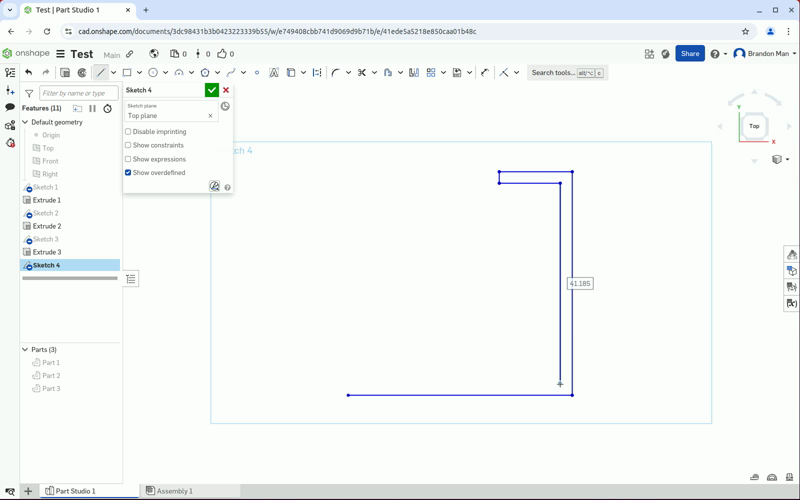
mouse_move(359, 383)
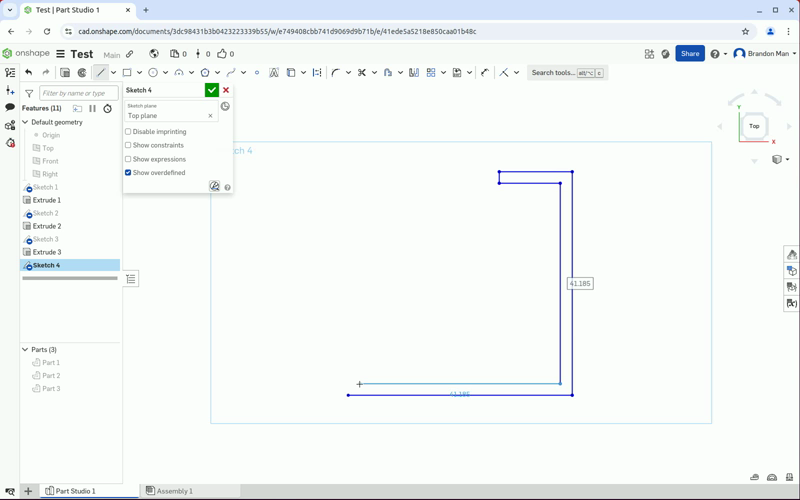
click(359, 383)
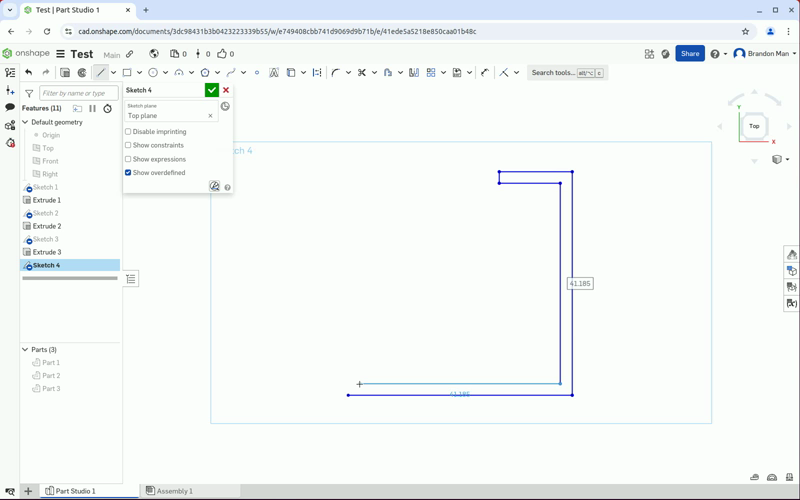
key_up(shift)
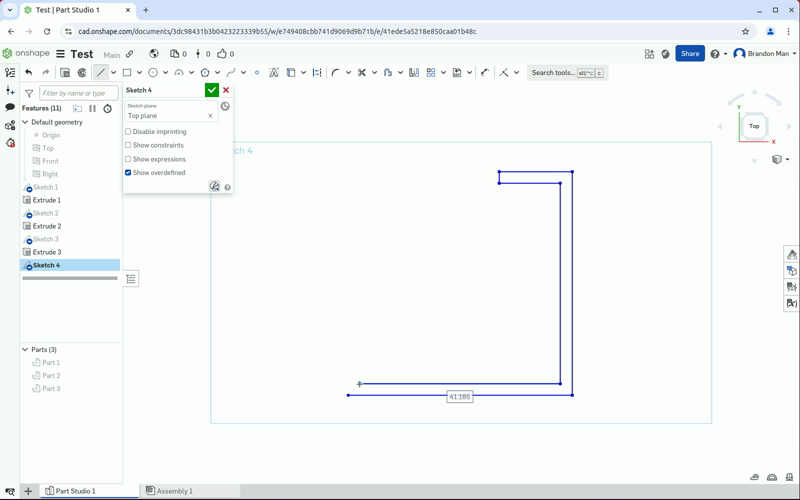
key_down(shift)
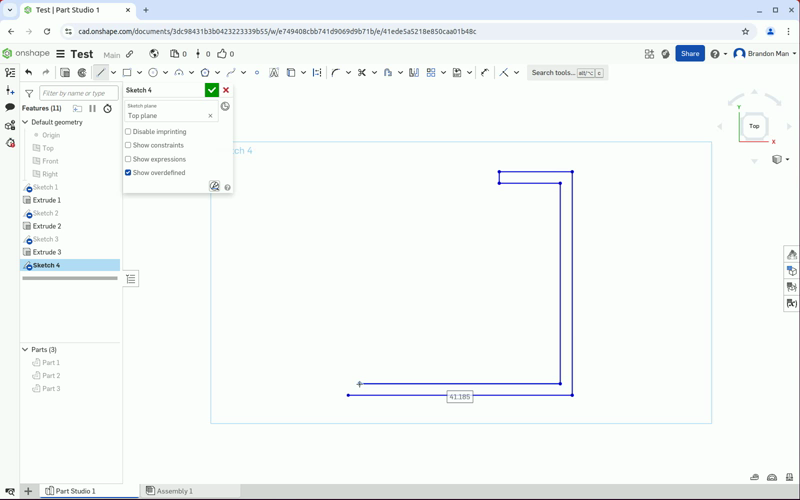
mouse_move(359, 183)
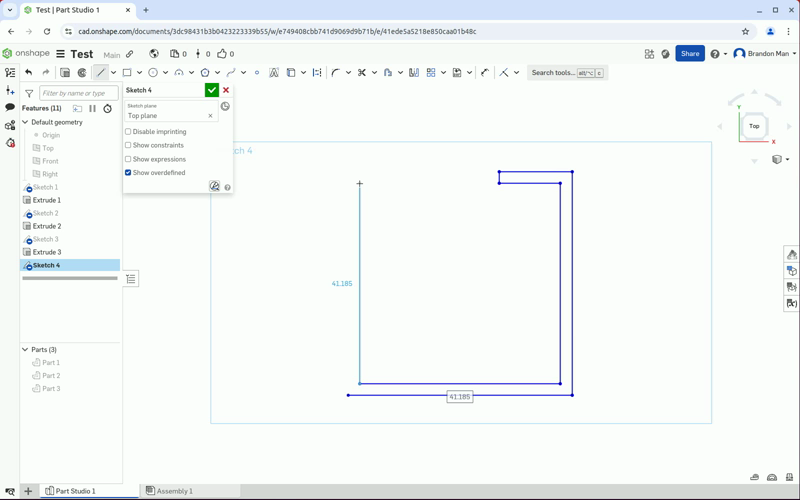
click(359, 183)
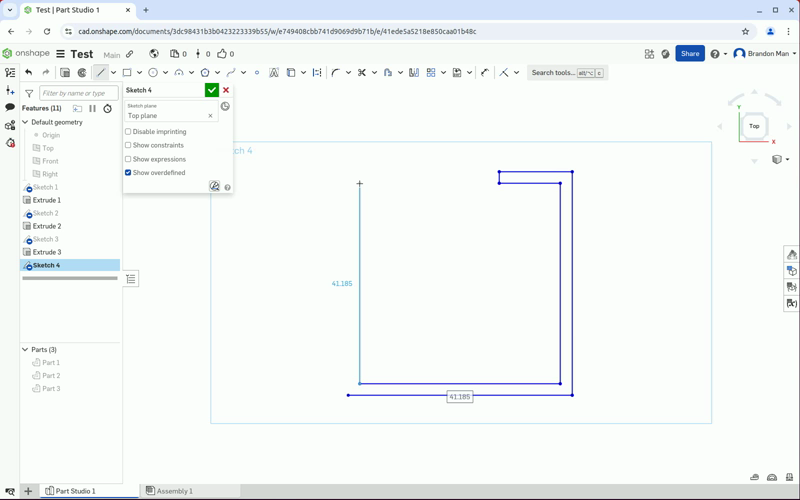
key_up(shift)
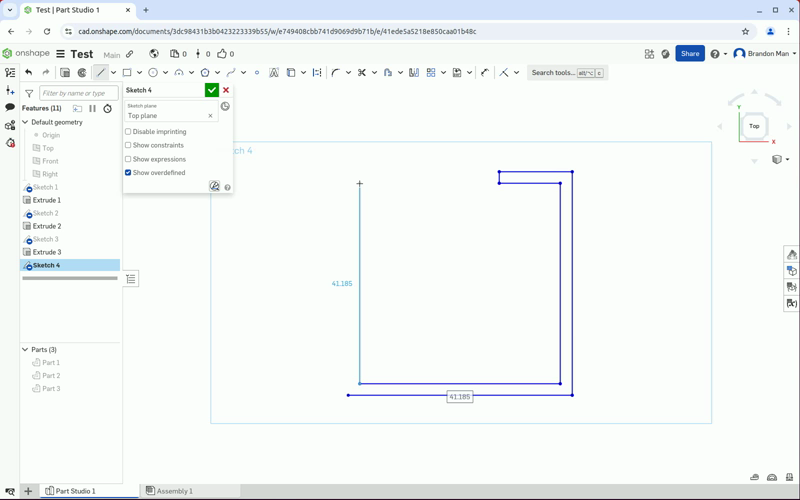
key_down(shift)
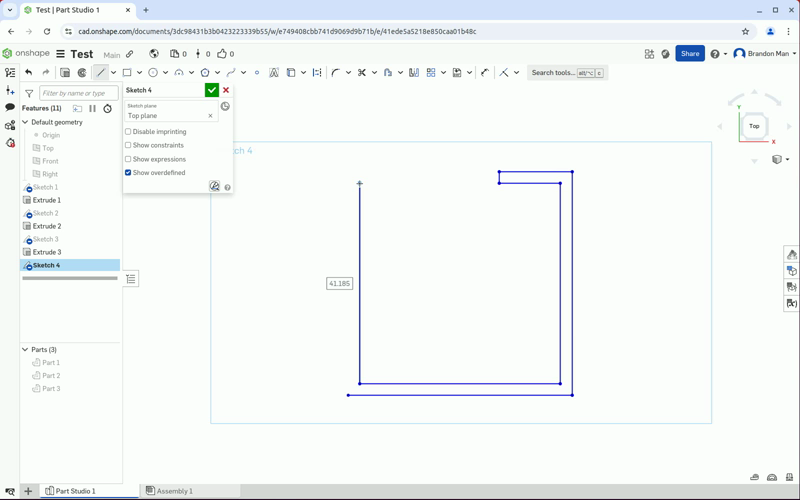
mouse_move(421, 183)
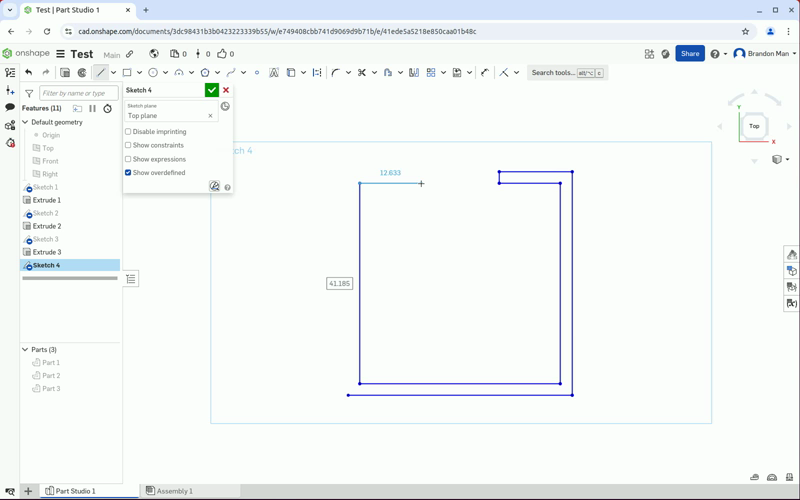
click(421, 183)
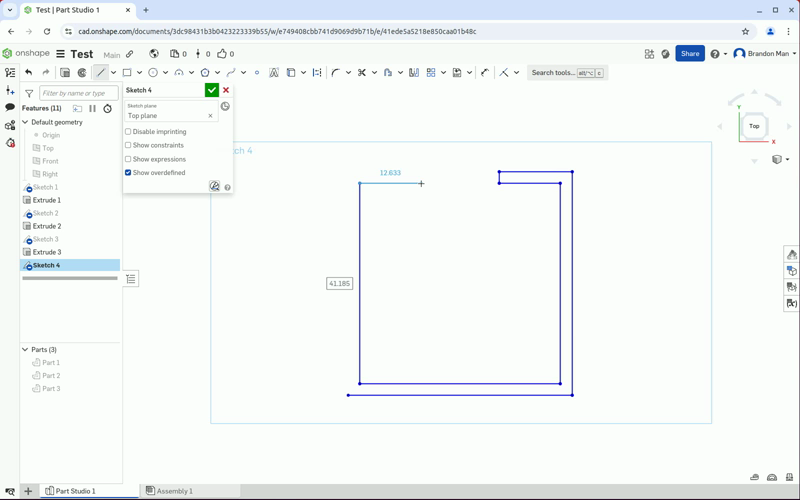
key_up(shift)
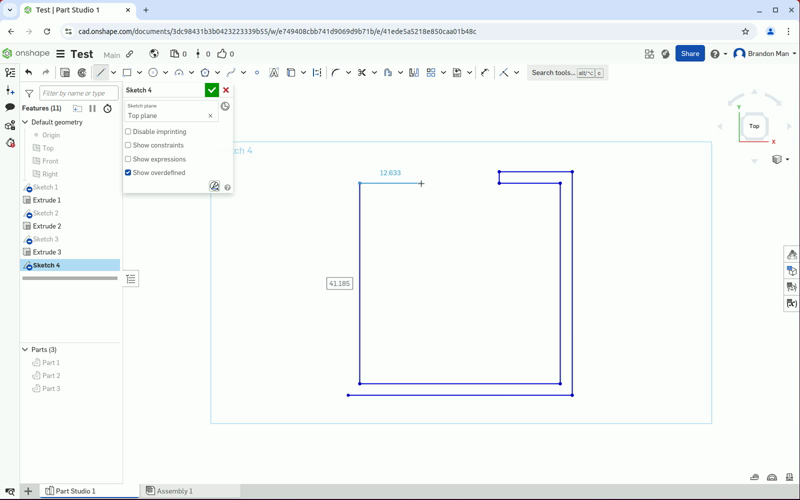
key_down(shift)
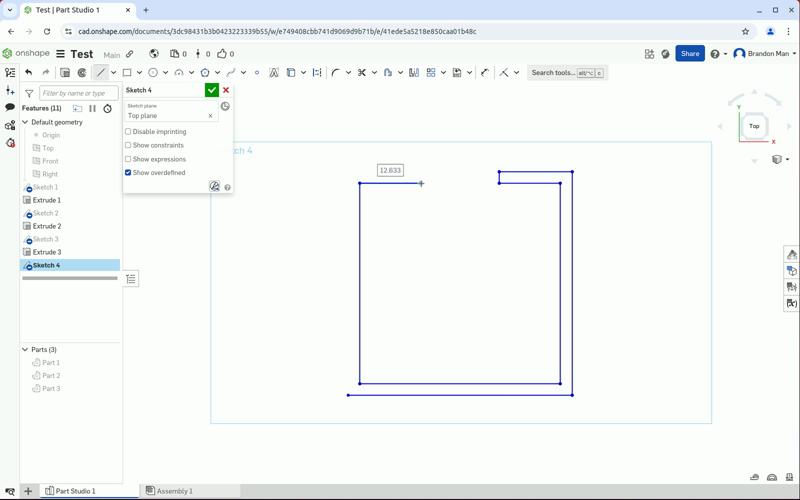
mouse_move(451, 183)
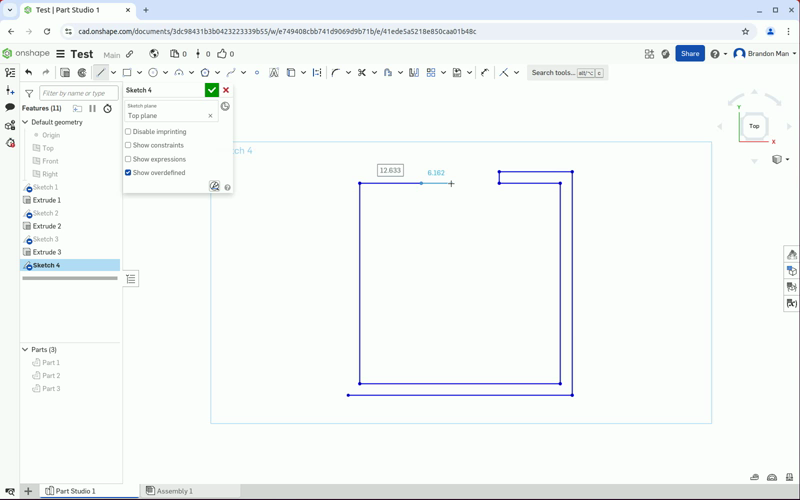
mouse_move(421, 171)
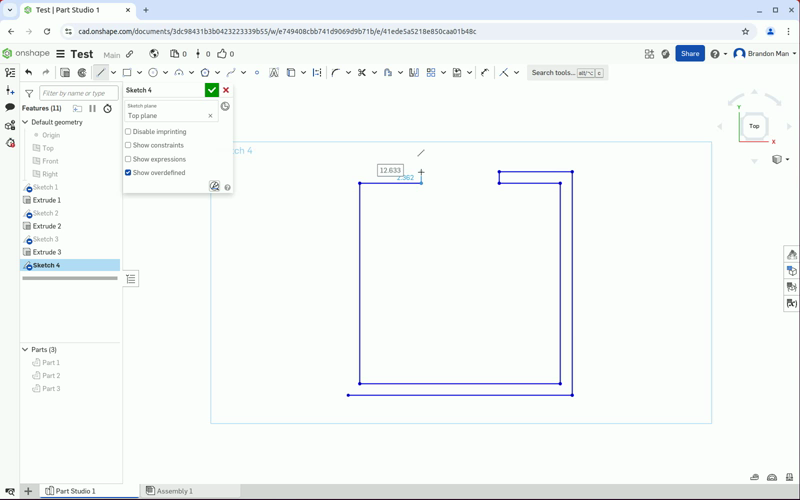
click(421, 171)
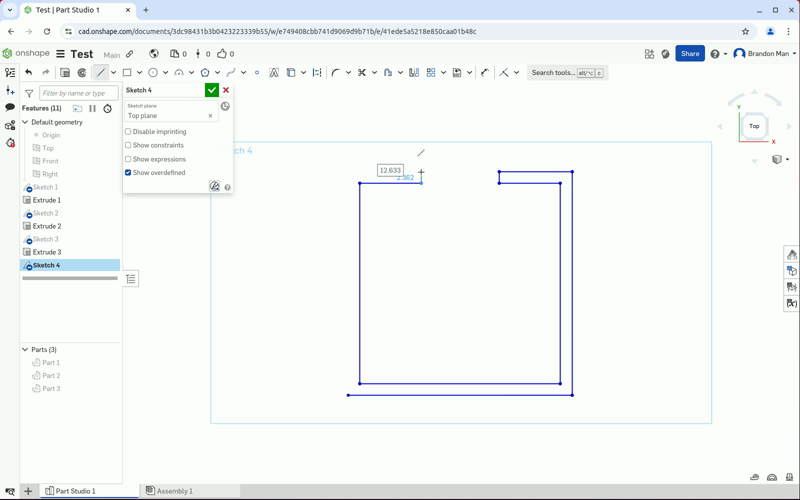
key_up(shift)
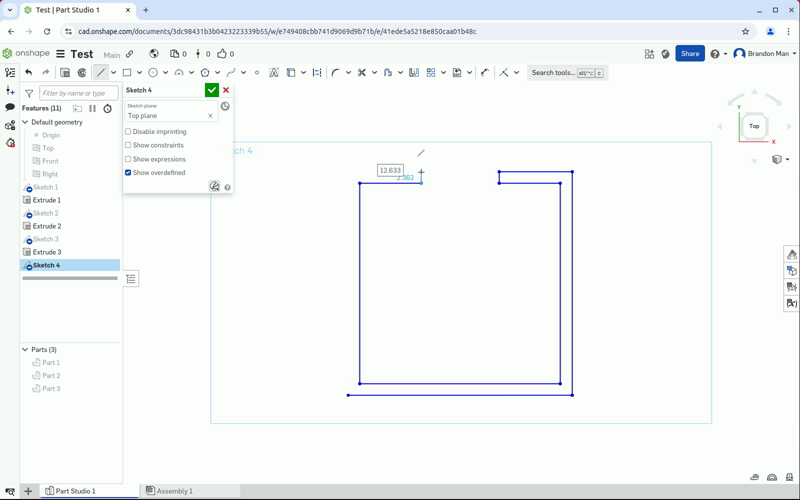
key_down(shift)
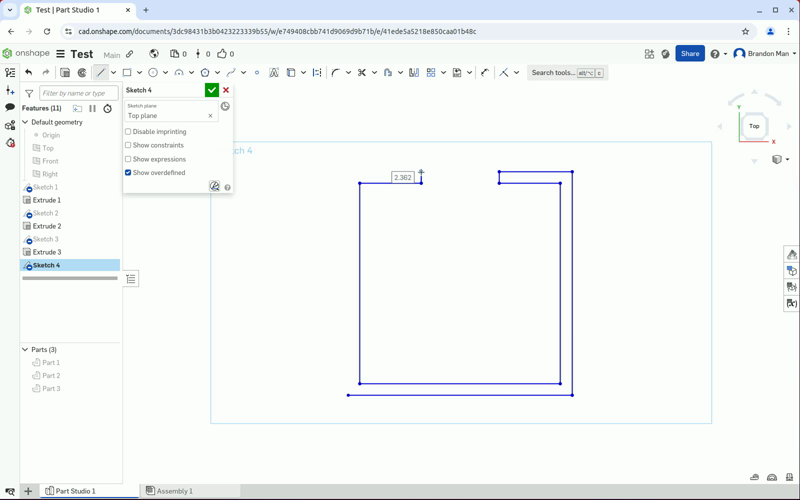
mouse_move(348, 171)
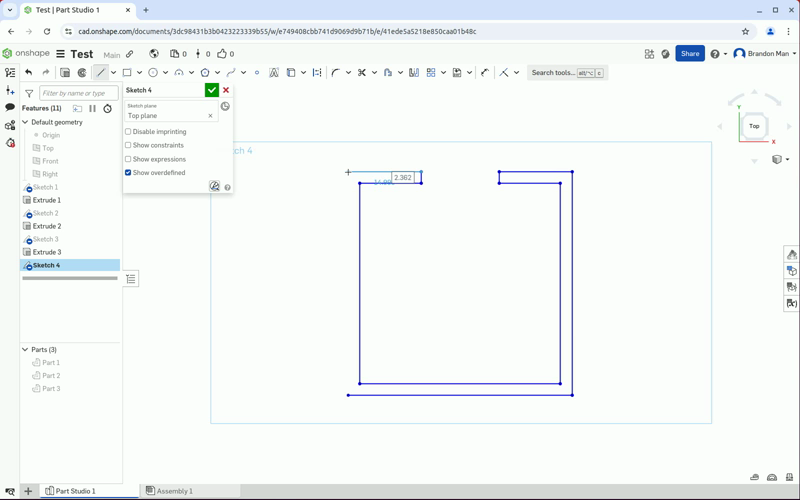
click(348, 171)
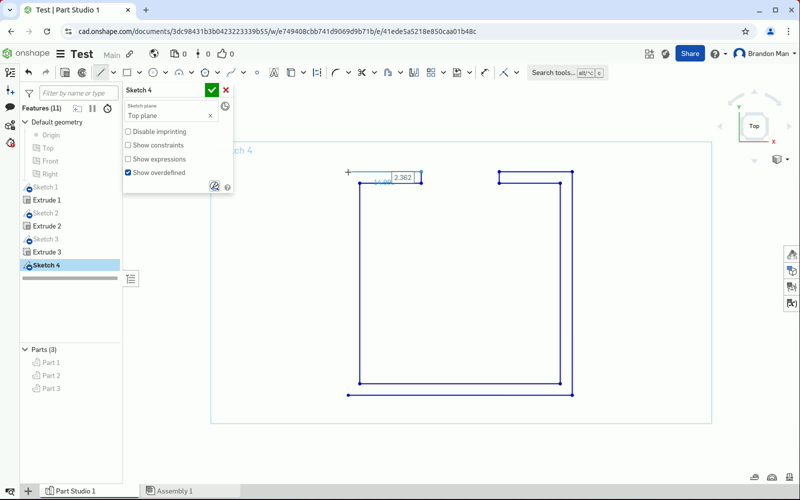
key_up(shift)
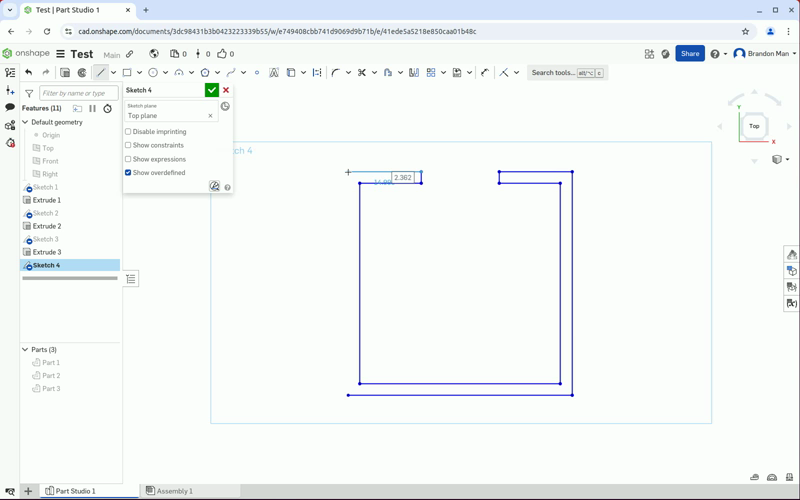
key_down(shift)
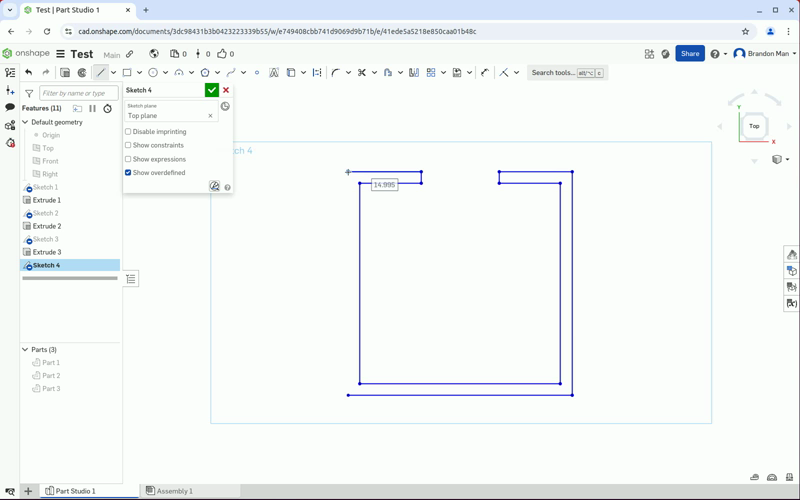
mouse_move(348, 395)
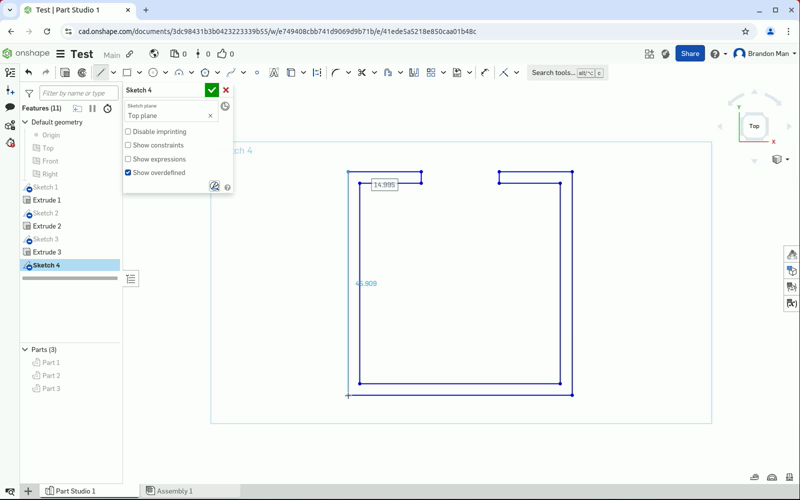
key_up(shift)
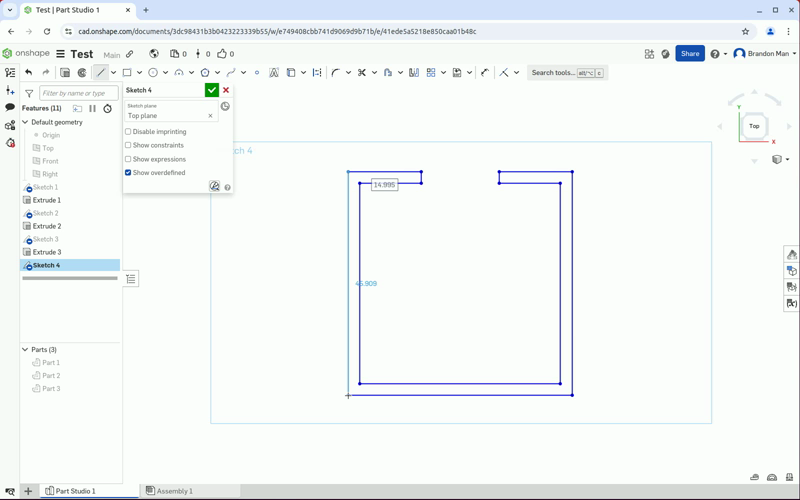
click(348, 395)
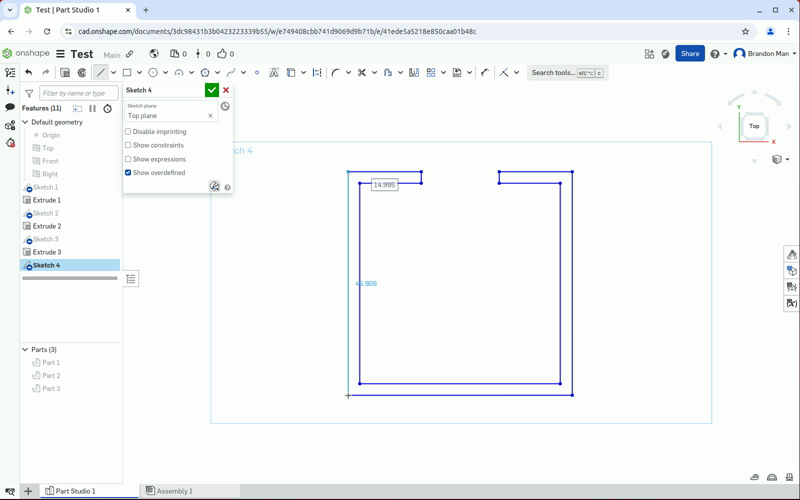
key(esc)
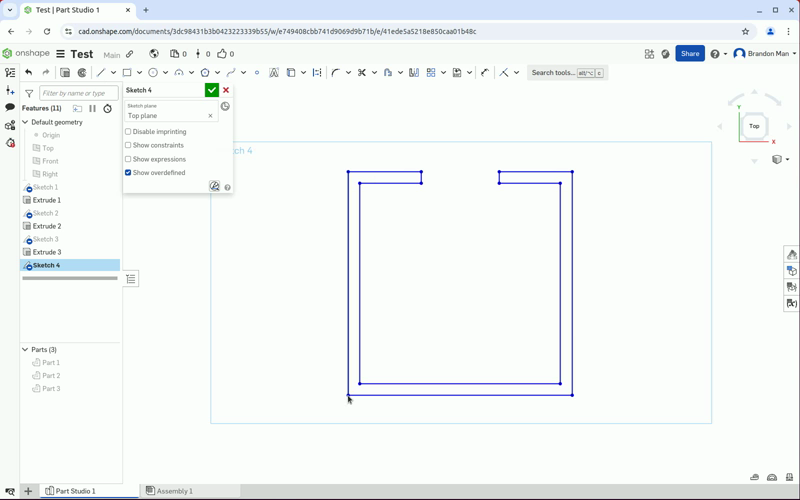
mouse_move(564, 388)
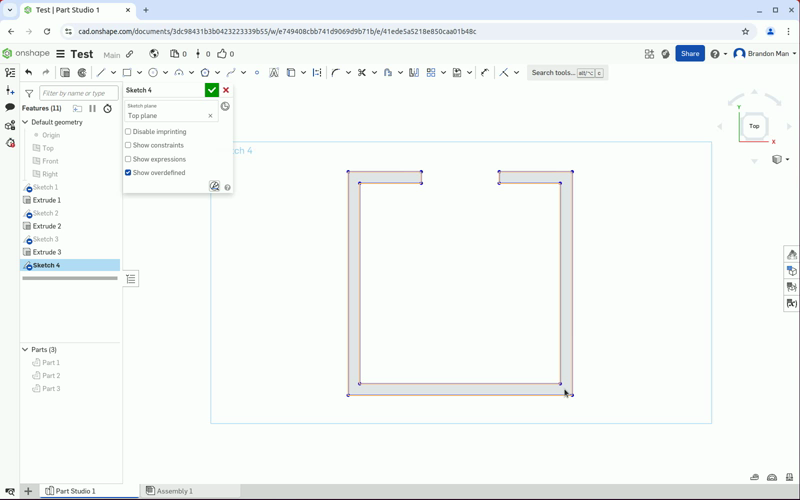
click(564, 388)
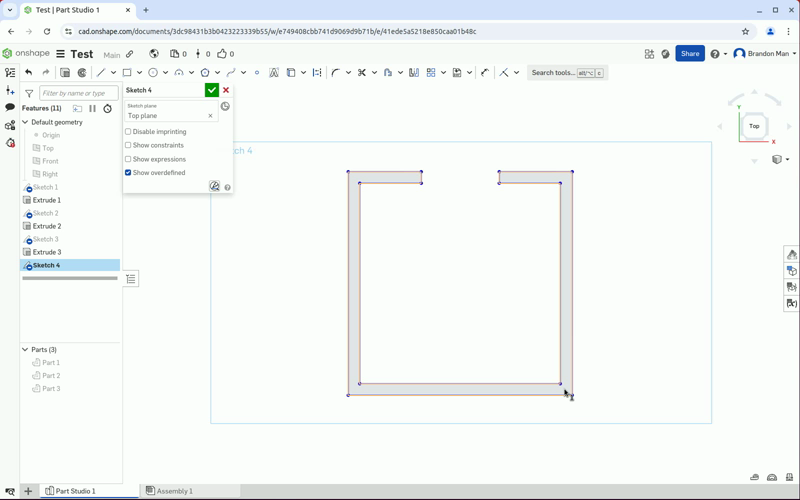
mouse_move(73, 352)
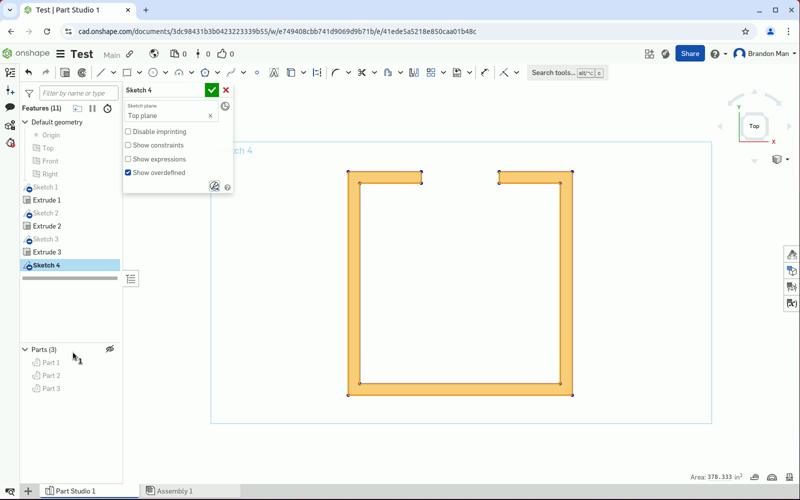
key(shift+y)
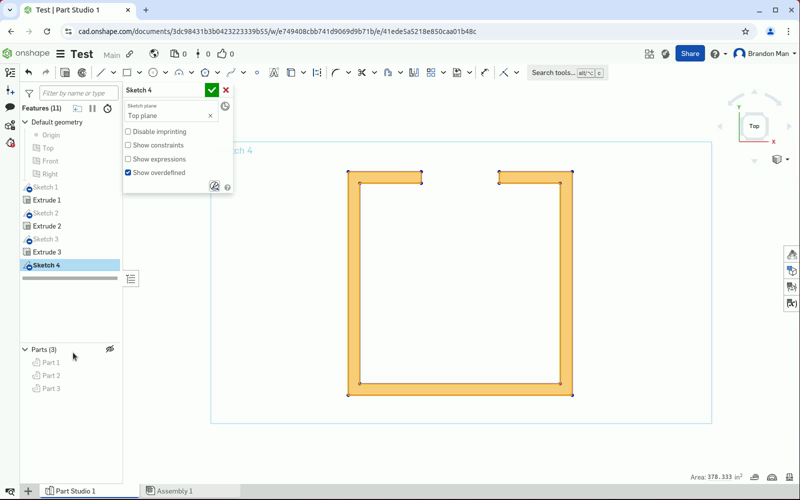
key(shift+e)
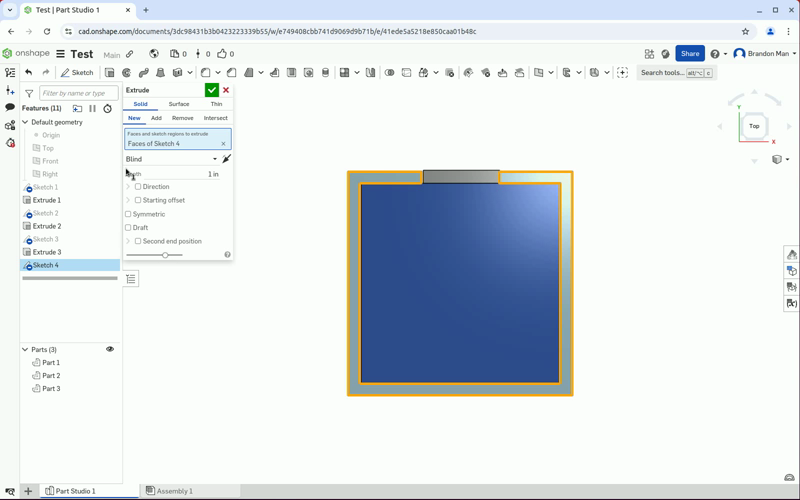
mouse_move(143, 106)
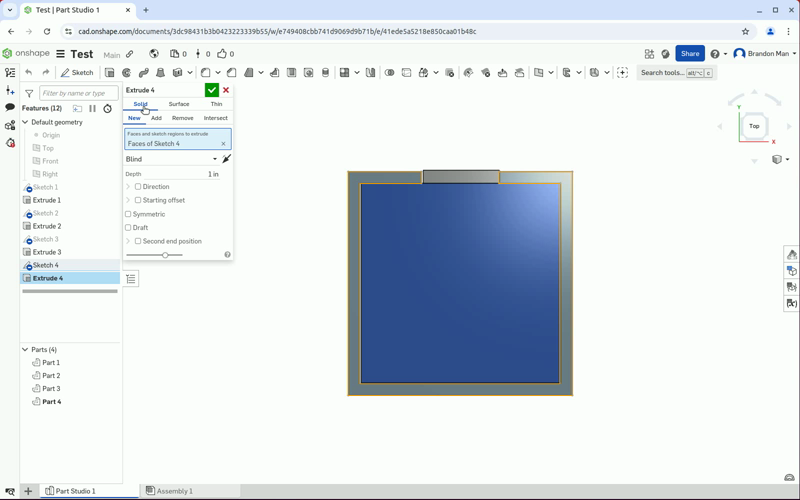
click(143, 106)
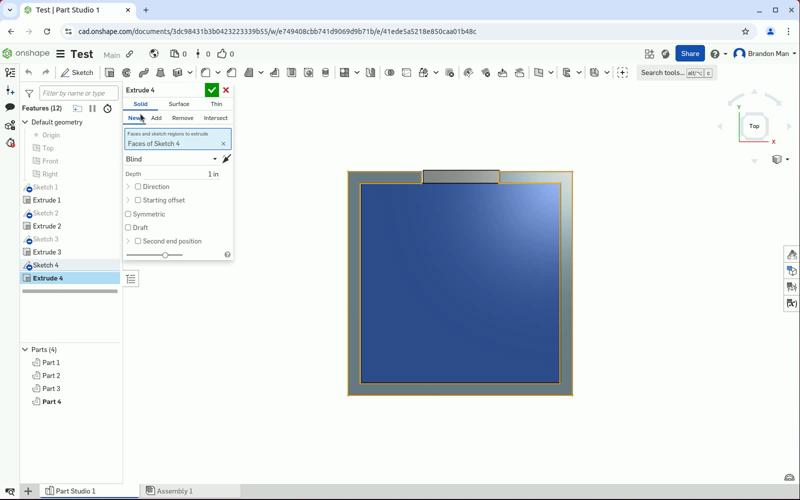
mouse_move(137, 120)
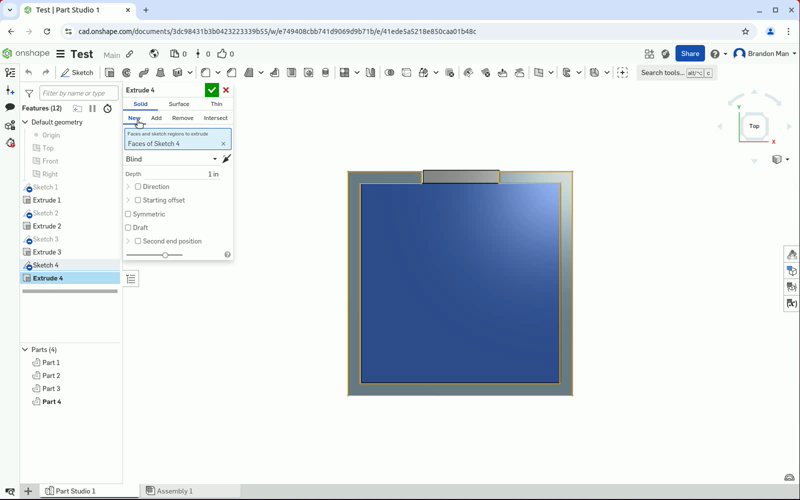
click(137, 120)
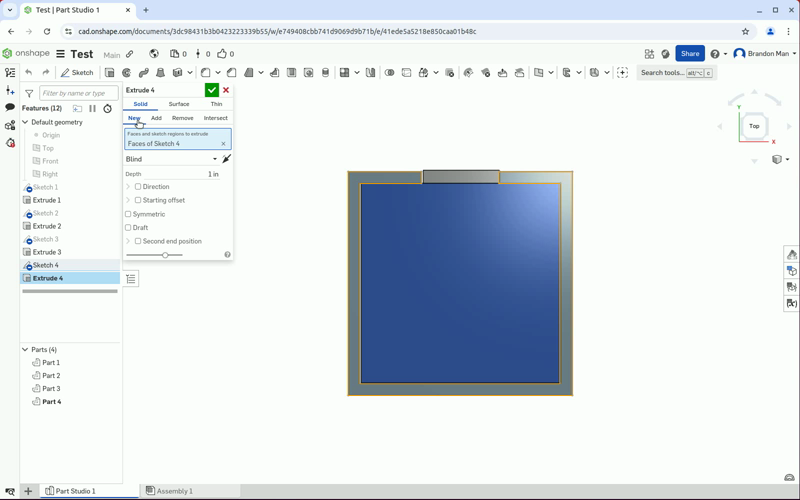
key(tab, 4)
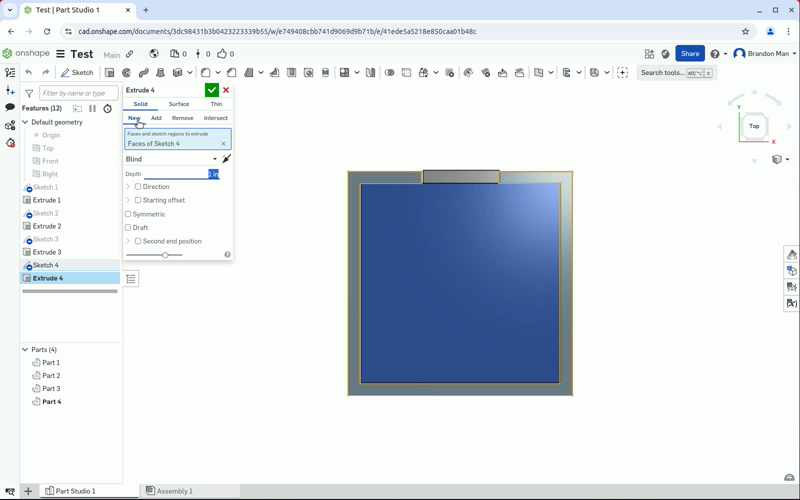
text(12.758)
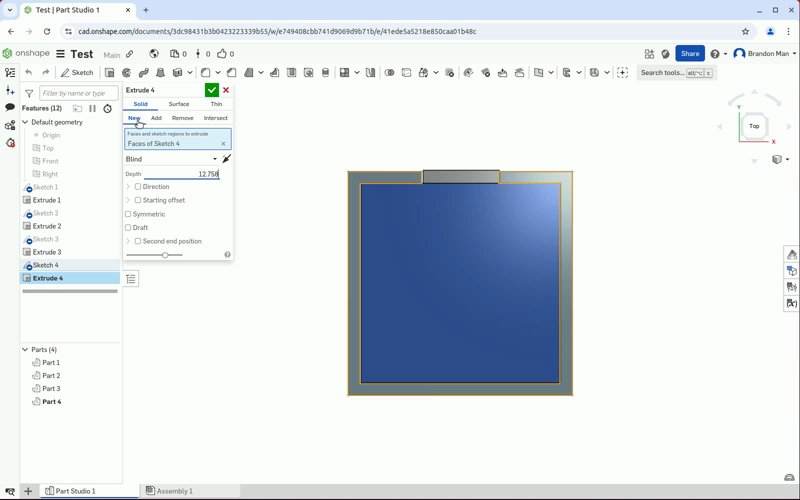
key(enter)
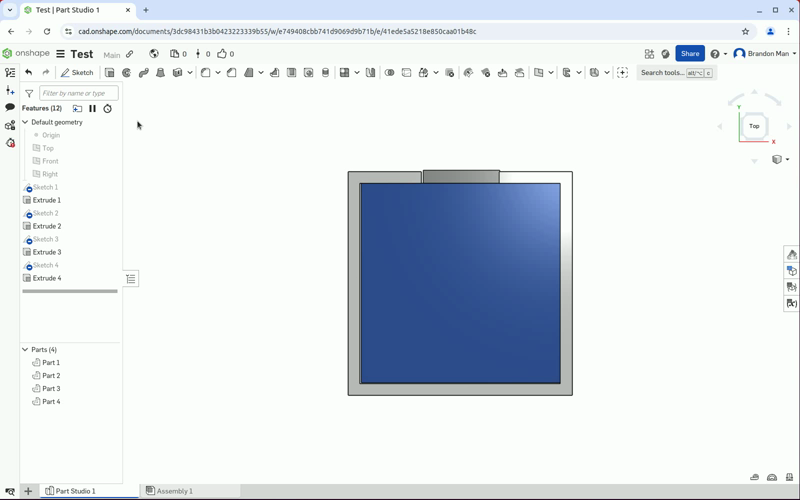
key(shift+h)
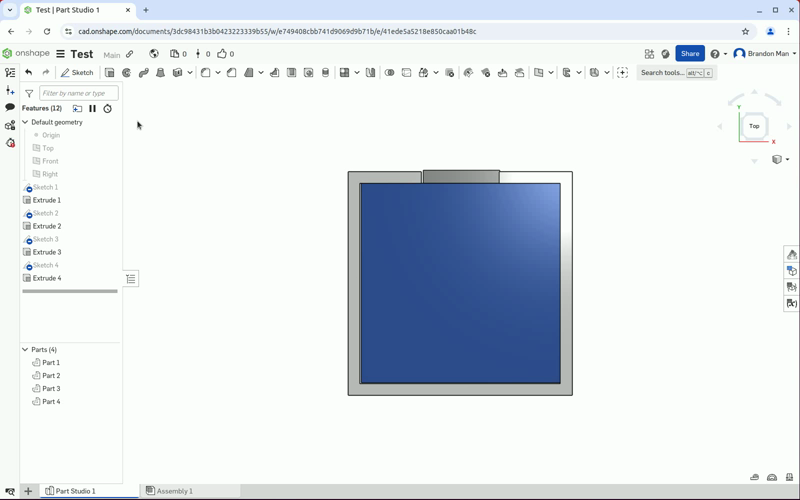
key(shift+h)
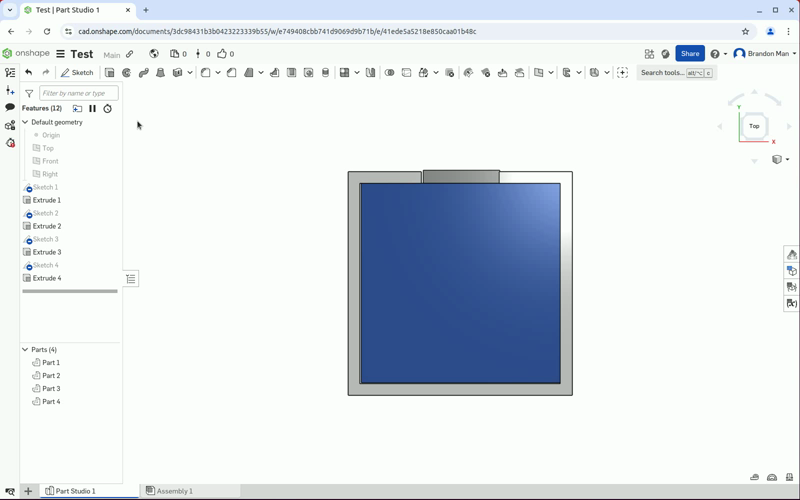
mouse_move(73, 189)
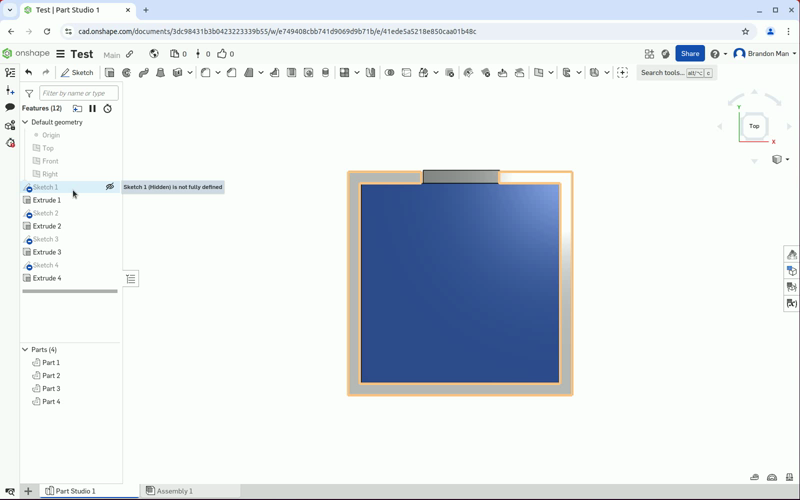
click(73, 189)
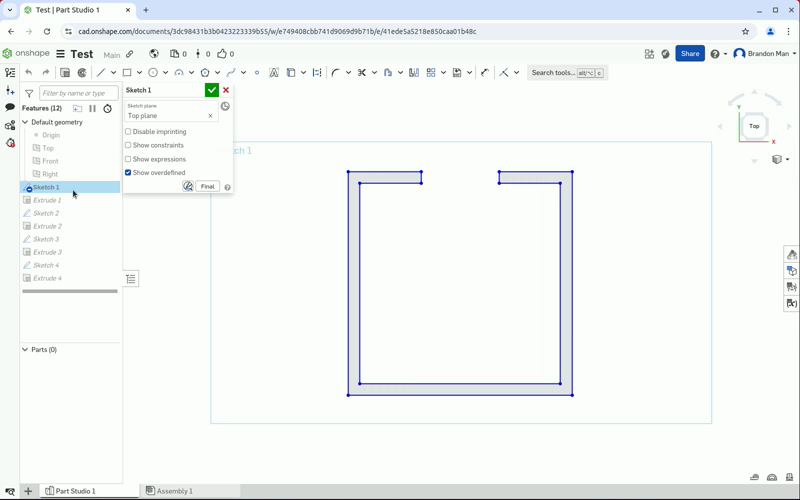
mouse_move(229, 92)
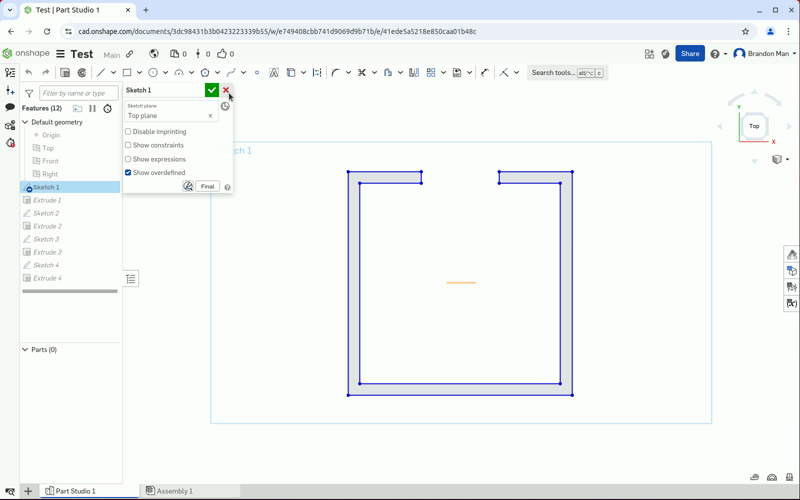
click(229, 92)
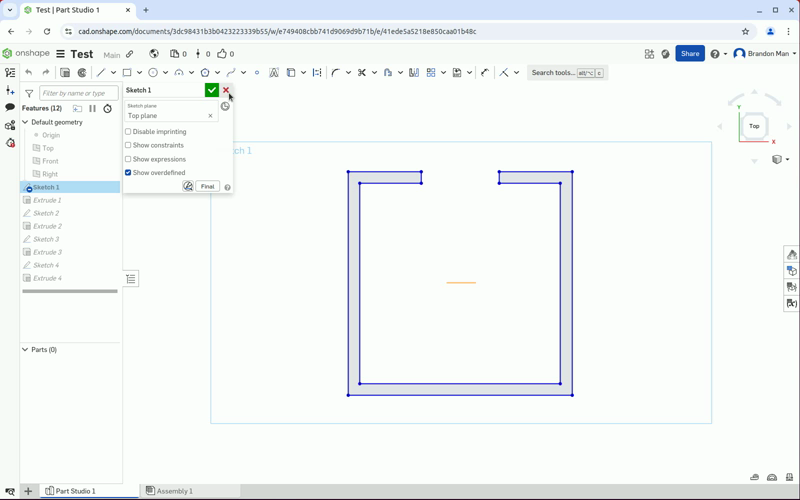
key(shift+s)
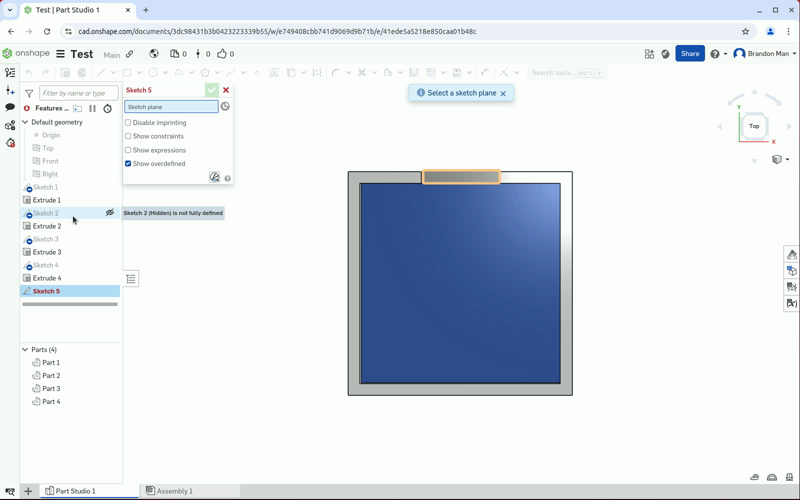
scroll(3)
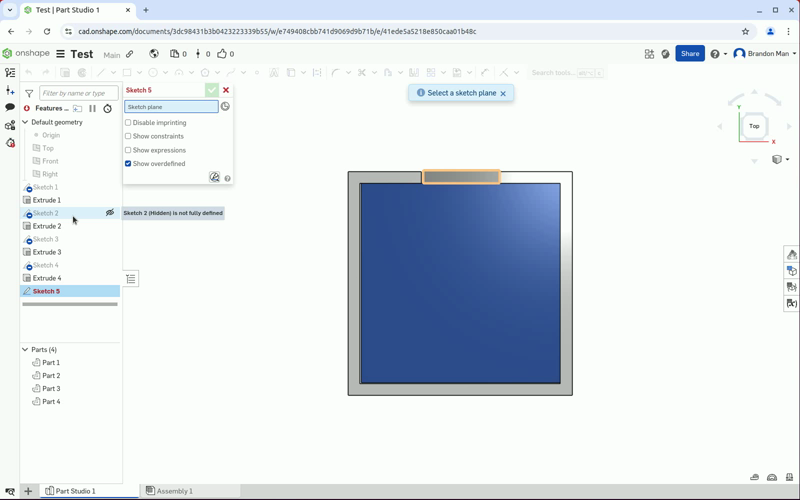
mouse_move(73, 150)
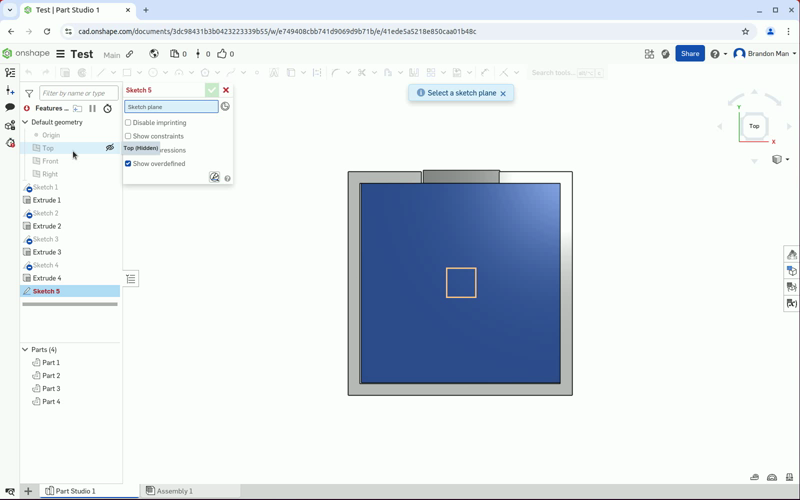
click(73, 150)
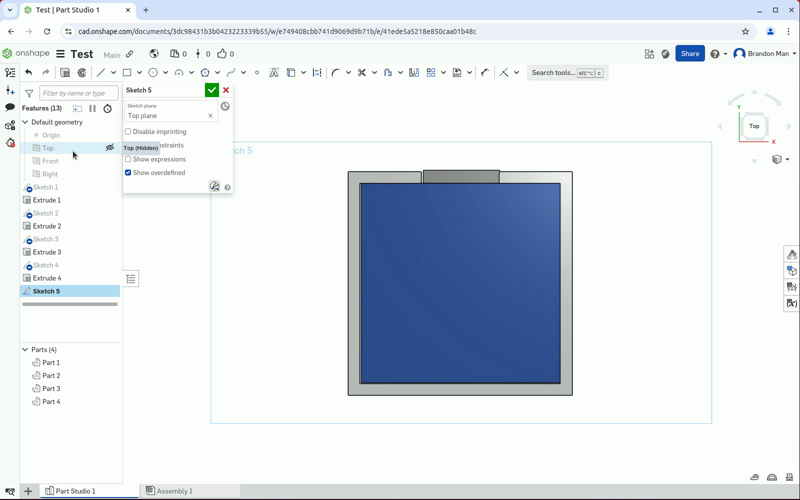
mouse_move(73, 352)
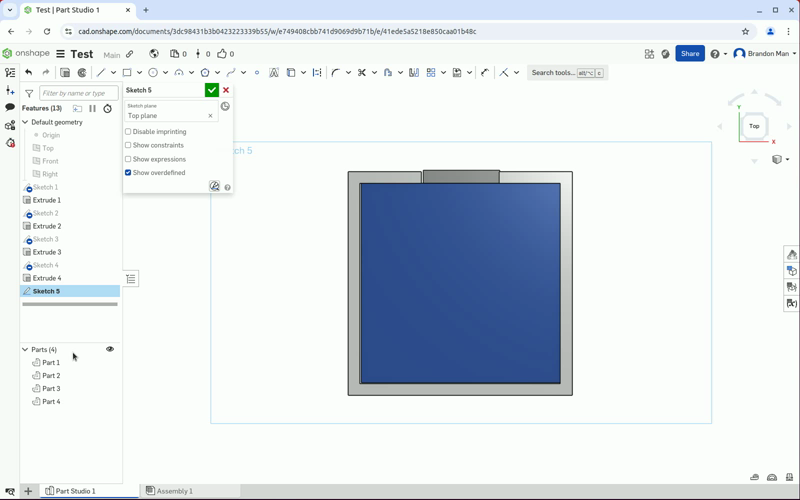
key(y)
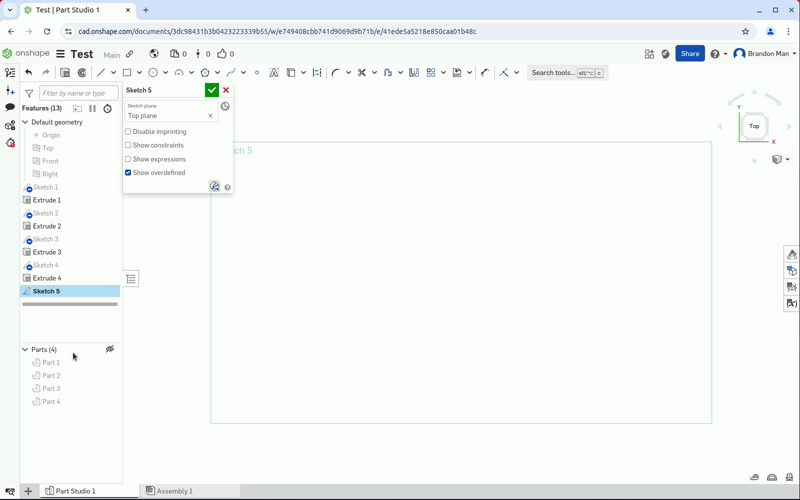
key(l)
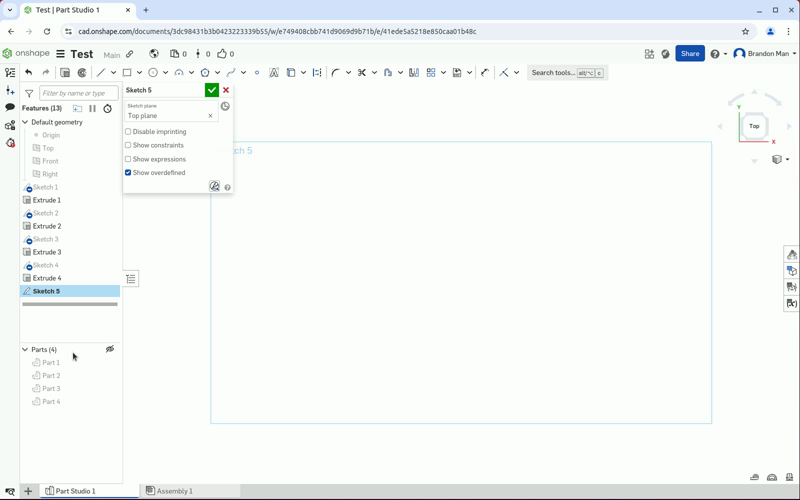
key_down(shift)
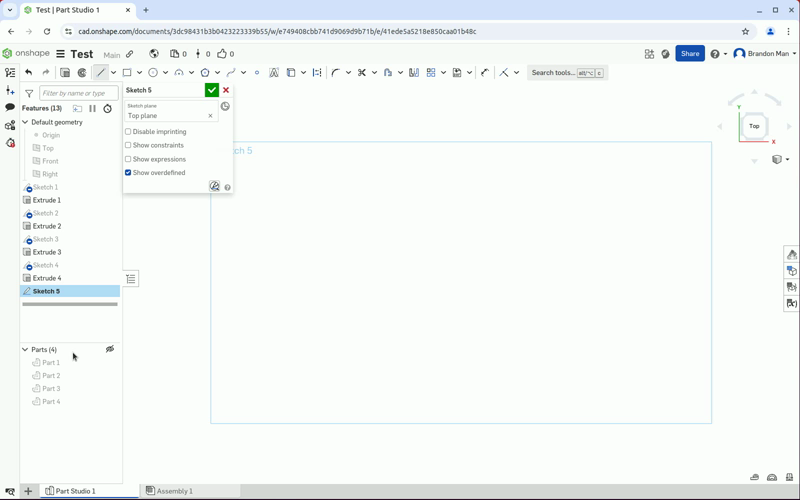
mouse_move(423, 183)
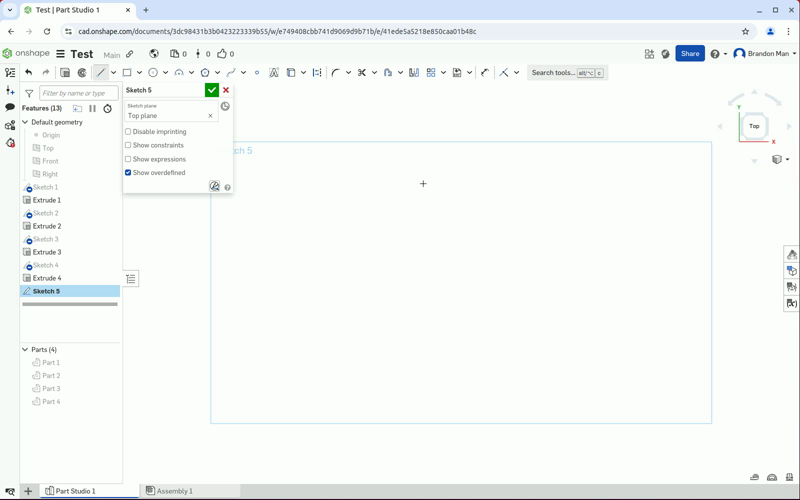
click(423, 183)
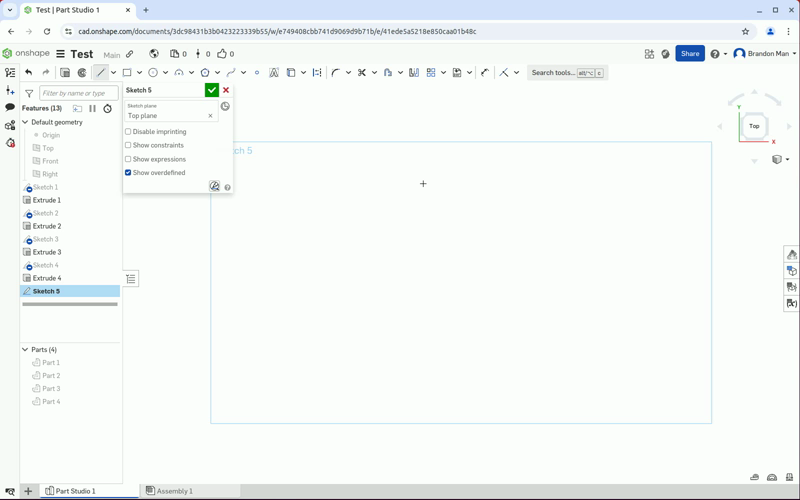
key_up(shift)
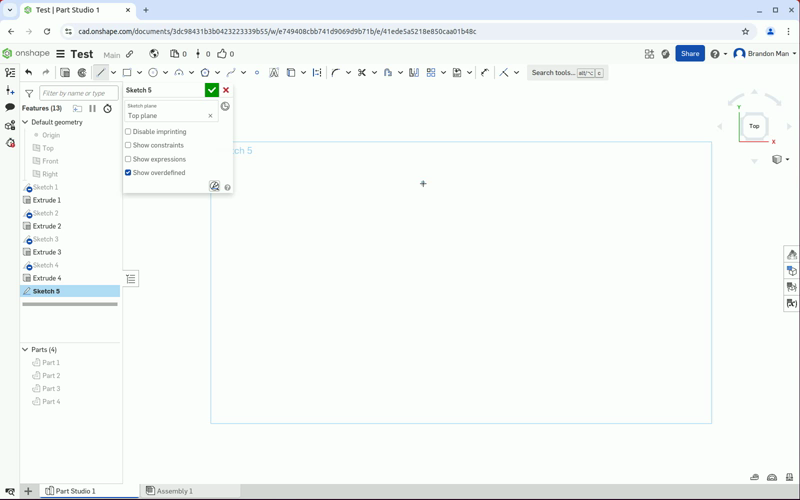
key_down(shift)
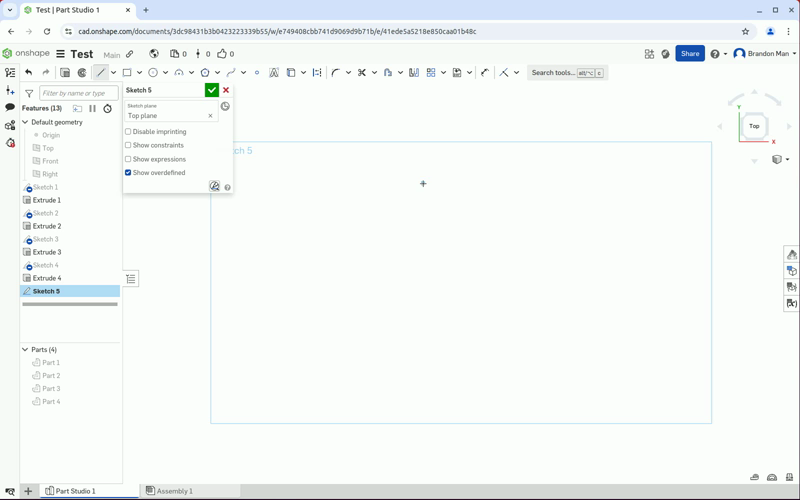
mouse_move(499, 183)
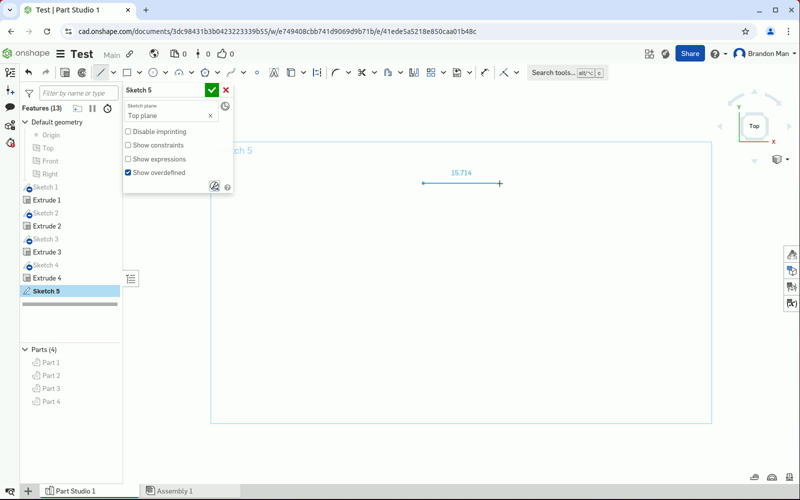
click(499, 183)
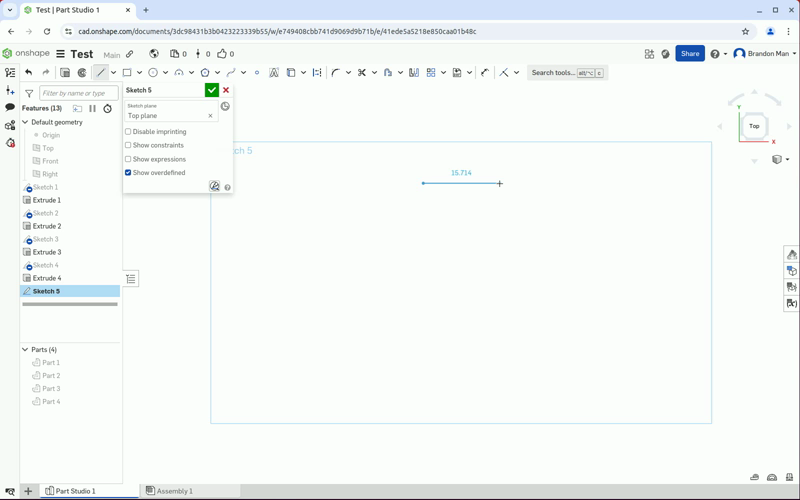
key_up(shift)
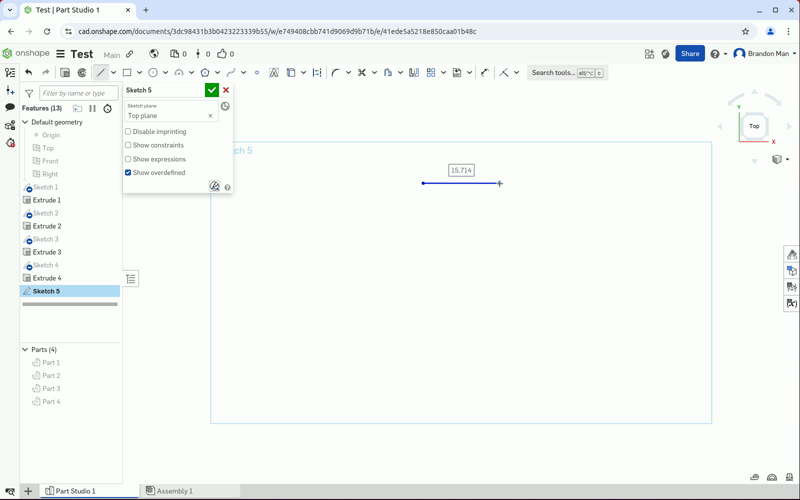
key_down(shift)
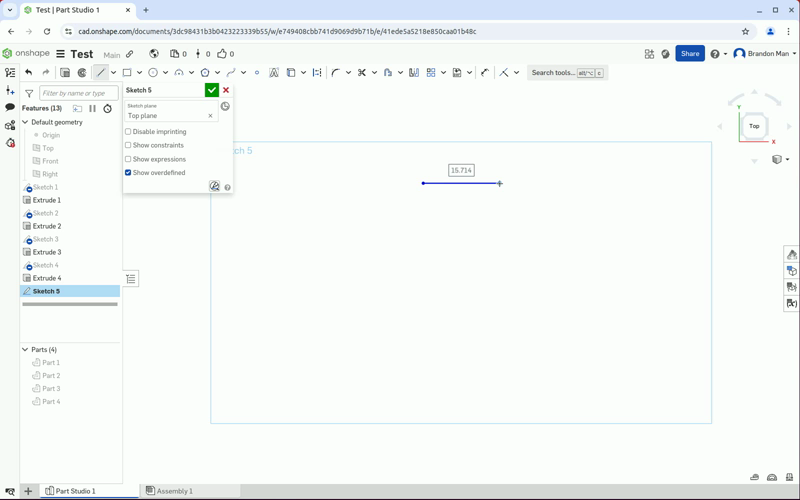
mouse_move(529, 183)
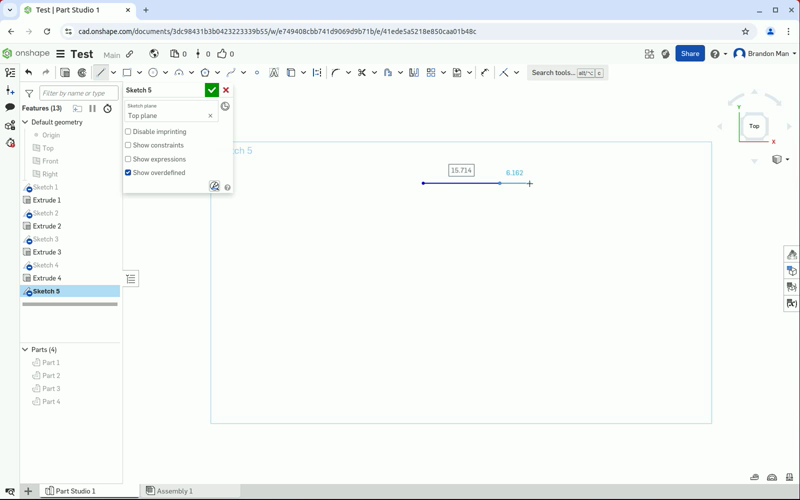
mouse_move(499, 170)
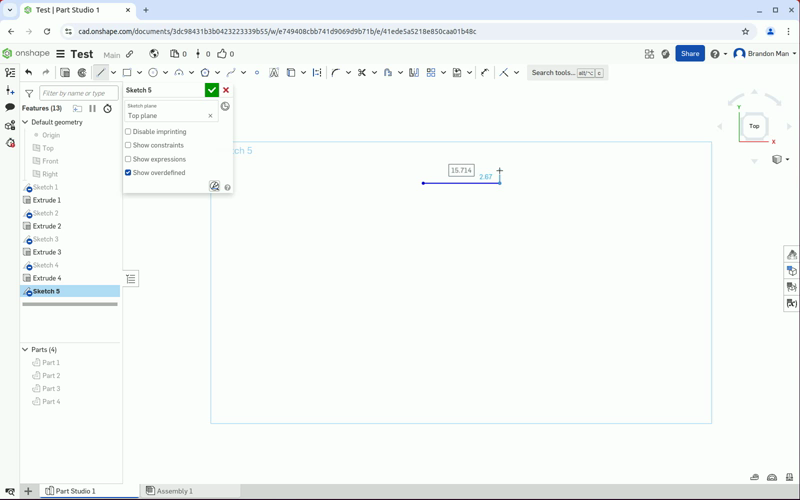
click(499, 170)
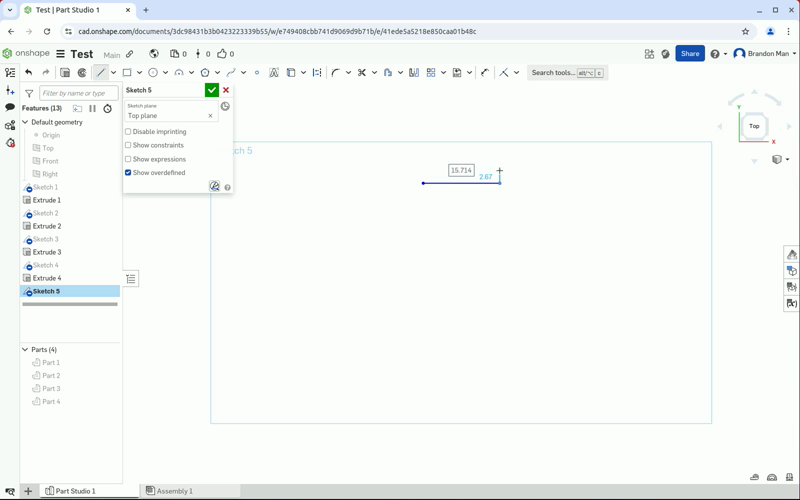
key_up(shift)
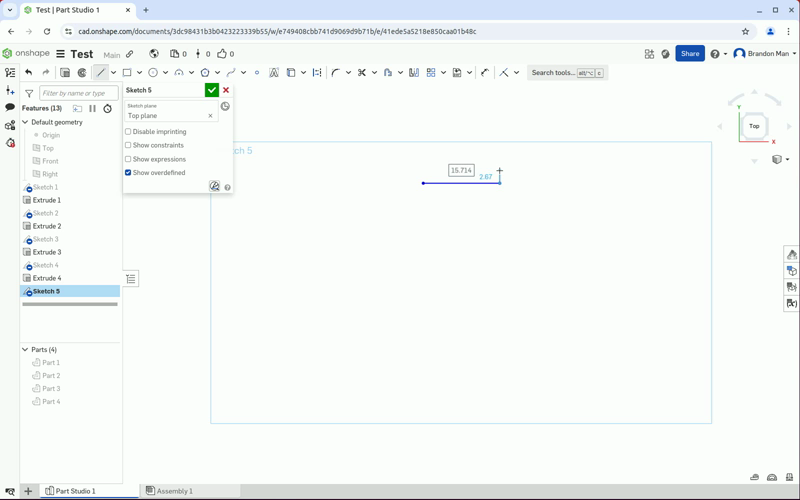
key_down(shift)
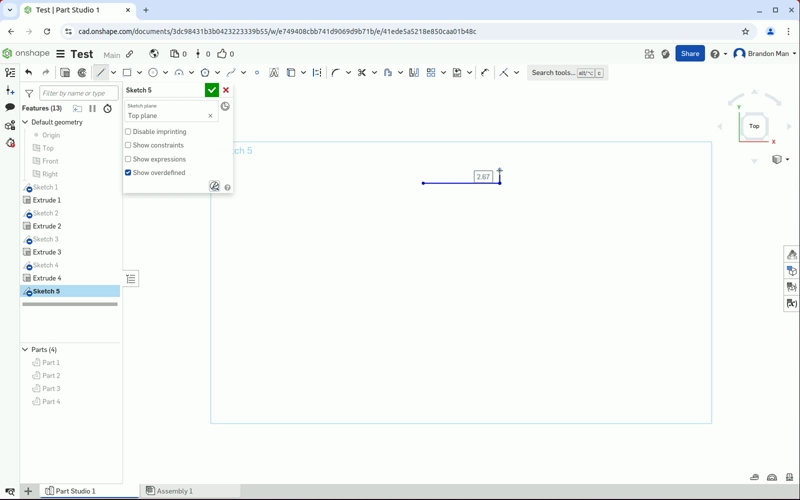
mouse_move(423, 170)
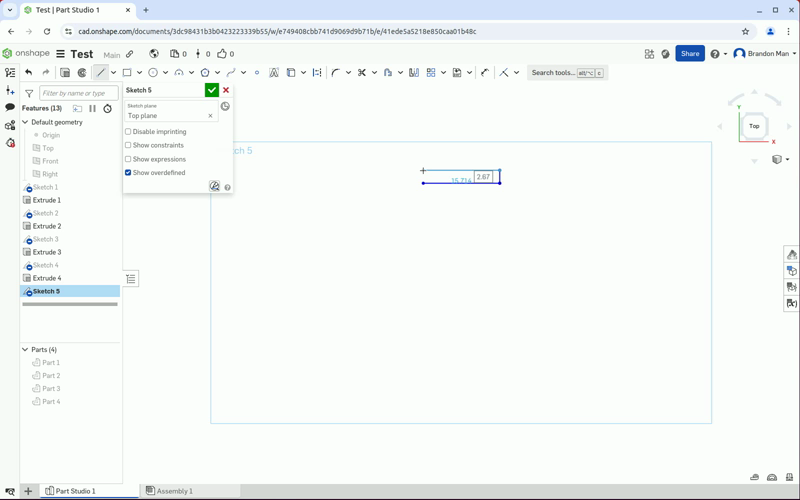
click(423, 170)
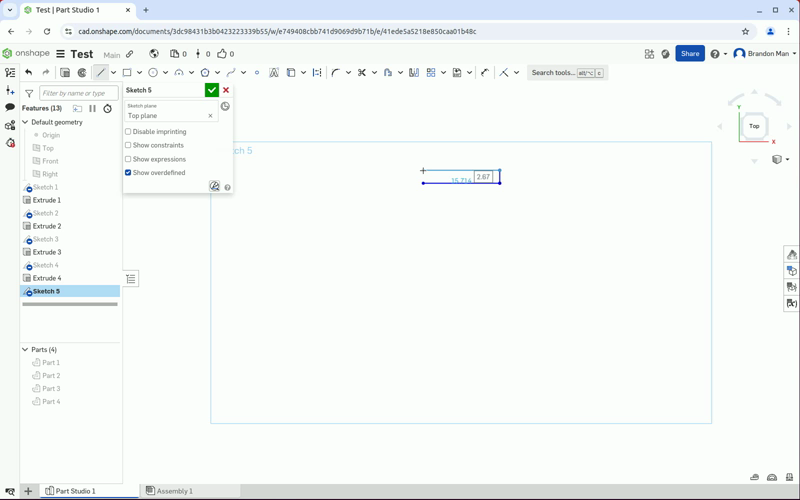
key_up(shift)
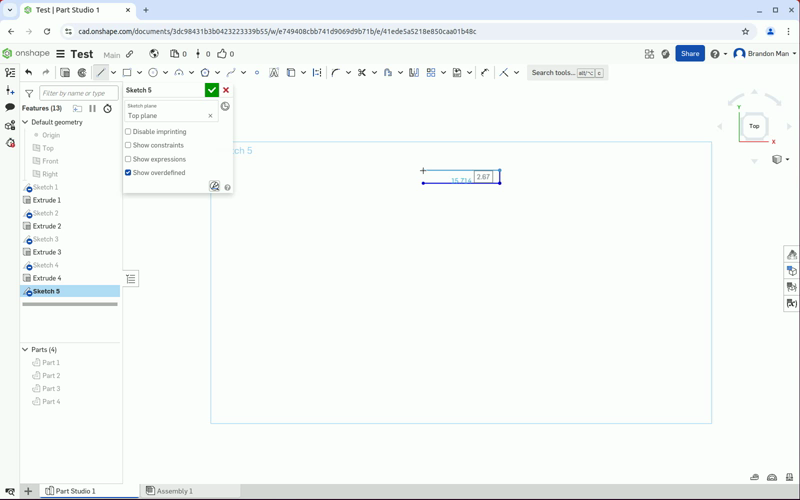
mouse_move(453, 170)
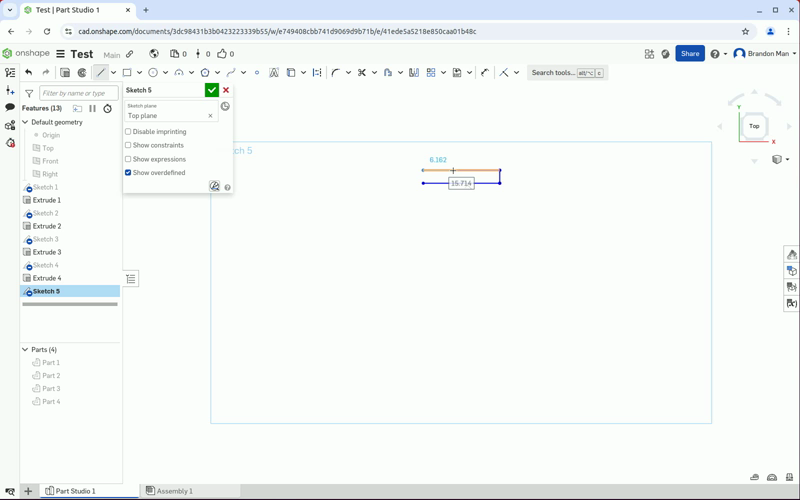
key_down(shift)
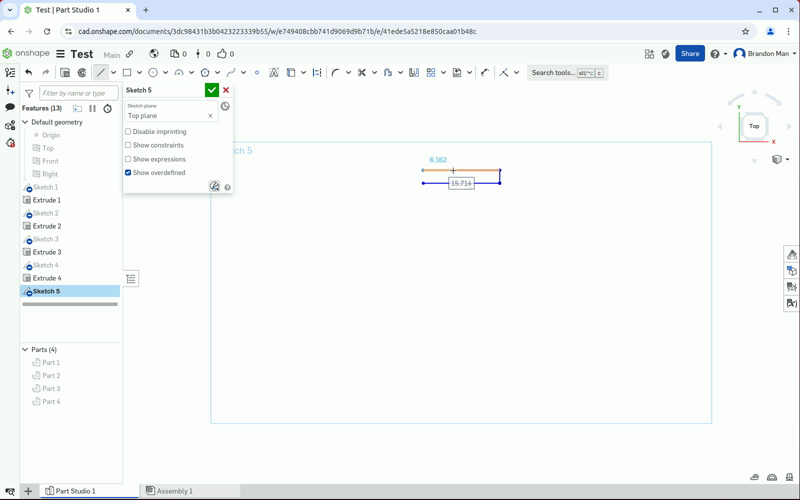
mouse_move(423, 183)
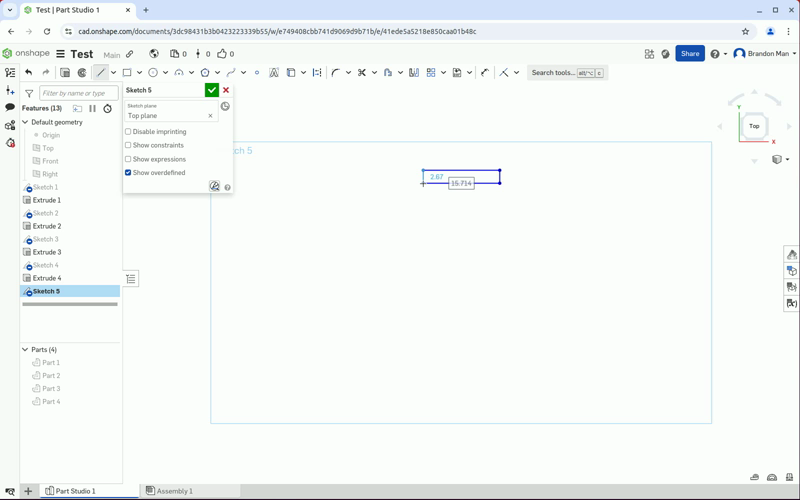
key_up(shift)
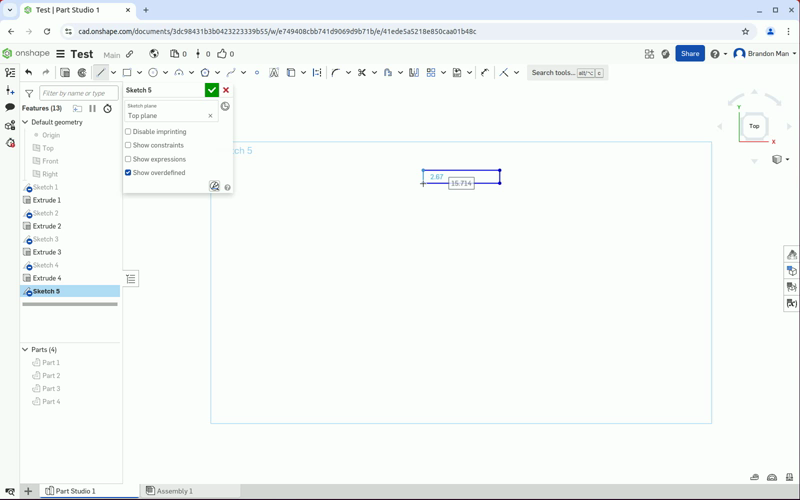
click(423, 183)
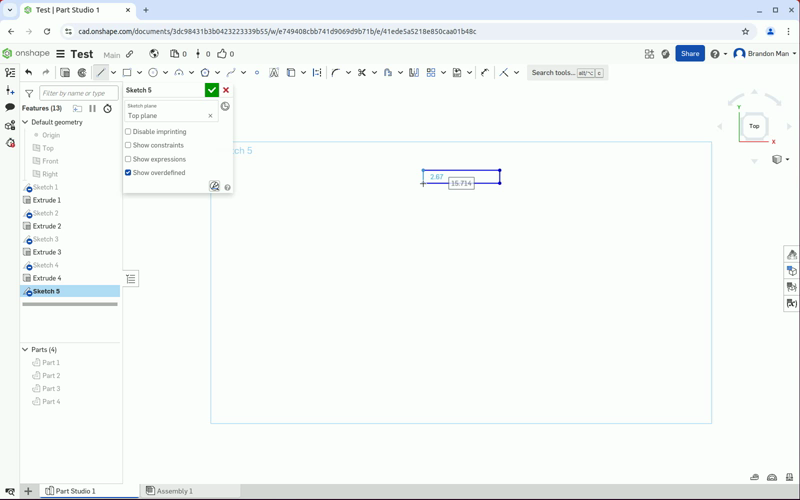
key(esc)
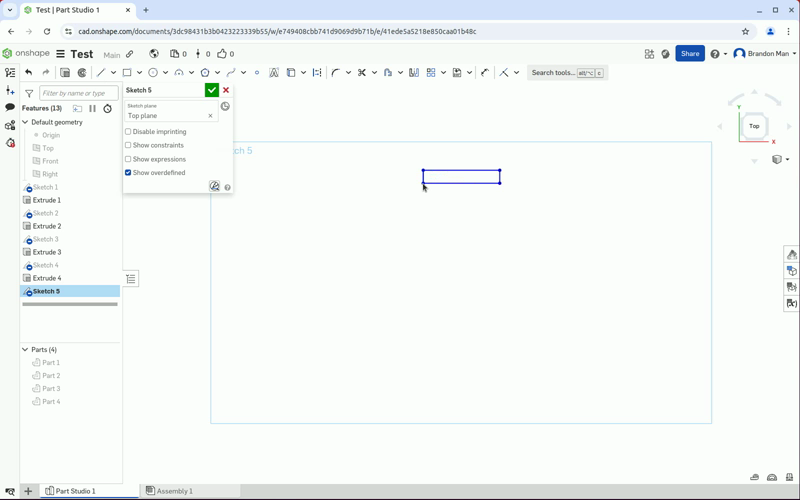
mouse_move(475, 180)
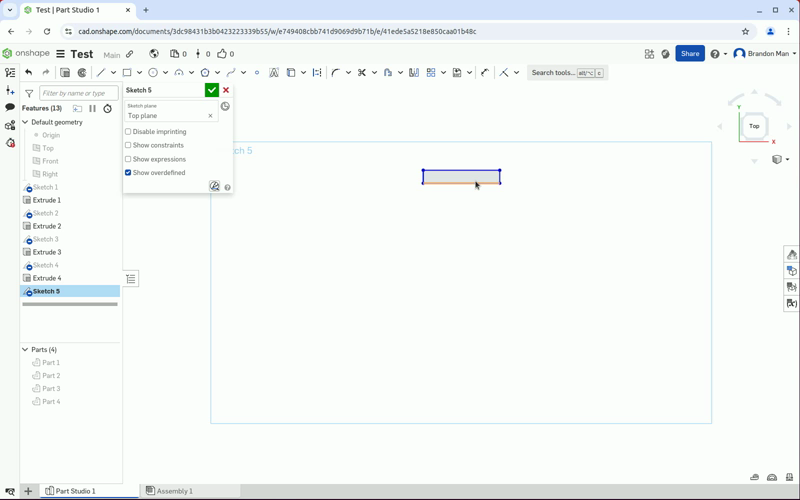
scroll(6)
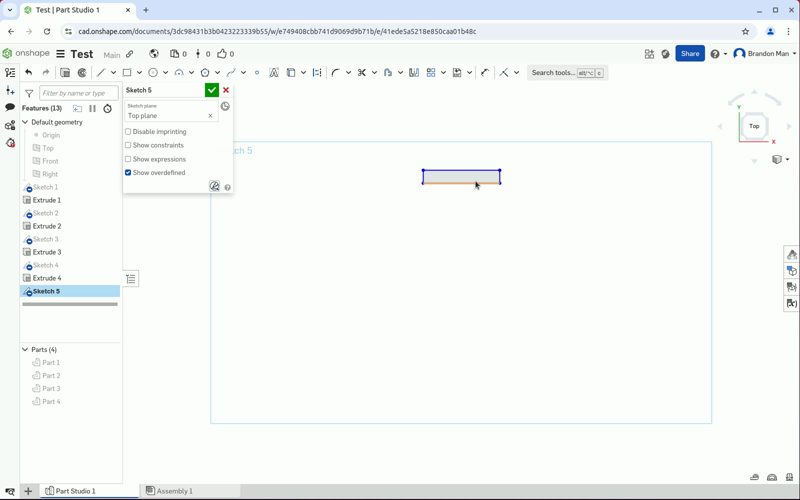
scroll(6)
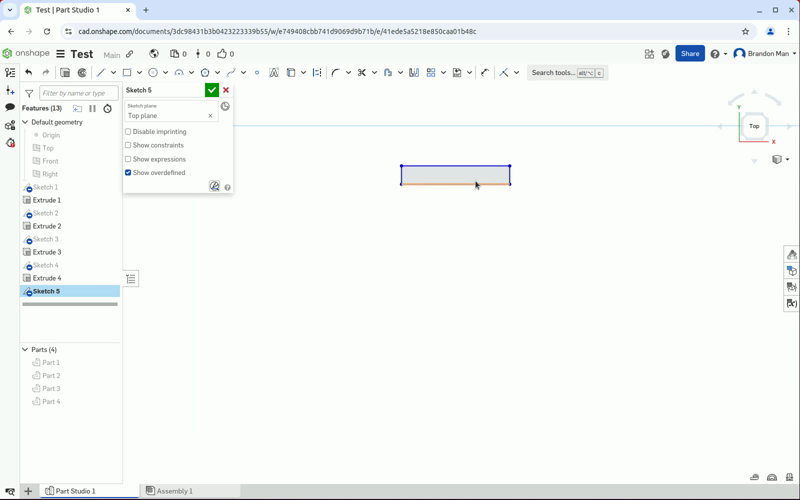
scroll(6)
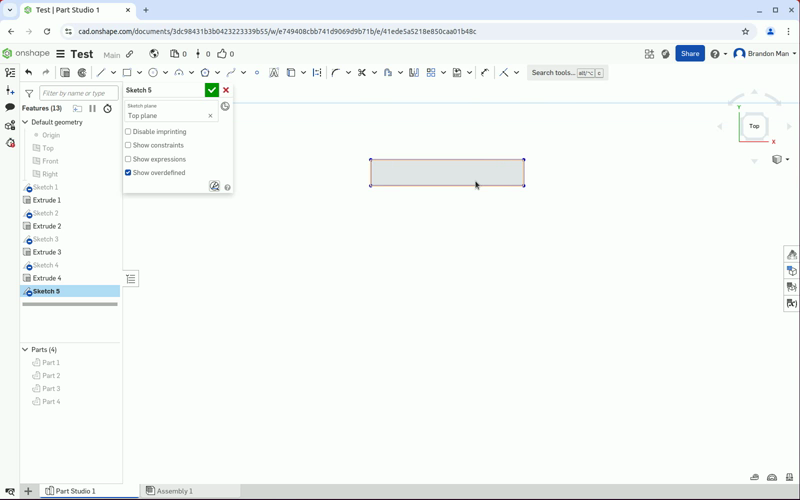
scroll(6)
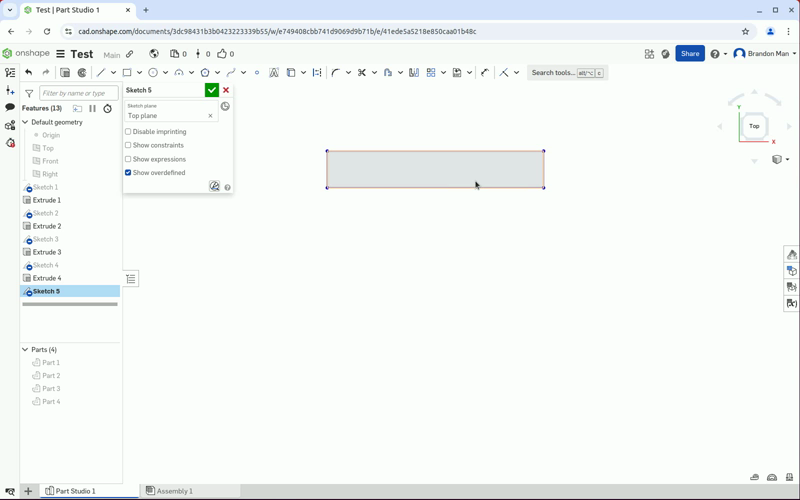
scroll(6)
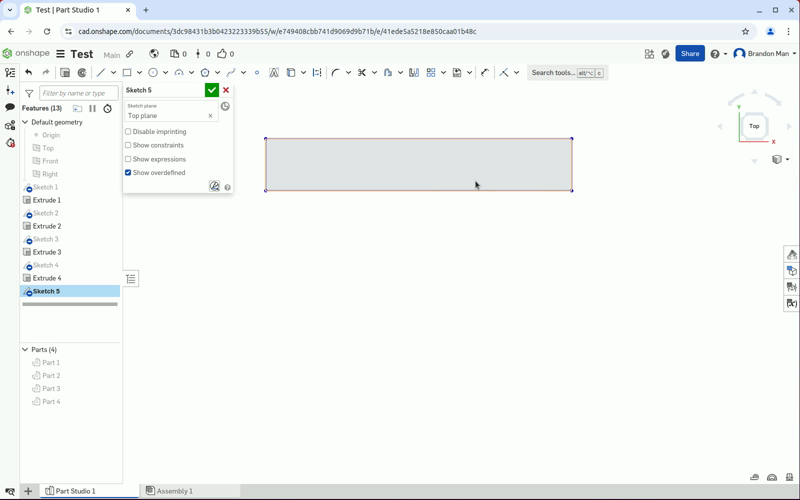
scroll(6)
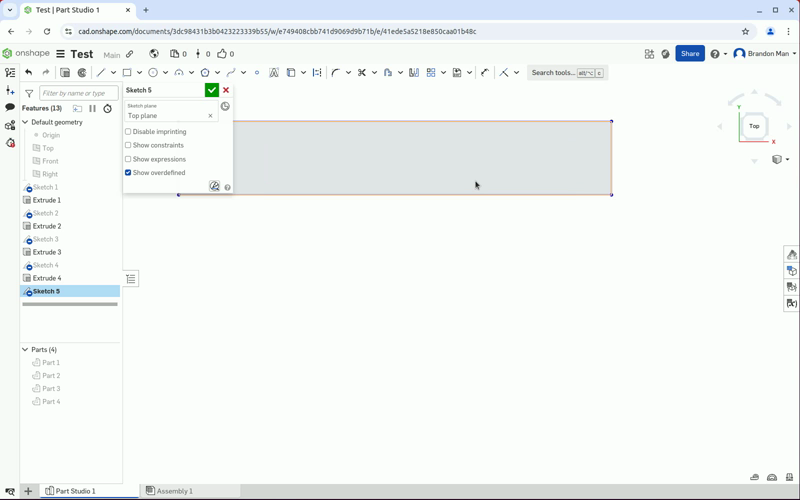
scroll(6)
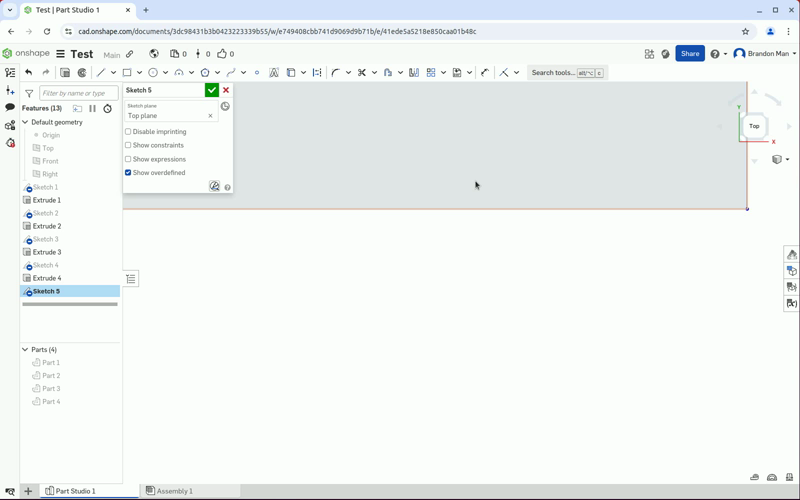
click(475, 180)
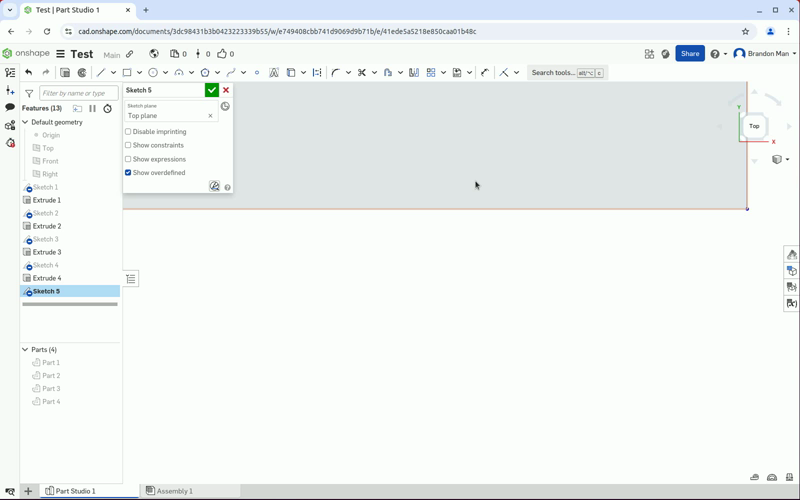
scroll(-6)
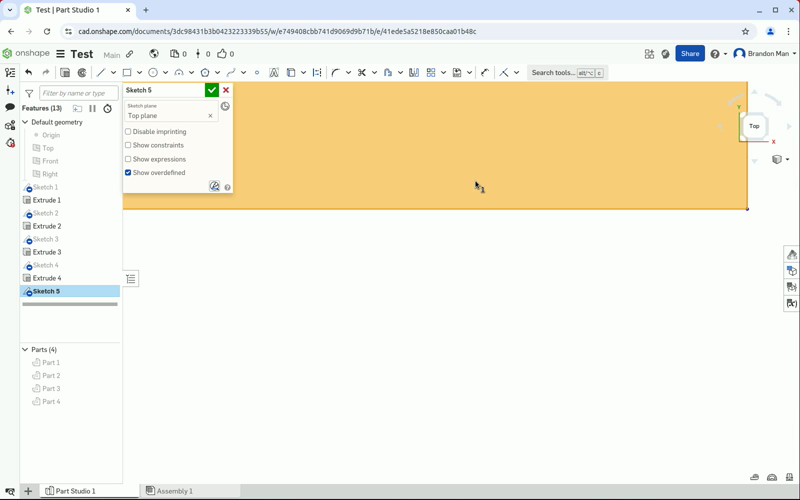
scroll(-6)
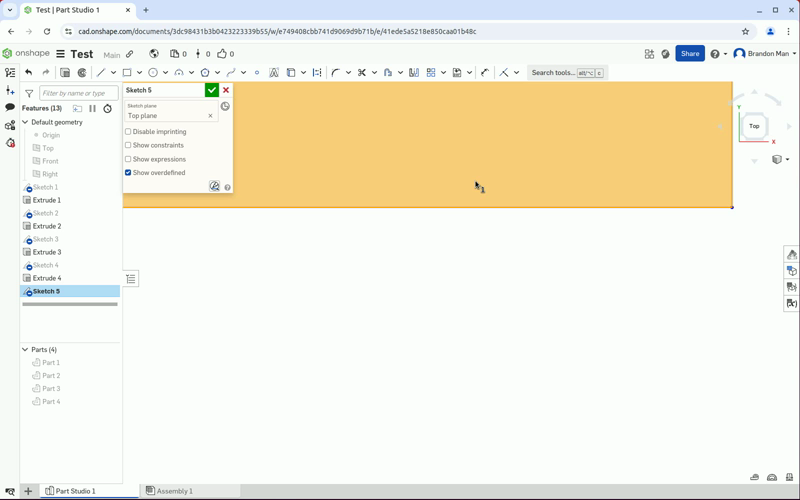
scroll(-6)
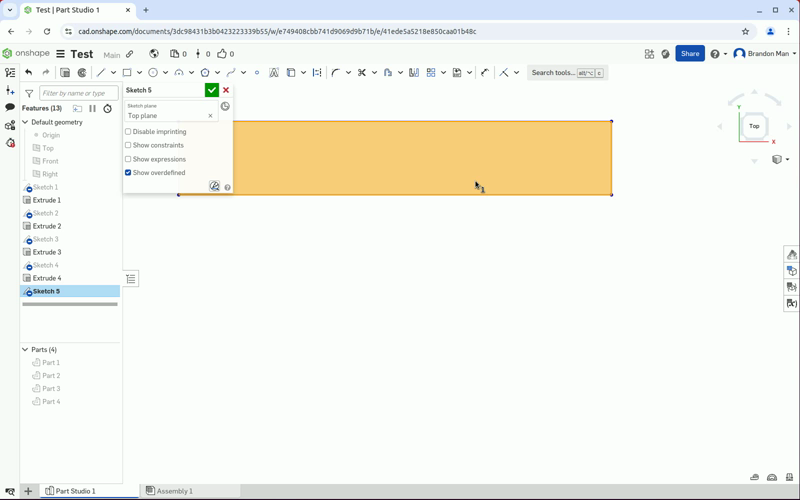
scroll(-6)
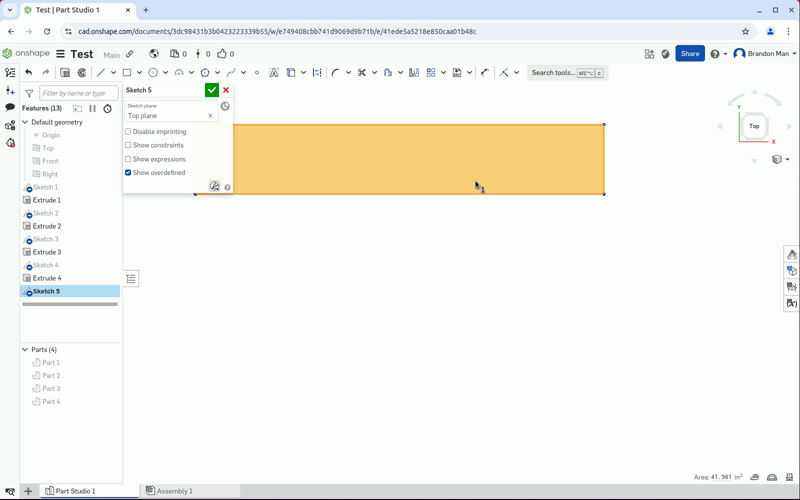
scroll(-6)
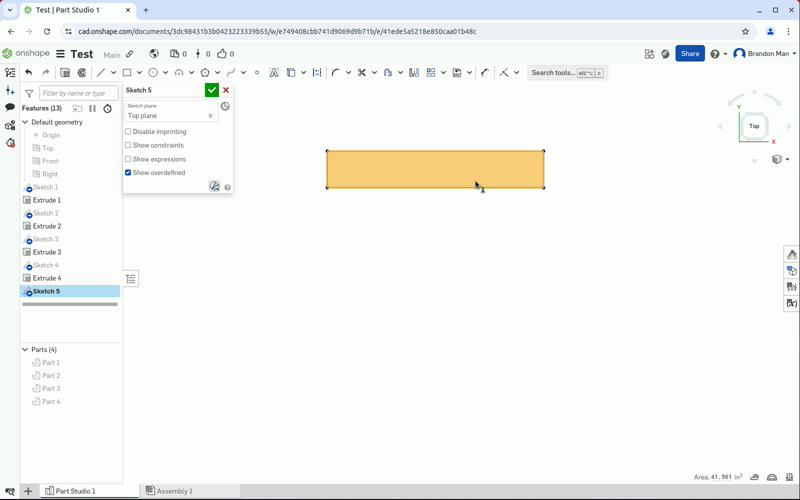
scroll(-6)
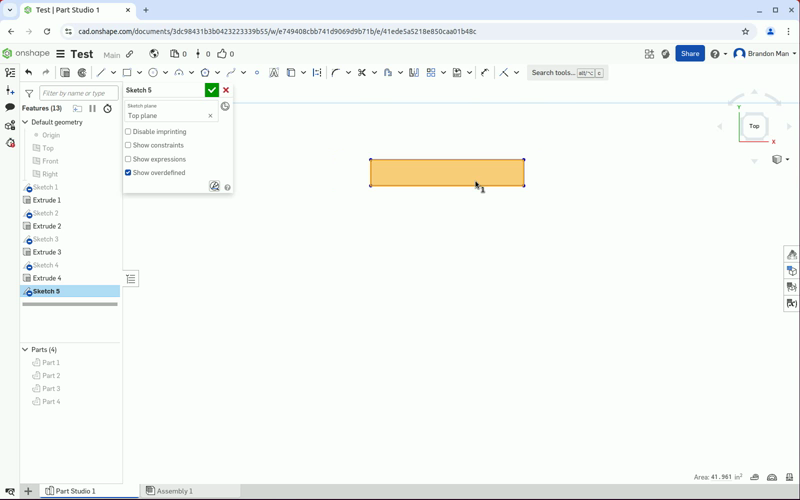
scroll(-6)
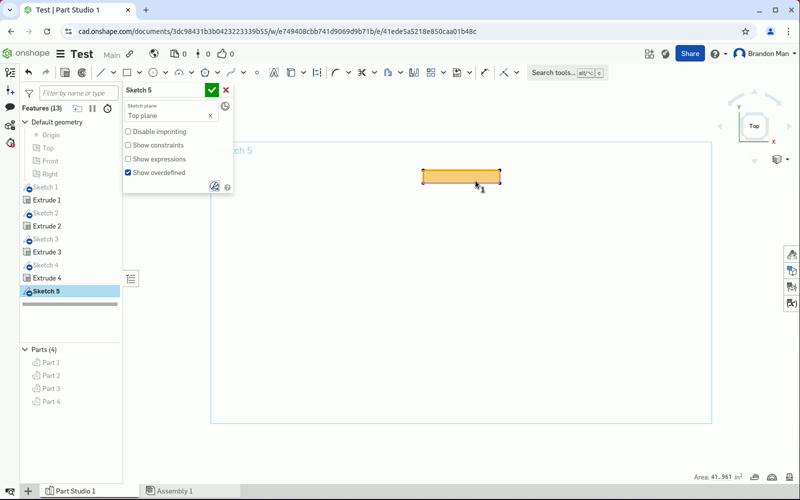
mouse_move(73, 352)
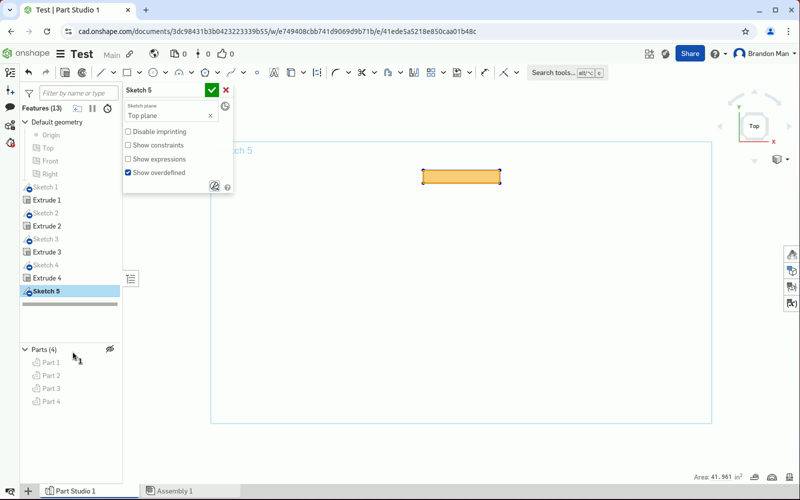
key(shift+y)
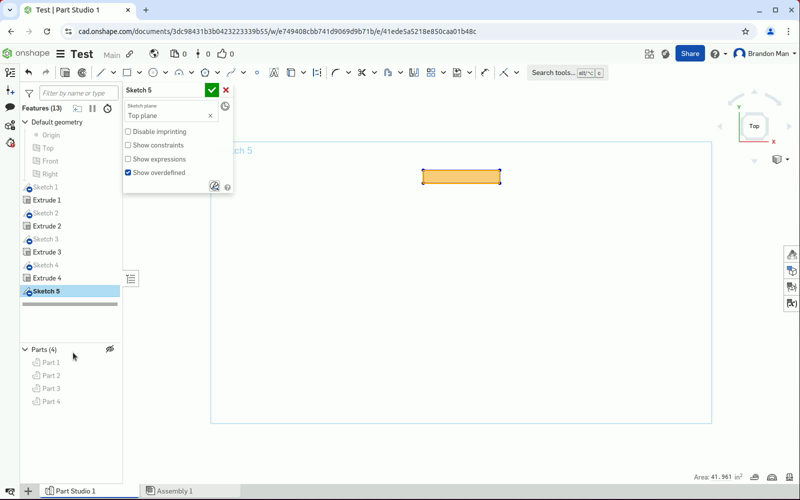
key(shift+e)
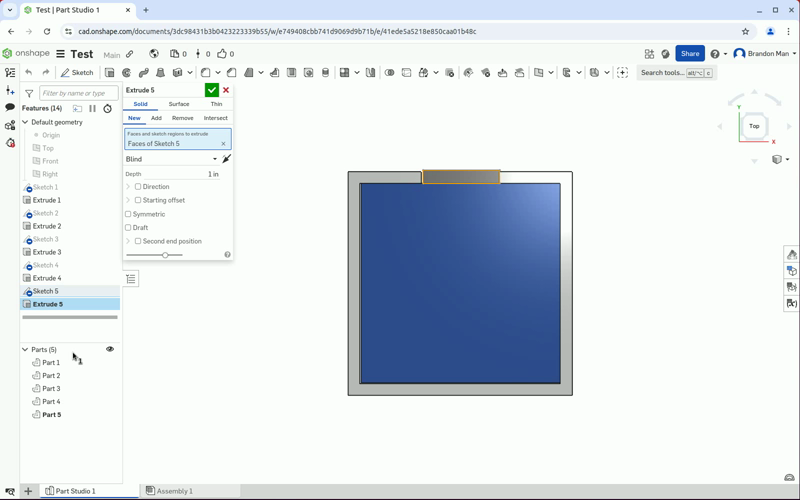
mouse_move(143, 106)
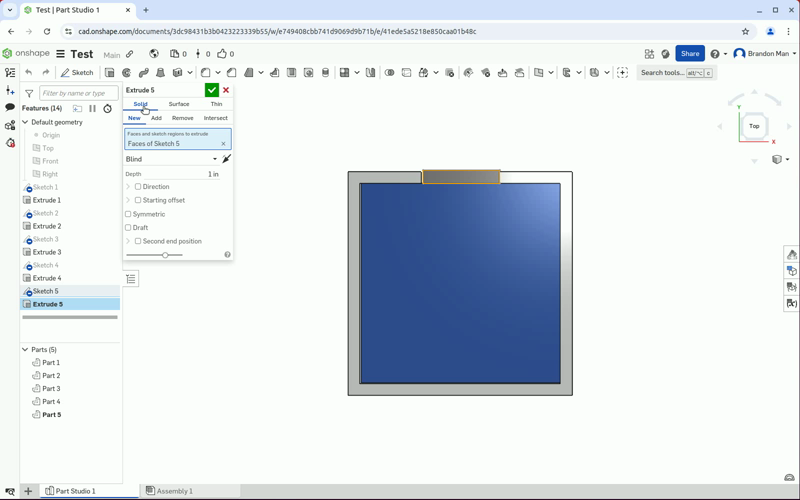
click(143, 106)
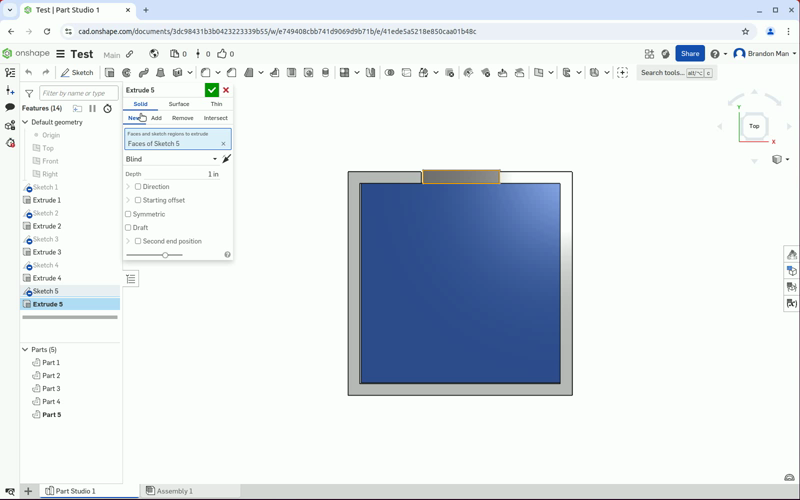
mouse_move(137, 120)
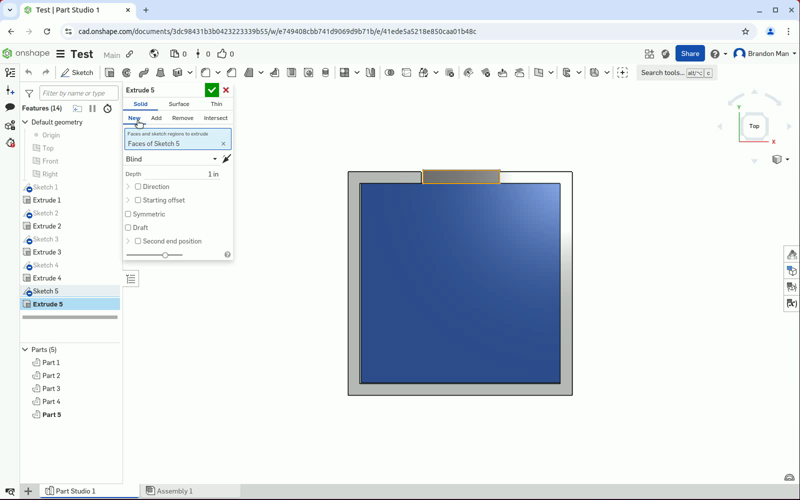
click(137, 120)
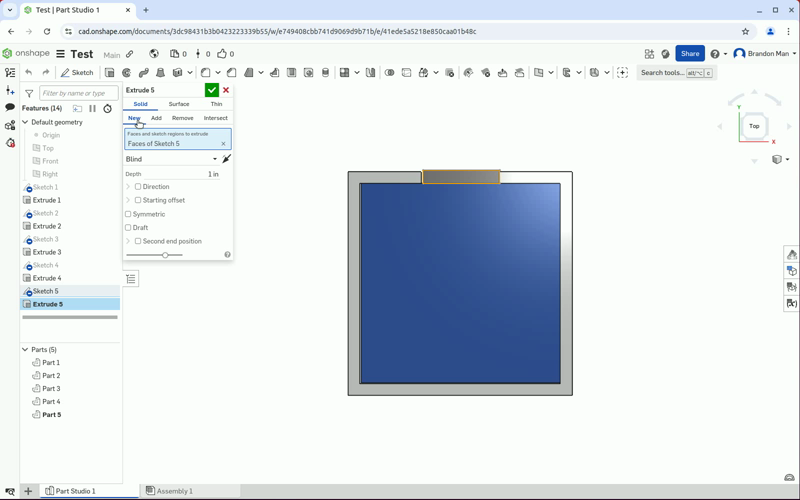
key(tab, 4)
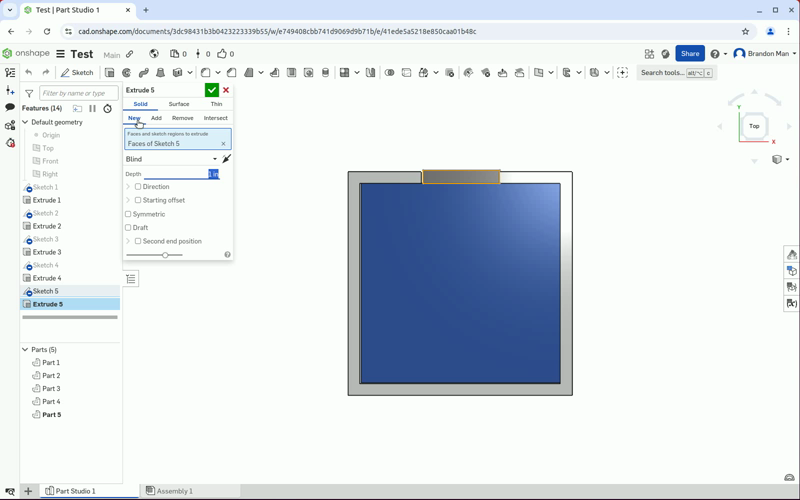
text(12.758)
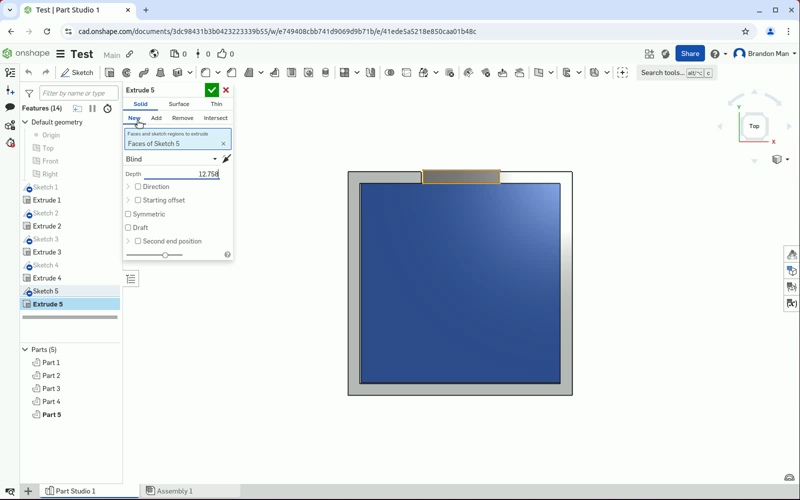
key(enter)
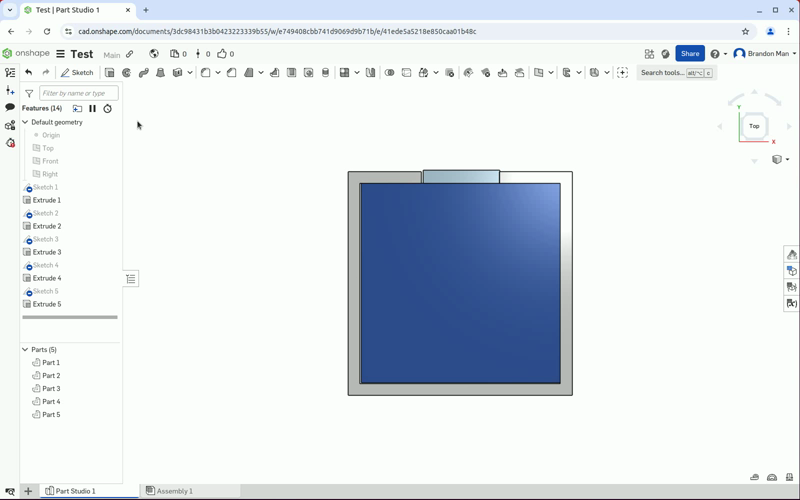
key(shift+h)
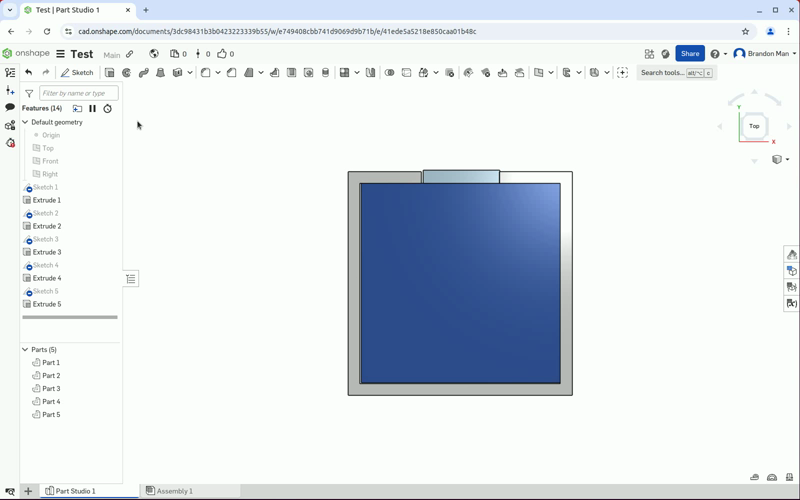
key(shift+h)
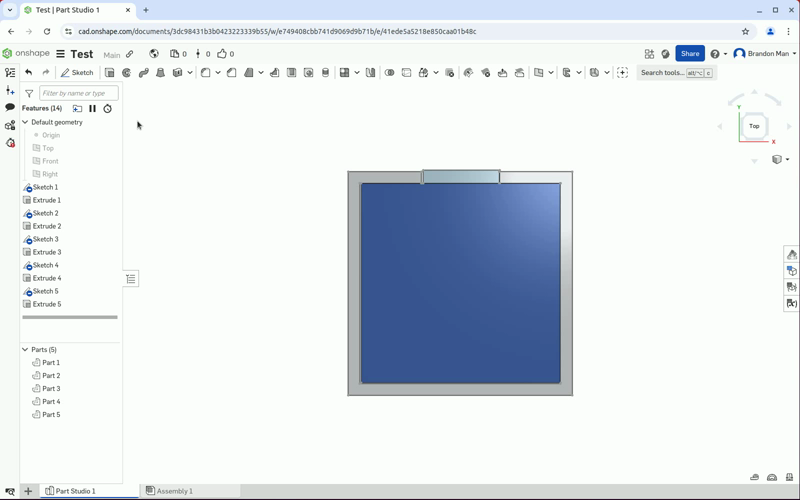
key(shift+7)
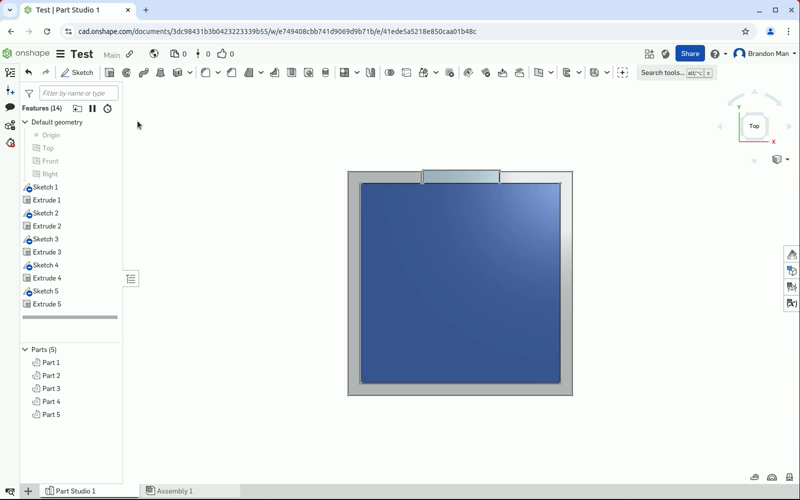
key(up, 3)
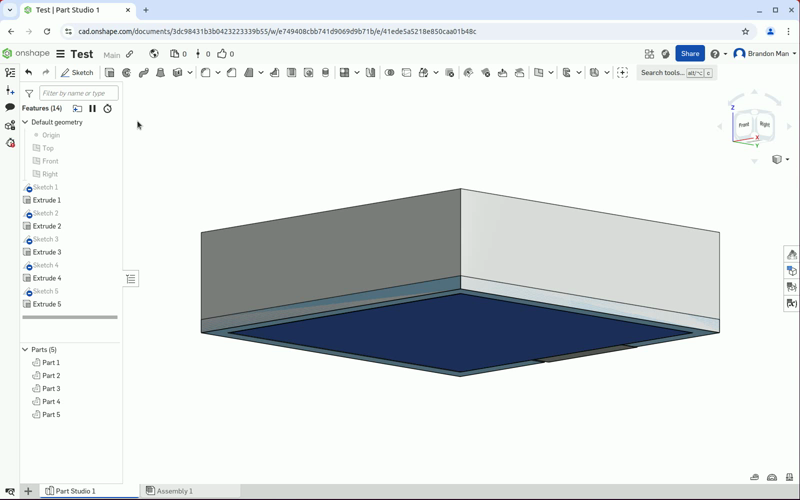
key(left, 3)
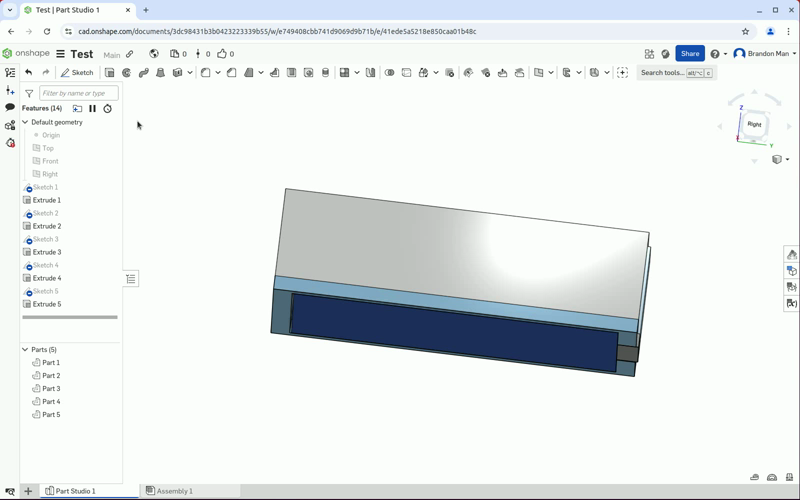
key(right, 3)
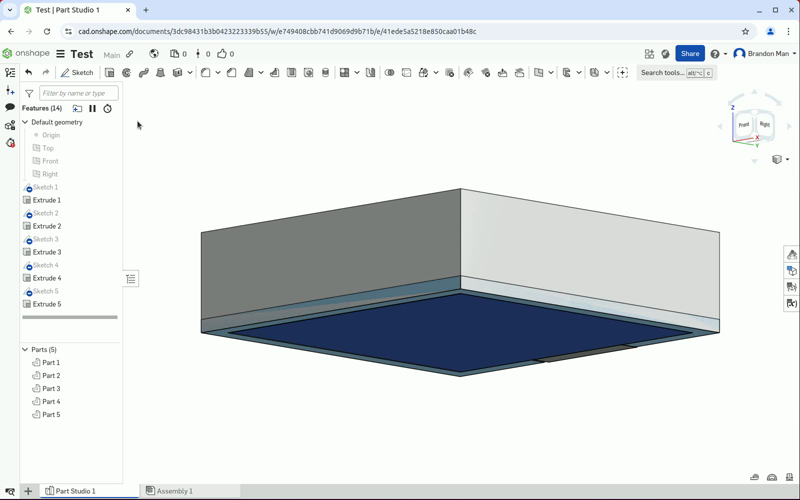
key(down, 3)
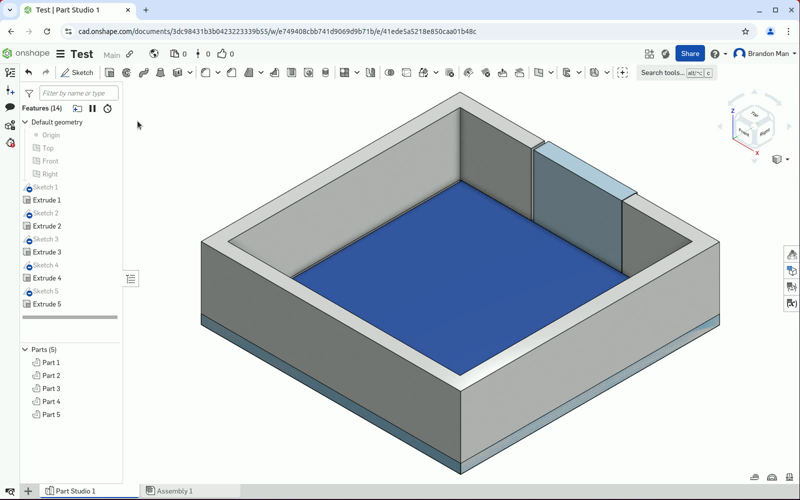
mouse_move(73, 189)
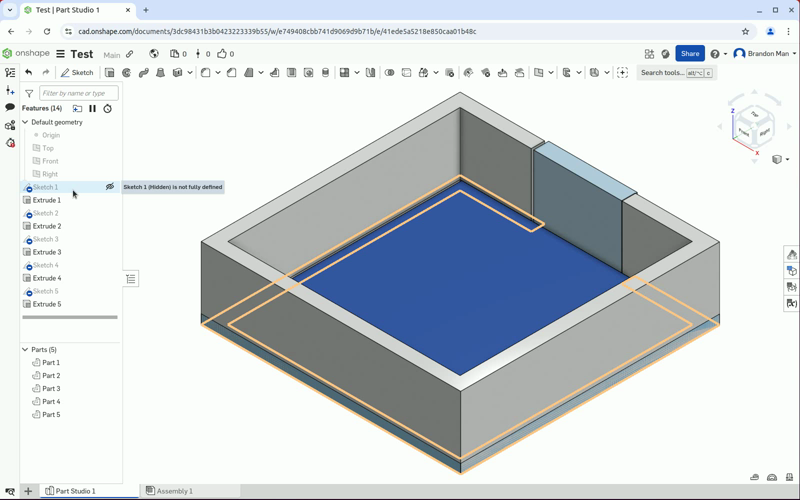
click(73, 189)